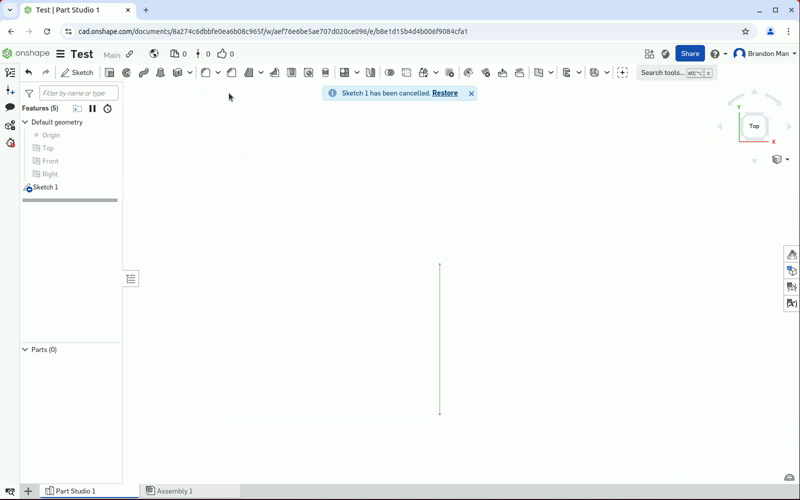
key(shift+h)
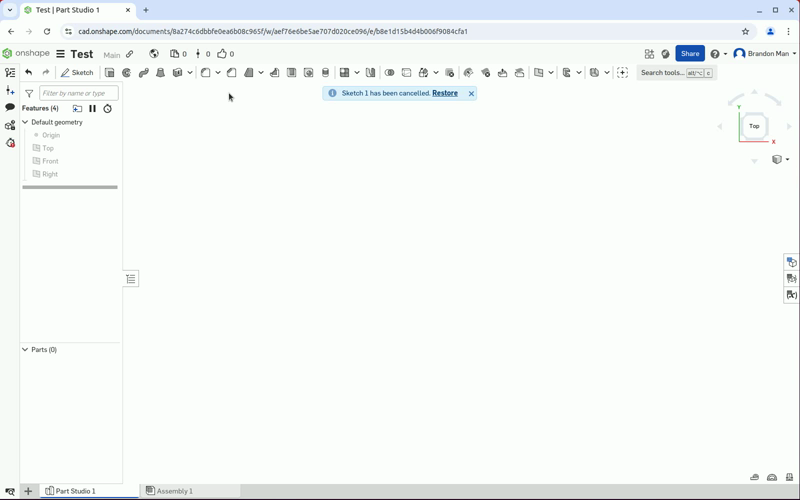
mouse_move(73, 352)
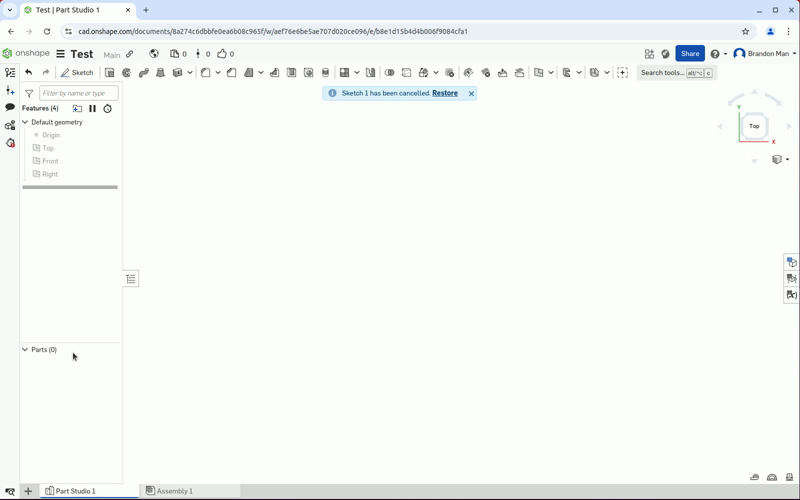
key(y)
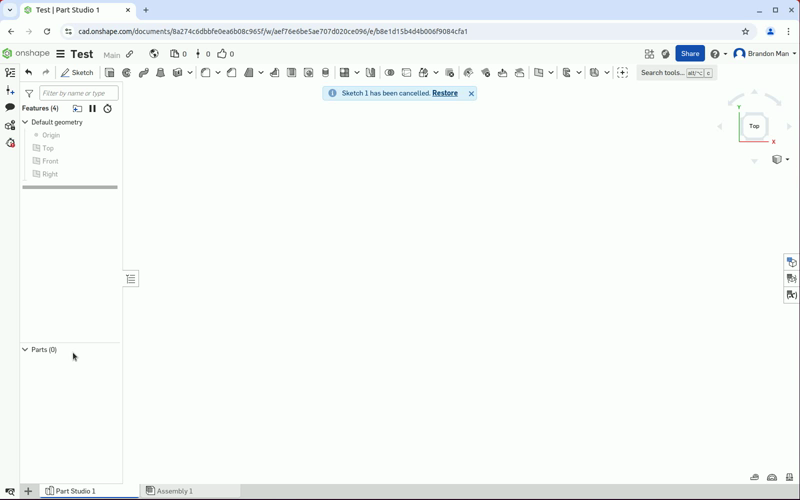
key(shift+p)
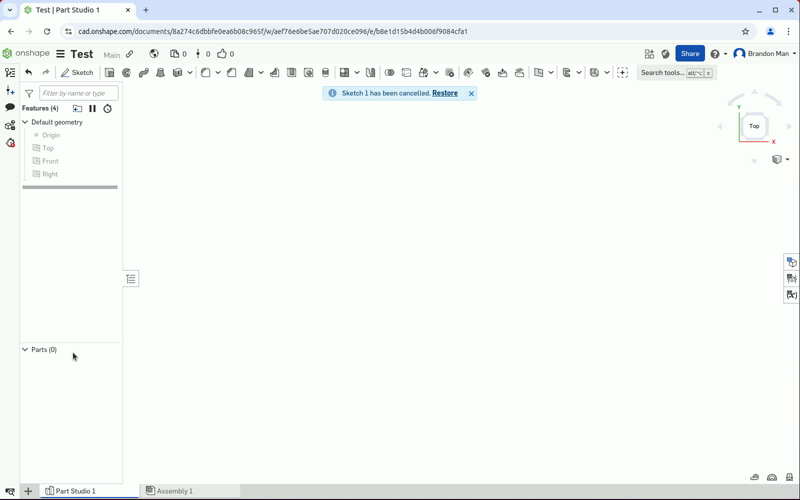
key(space)
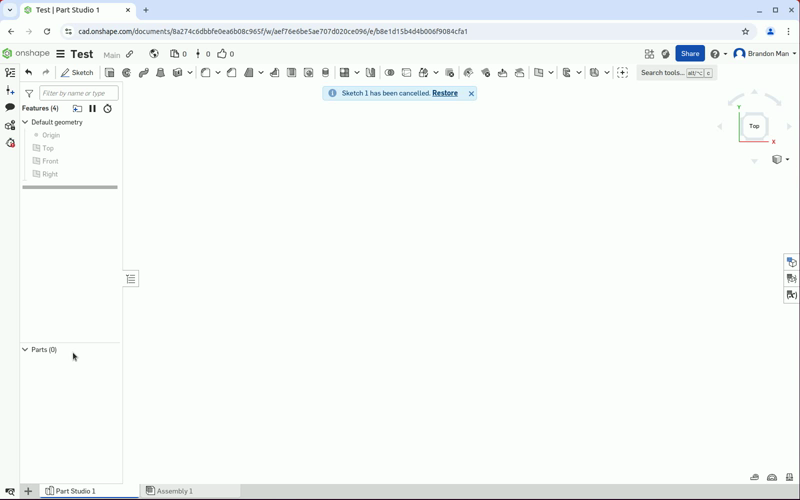
key_down(shift)
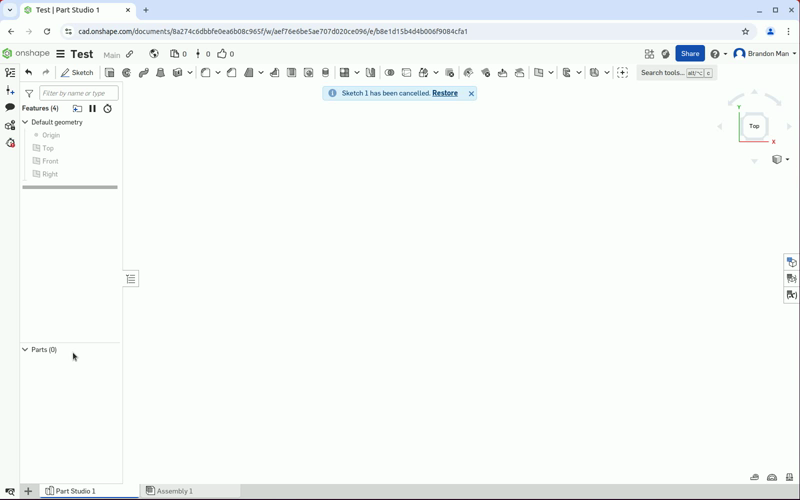
key(up)
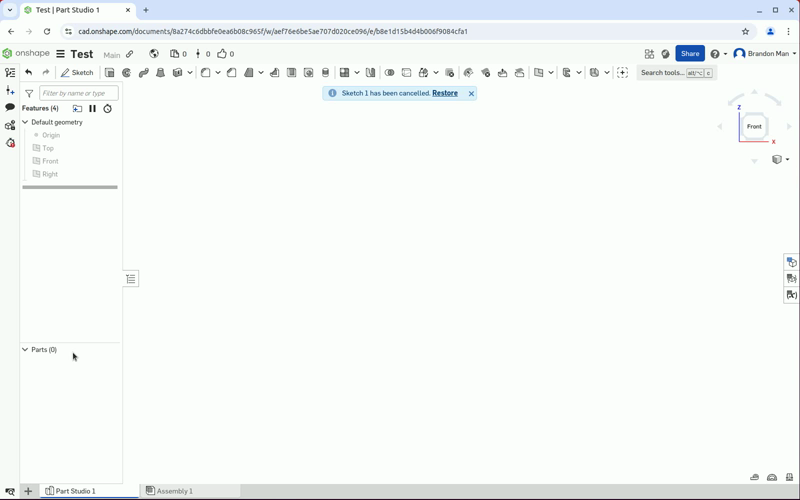
key_up(shift)
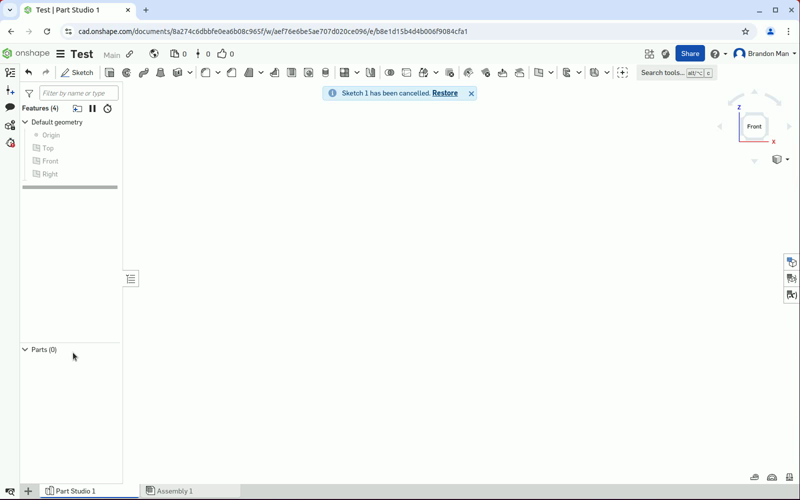
mouse_move(73, 352)
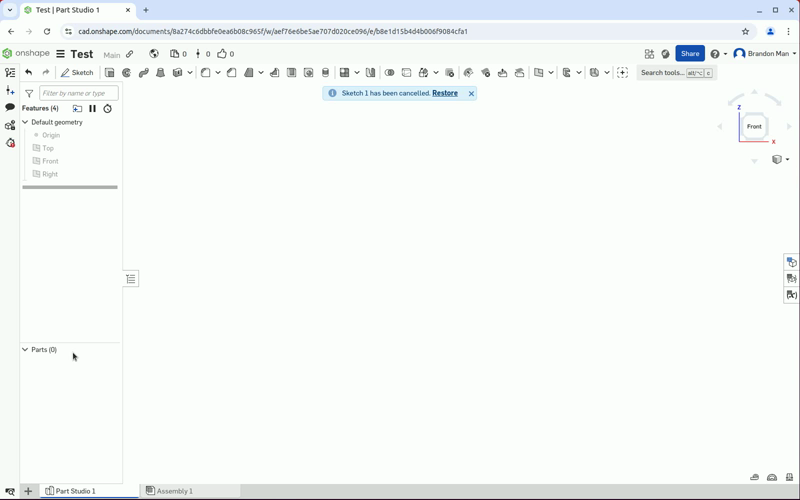
key(shift+y)
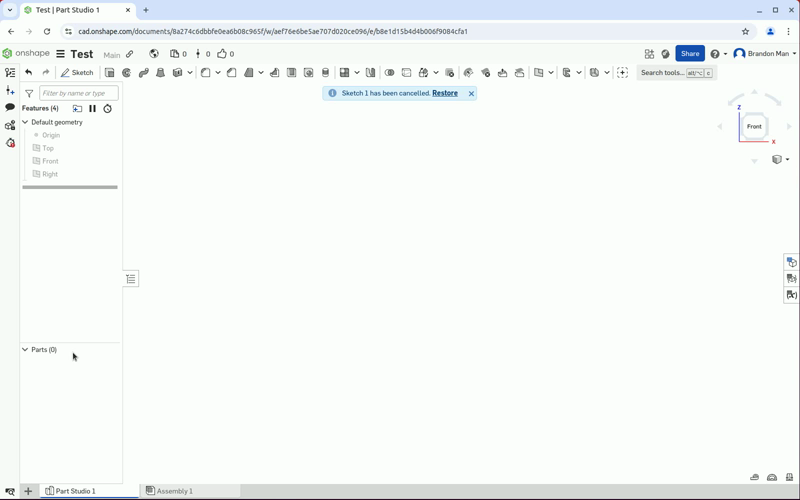
key(shift+s)
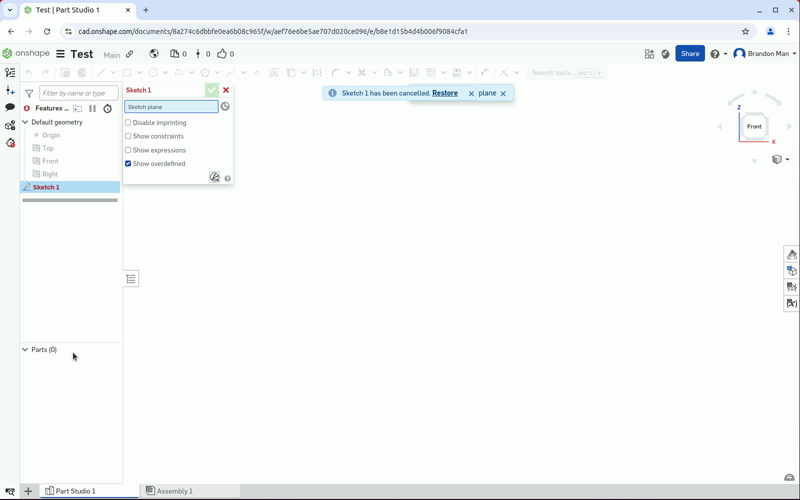
mouse_move(73, 163)
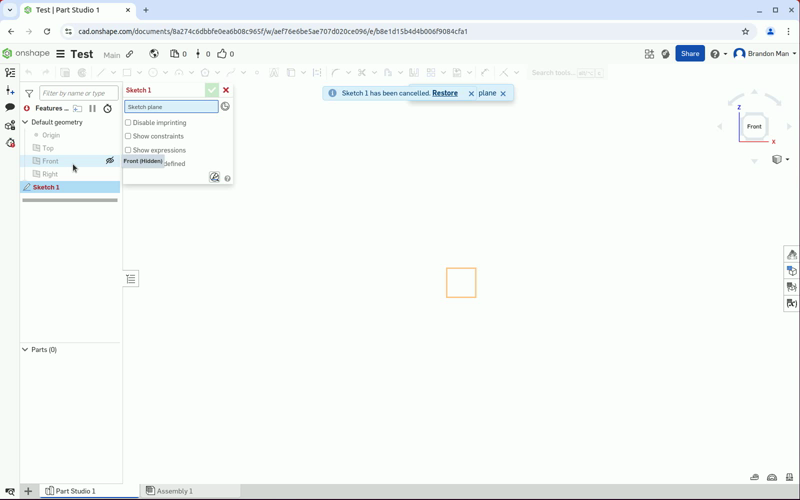
click(73, 163)
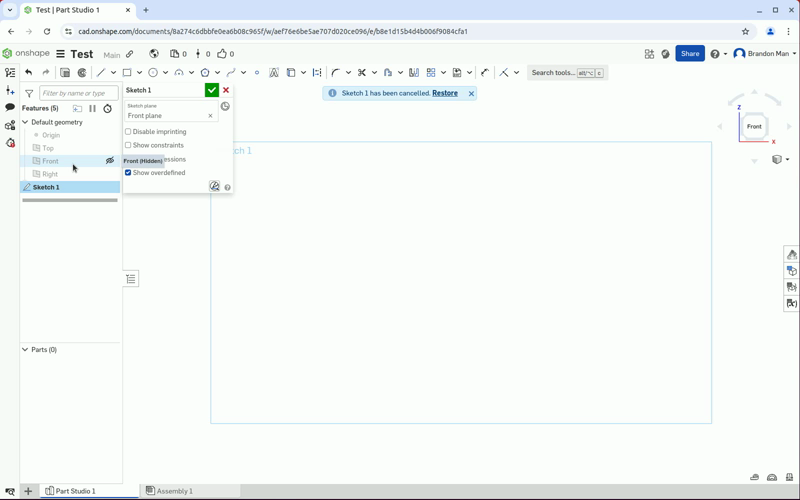
mouse_move(73, 352)
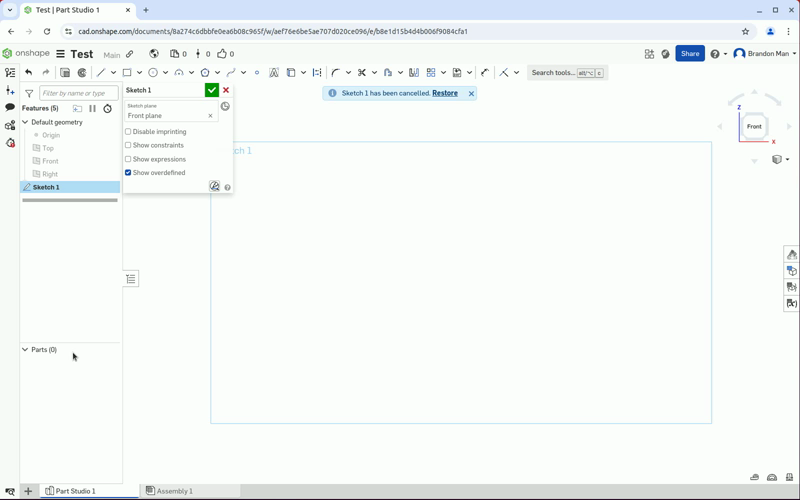
key(y)
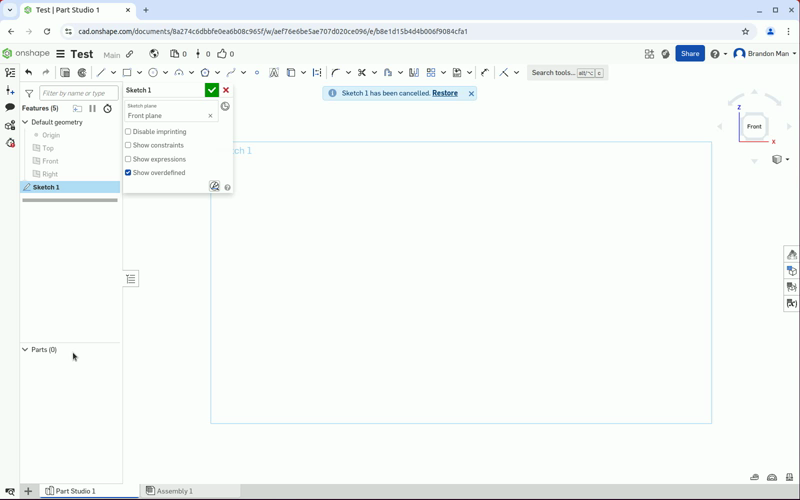
key(c)
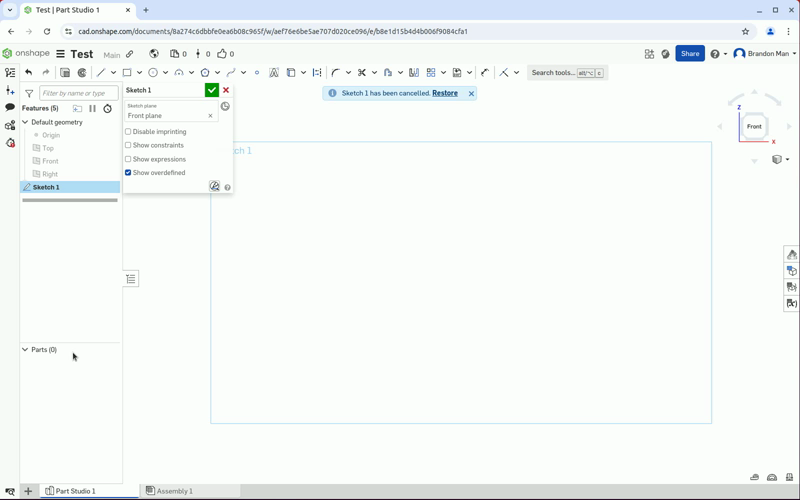
key_down(shift)
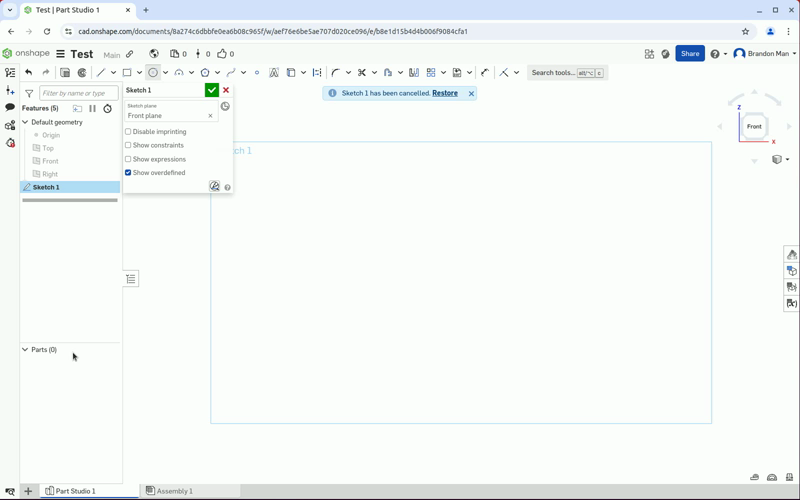
mouse_move(460, 282)
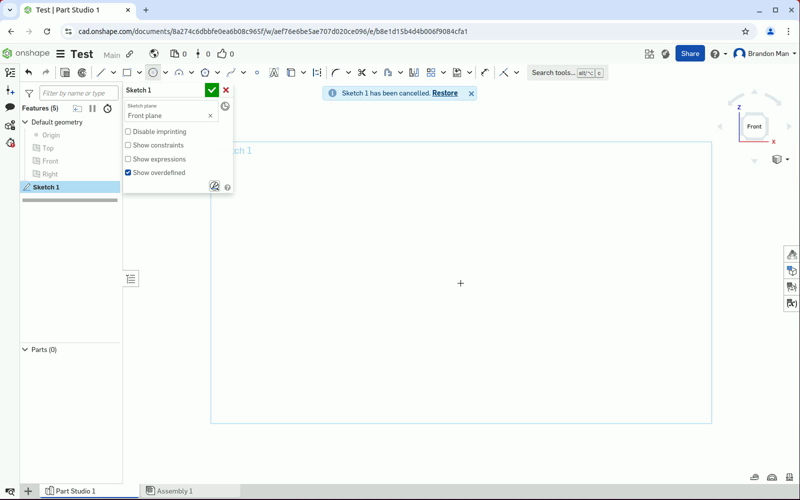
click(460, 282)
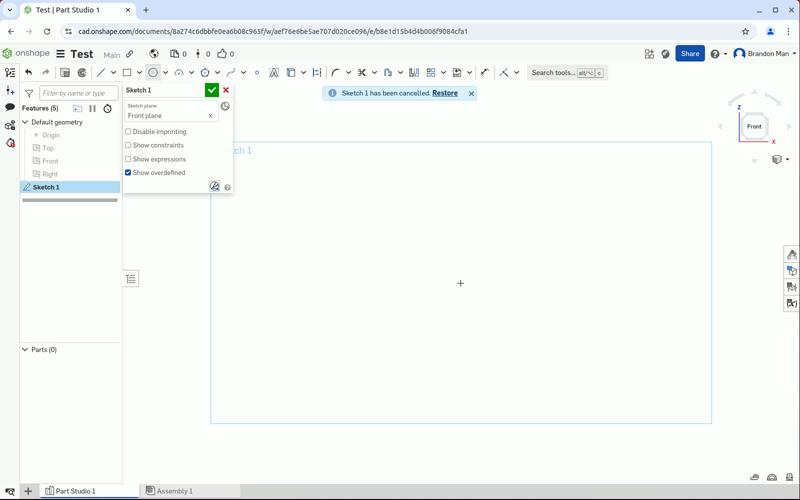
key_up(shift)
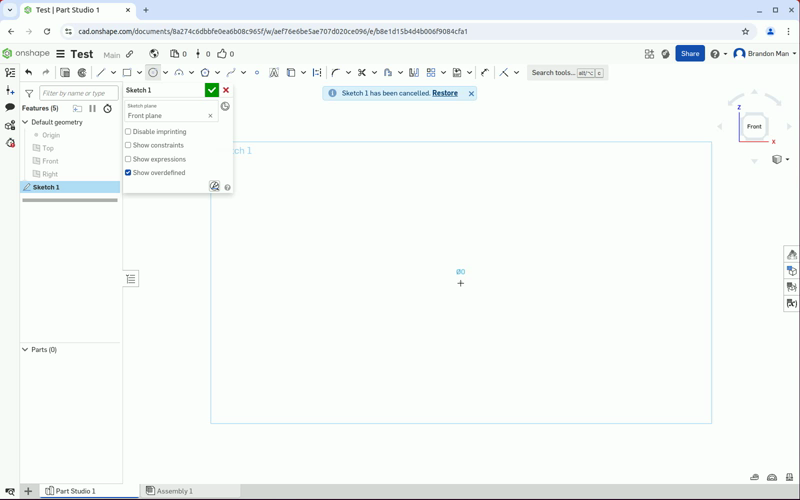
mouse_move(470, 282)
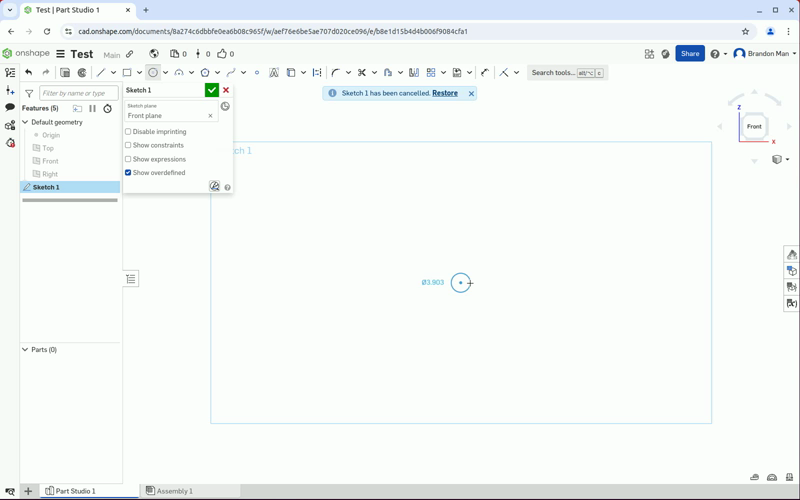
click(470, 282)
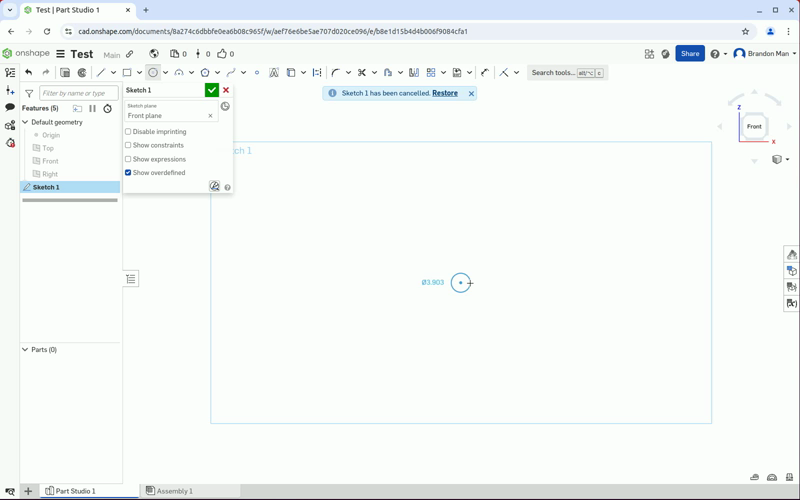
key(esc)
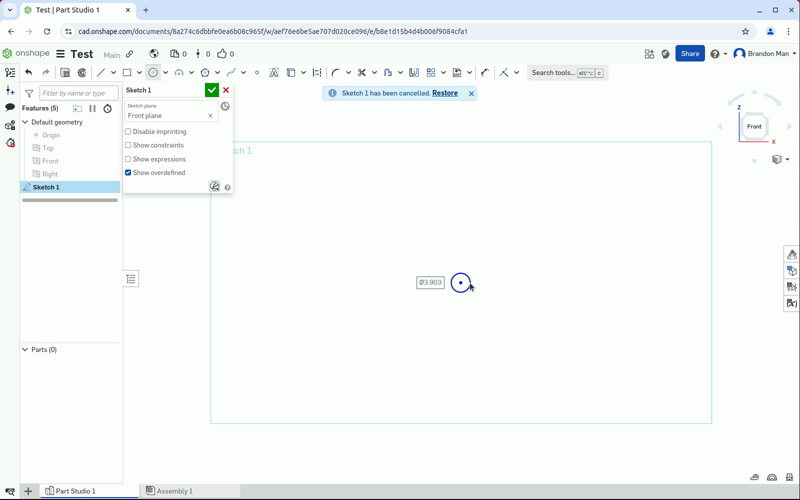
mouse_move(463, 284)
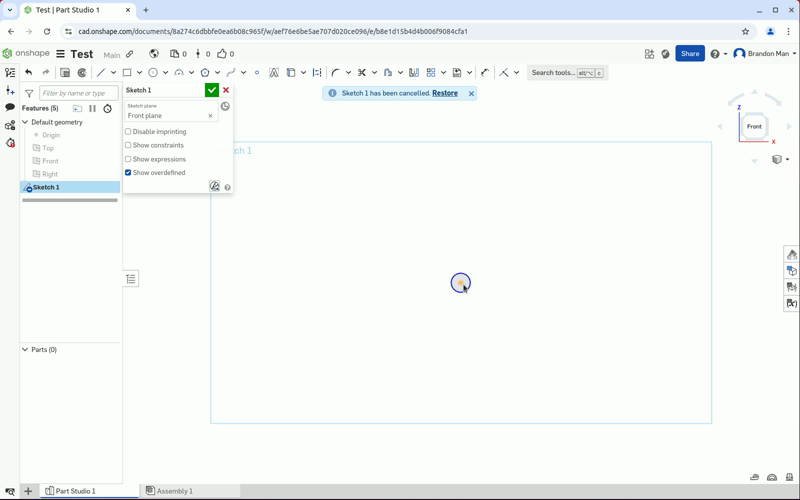
scroll(6)
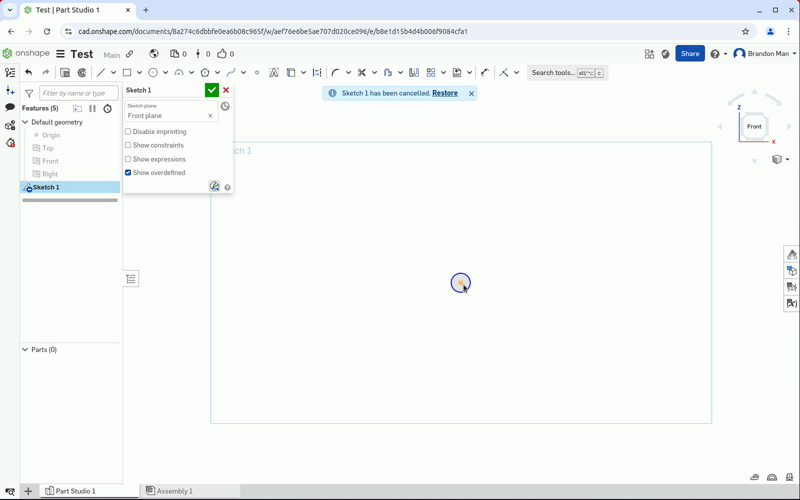
scroll(6)
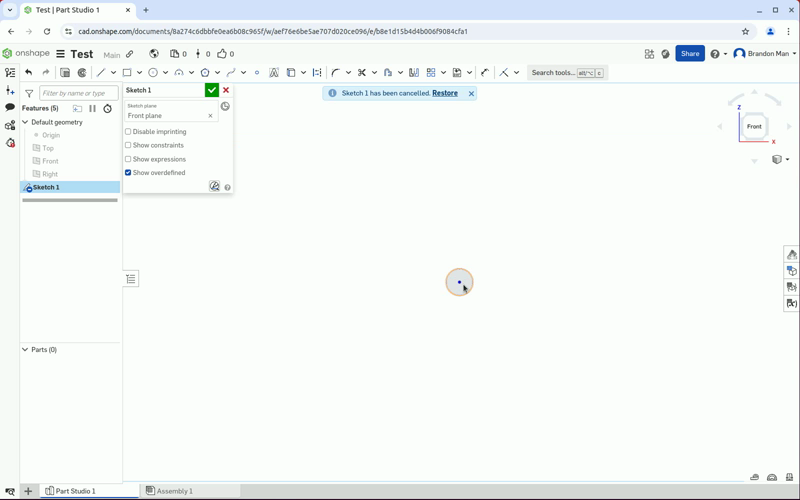
scroll(6)
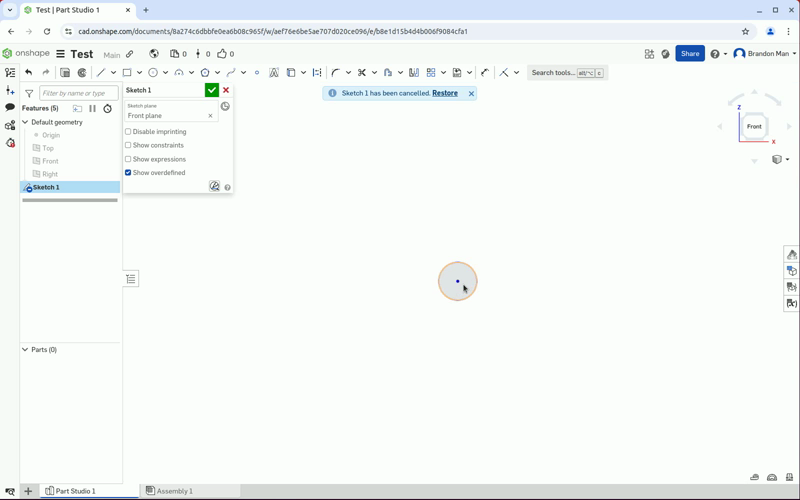
scroll(6)
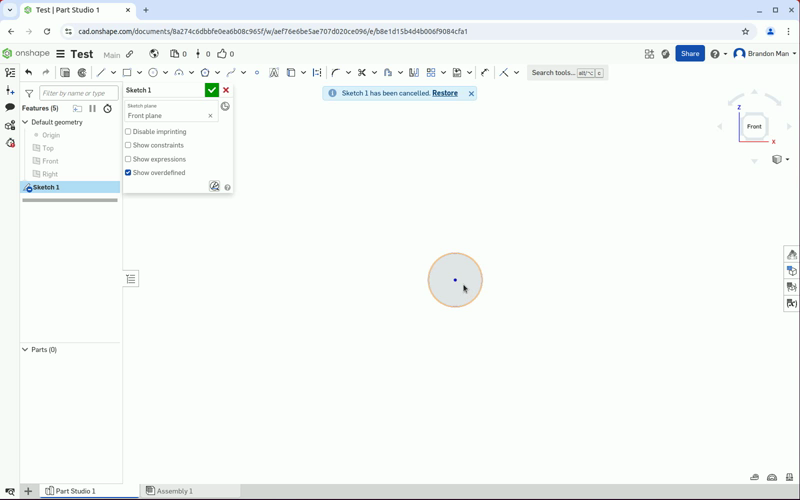
scroll(6)
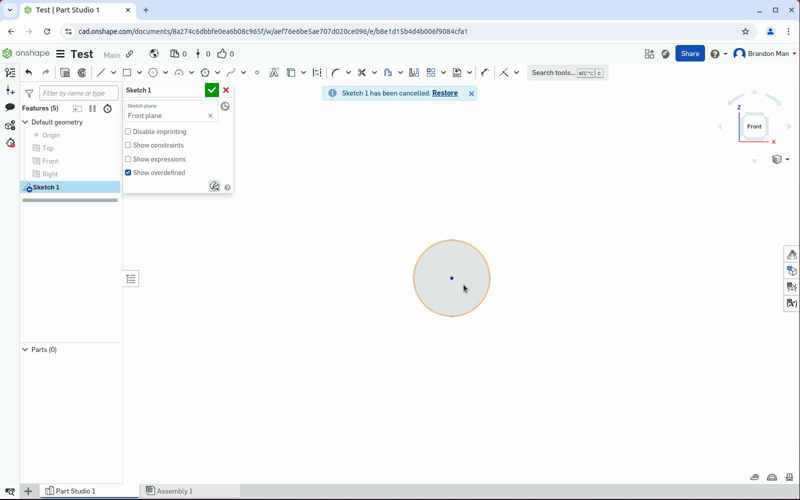
scroll(6)
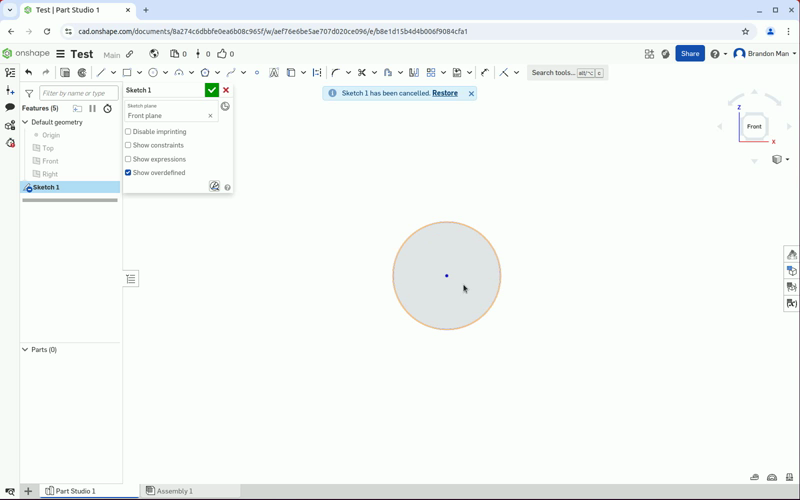
scroll(6)
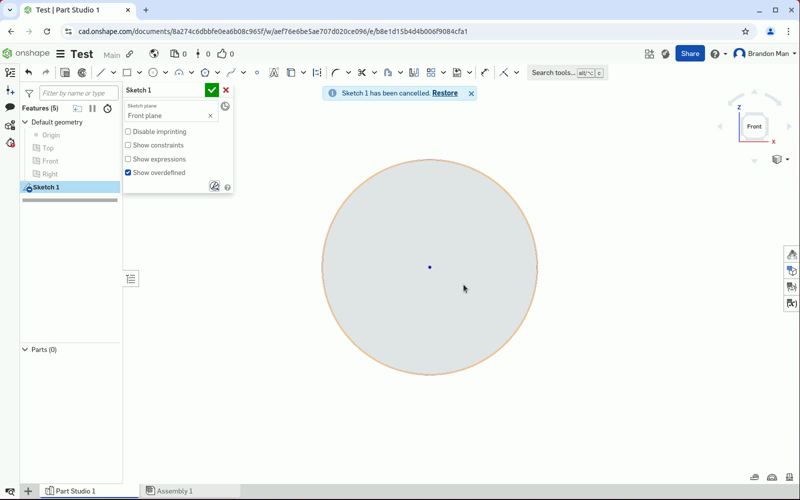
click(463, 284)
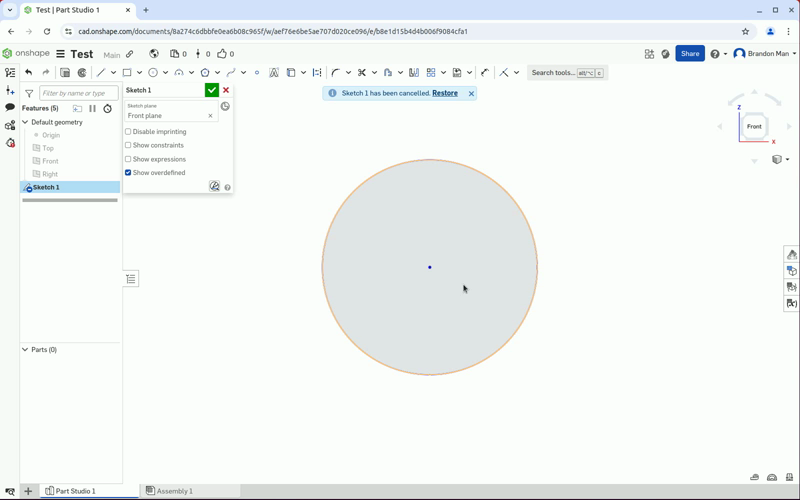
scroll(-6)
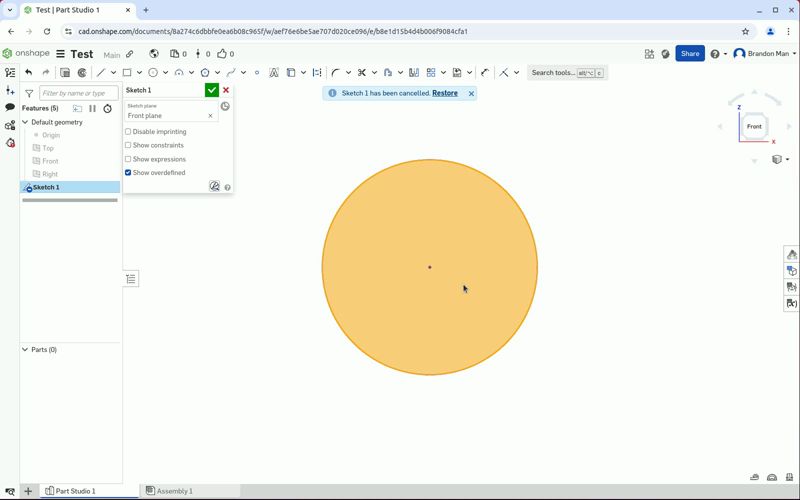
scroll(-6)
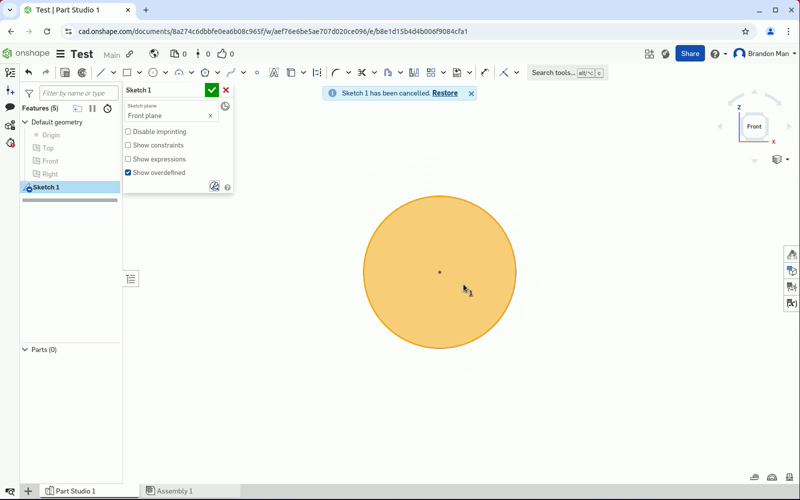
scroll(-6)
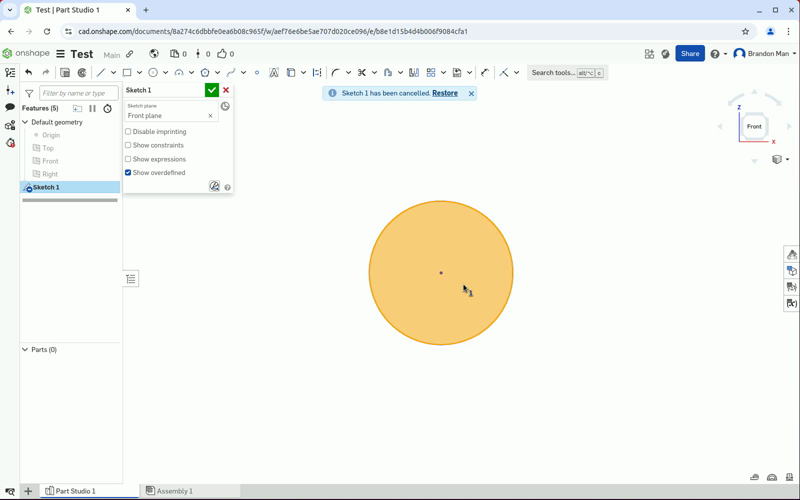
scroll(-6)
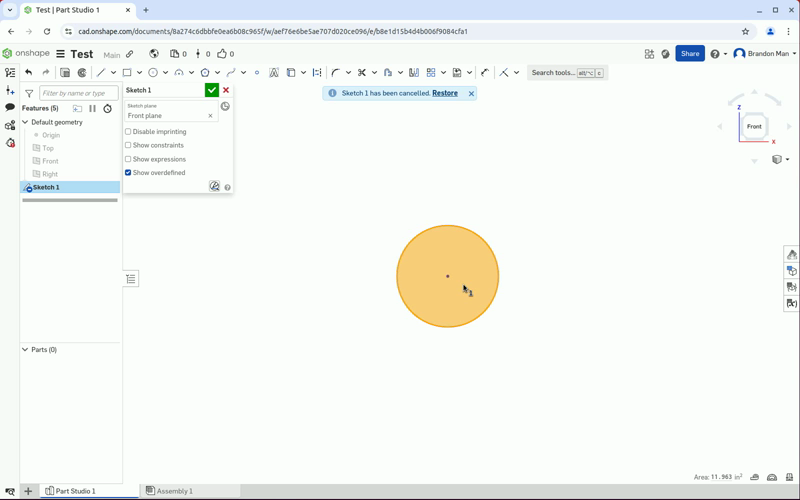
scroll(-6)
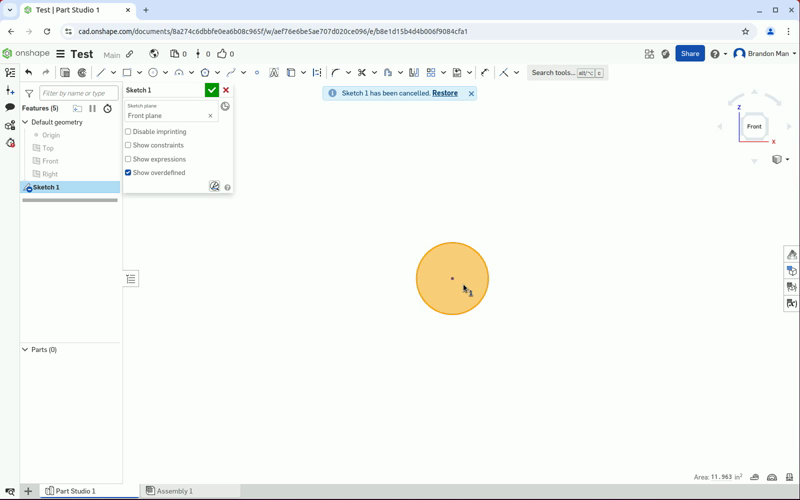
scroll(-6)
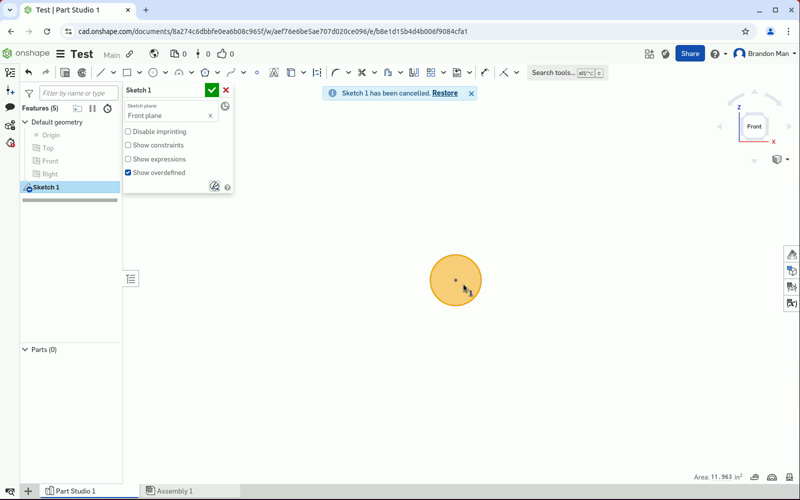
scroll(-6)
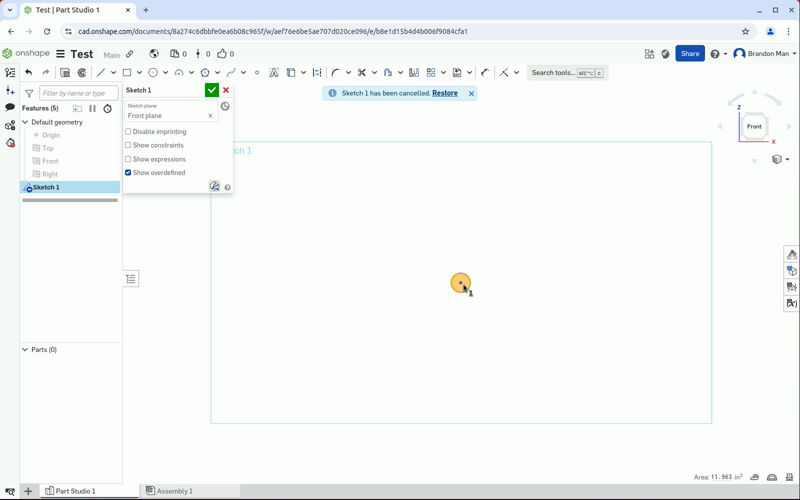
mouse_move(73, 352)
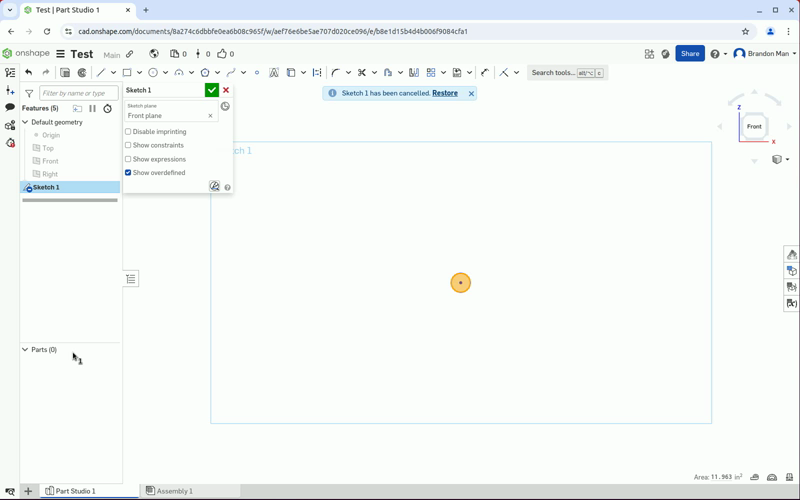
key(shift+y)
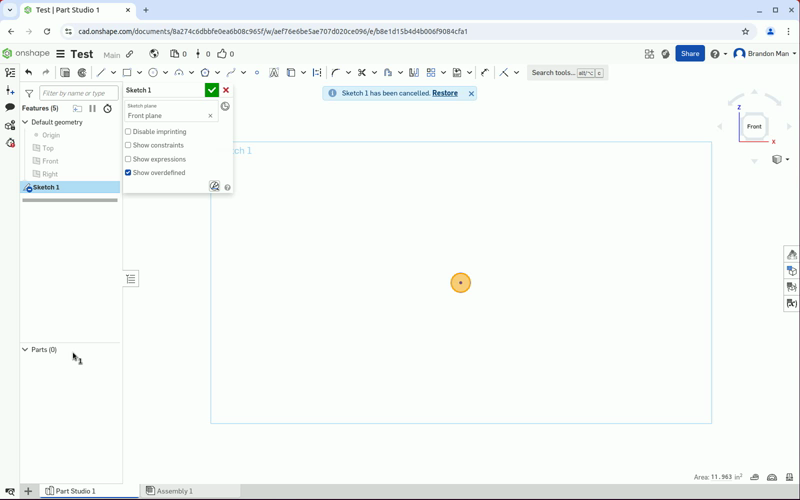
key(shift+e)
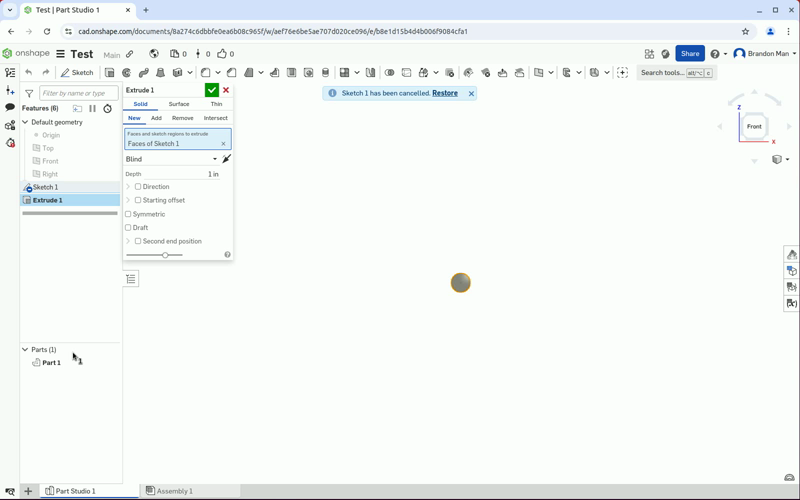
mouse_move(143, 106)
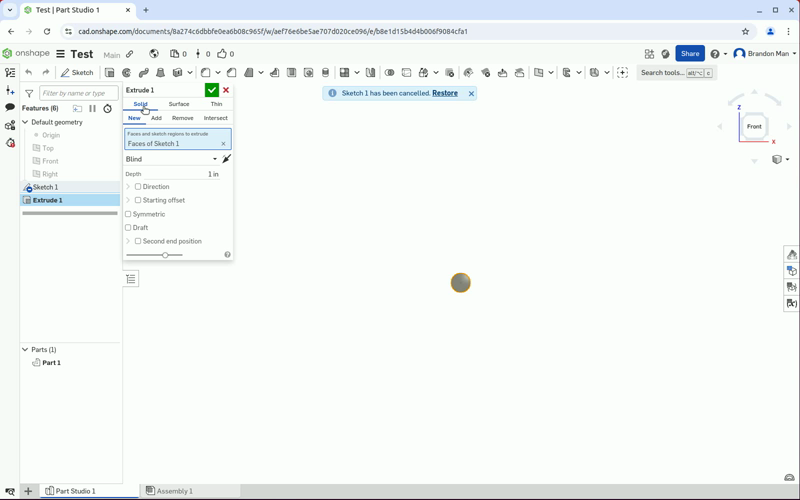
click(143, 106)
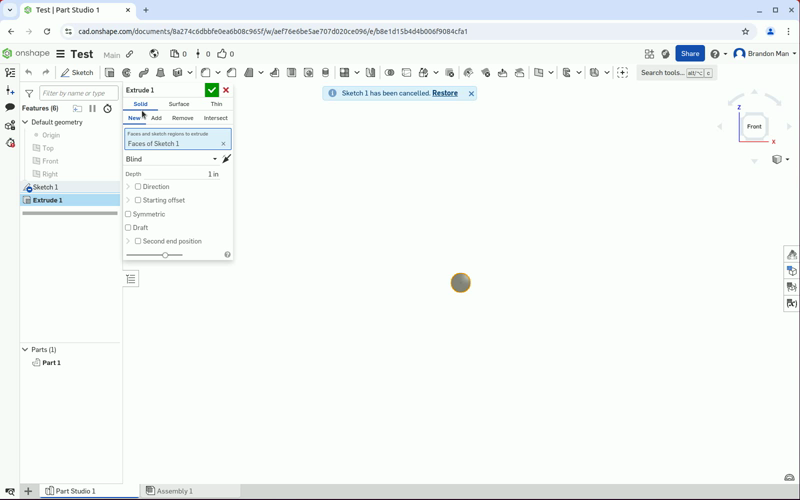
mouse_move(137, 120)
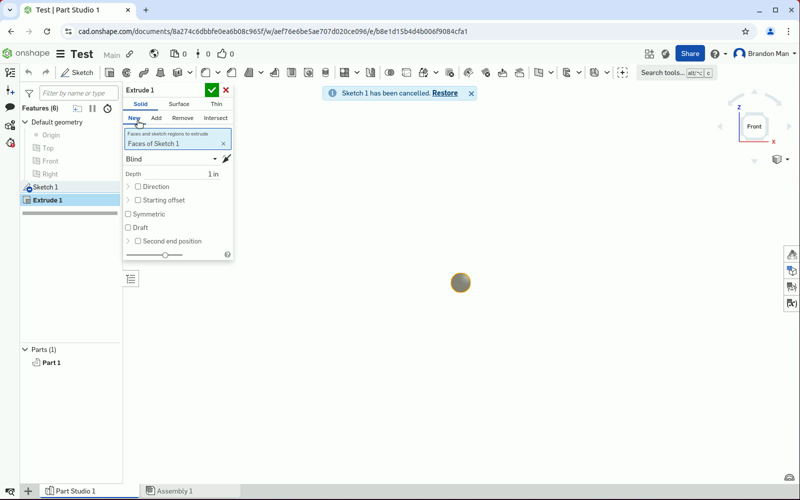
click(137, 120)
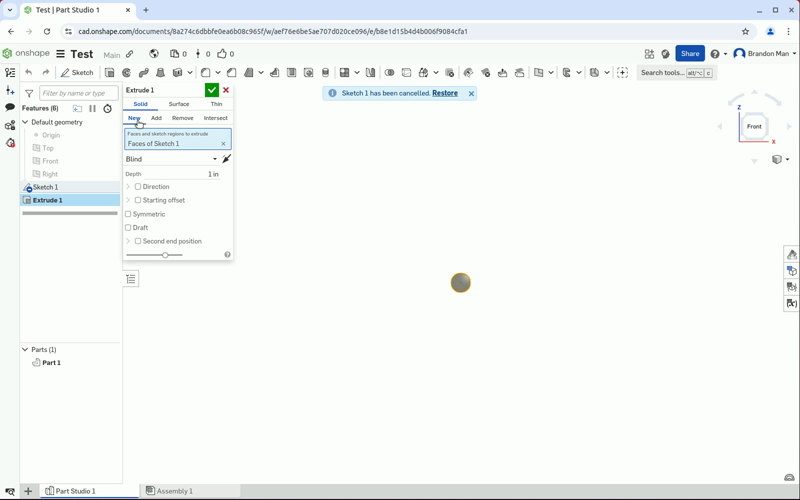
key(tab, 4)
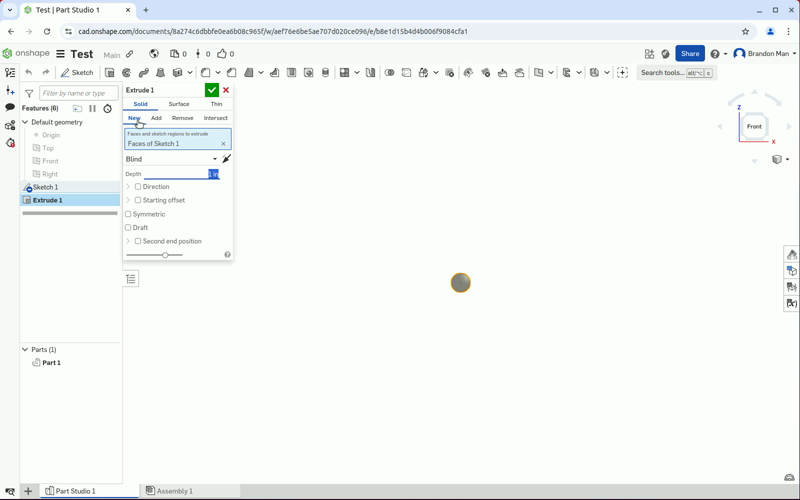
text(23.108)
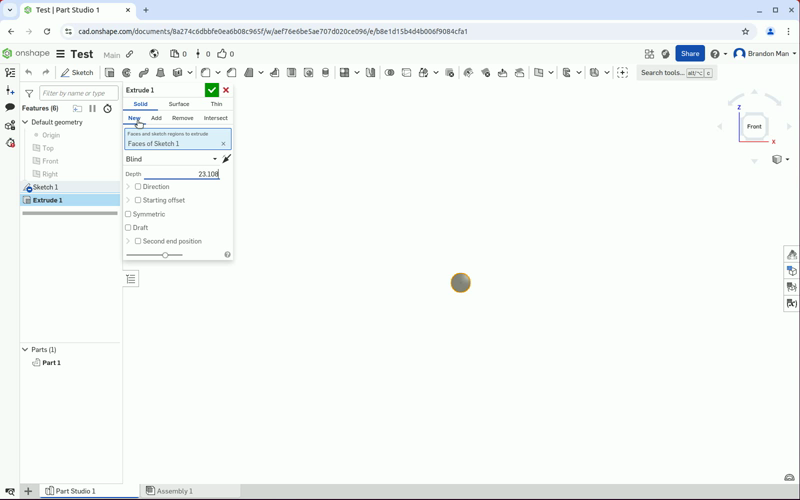
key(enter)
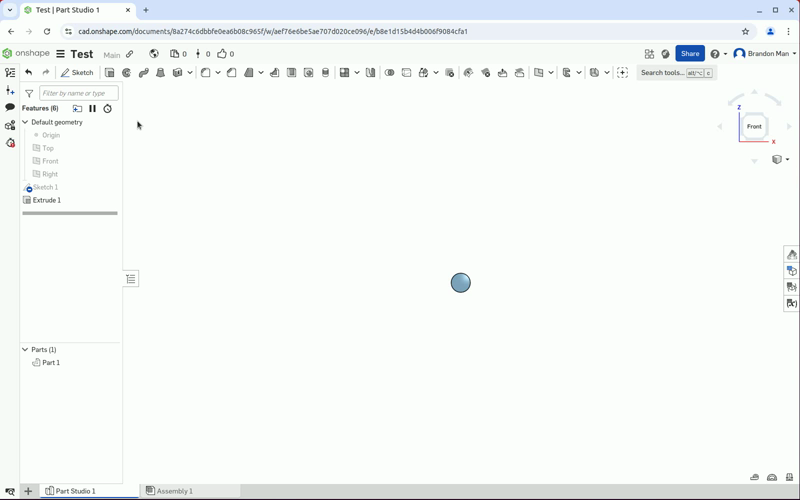
key(shift+h)
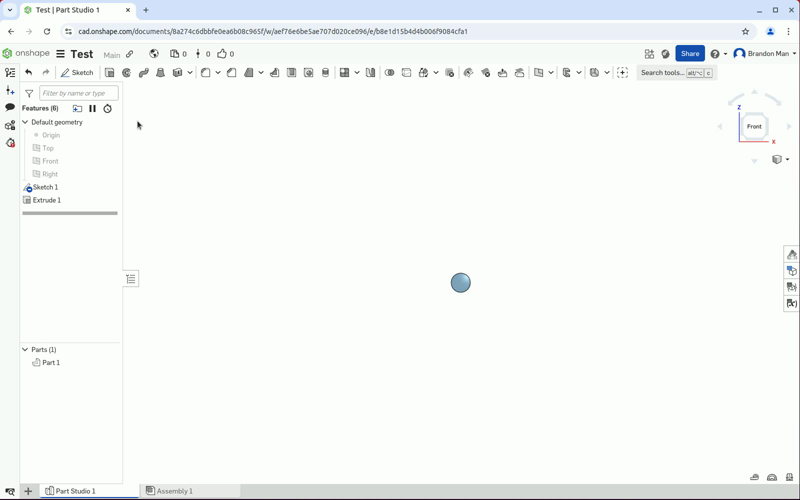
key(shift+h)
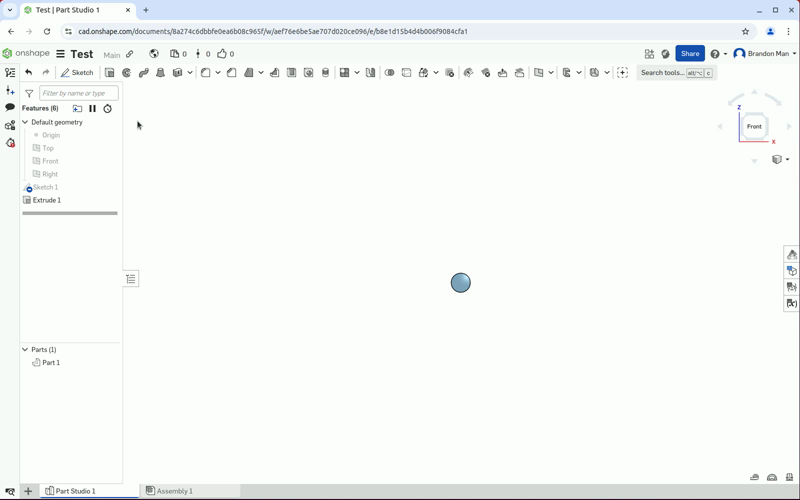
mouse_move(73, 189)
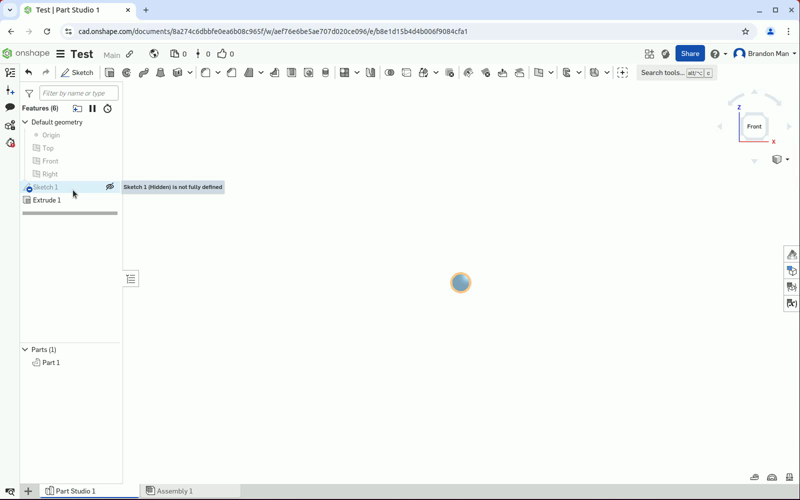
click(73, 189)
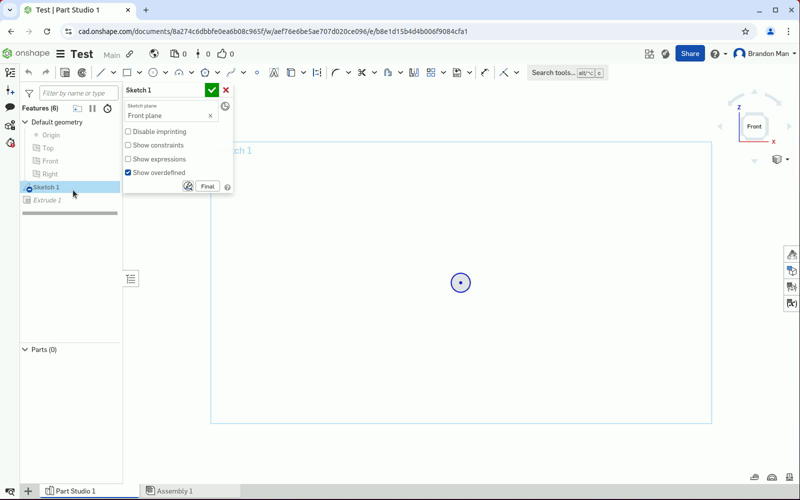
mouse_move(229, 92)
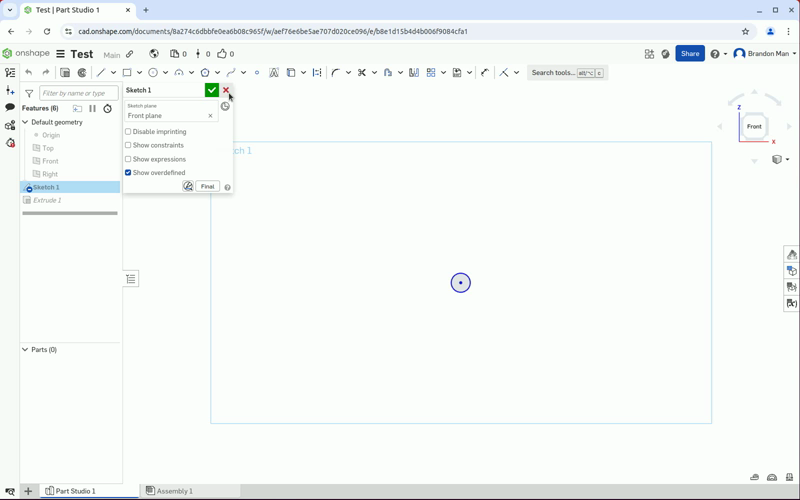
click(229, 92)
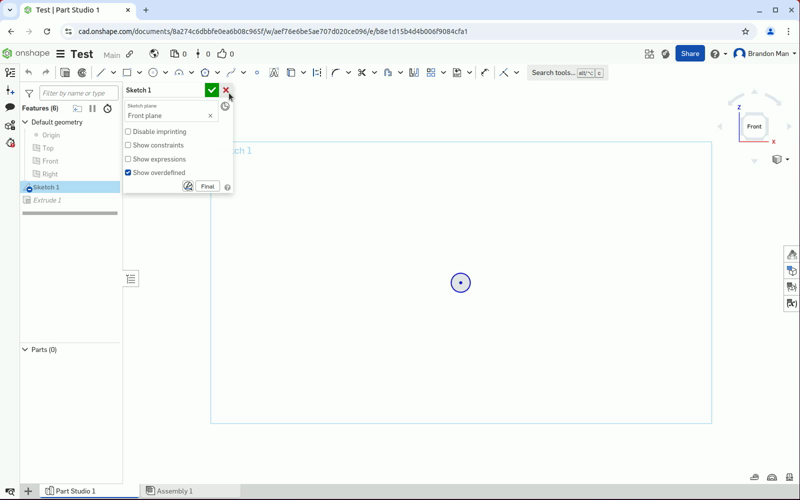
key(shift+s)
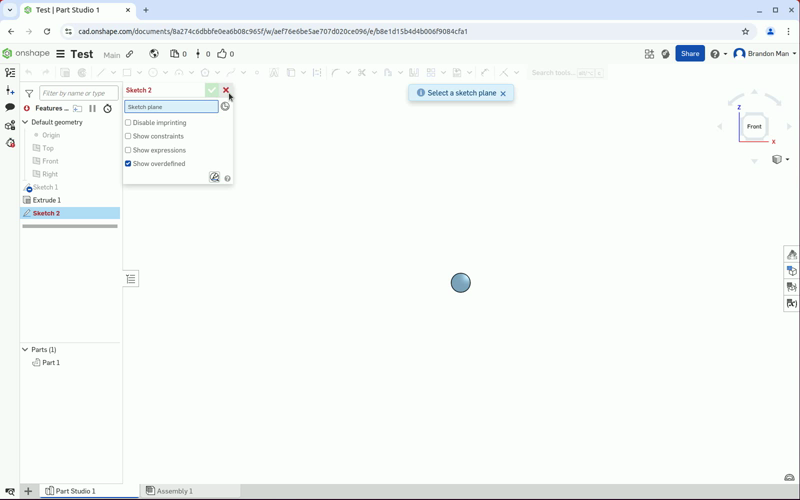
mouse_move(73, 163)
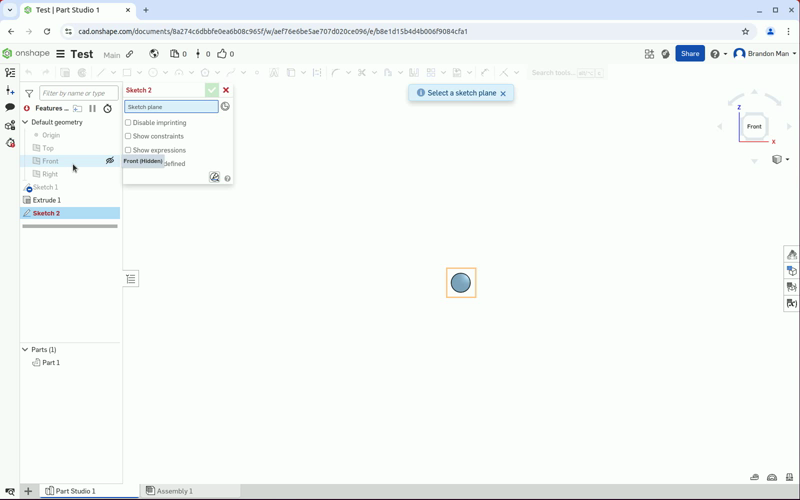
click(73, 163)
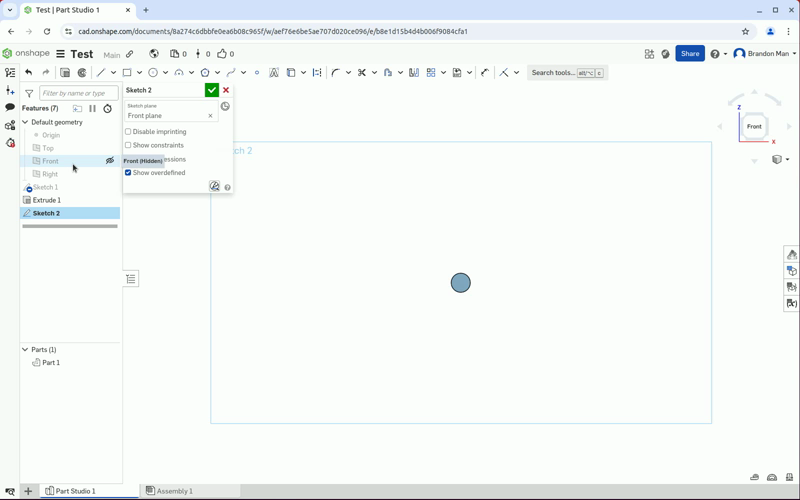
mouse_move(73, 352)
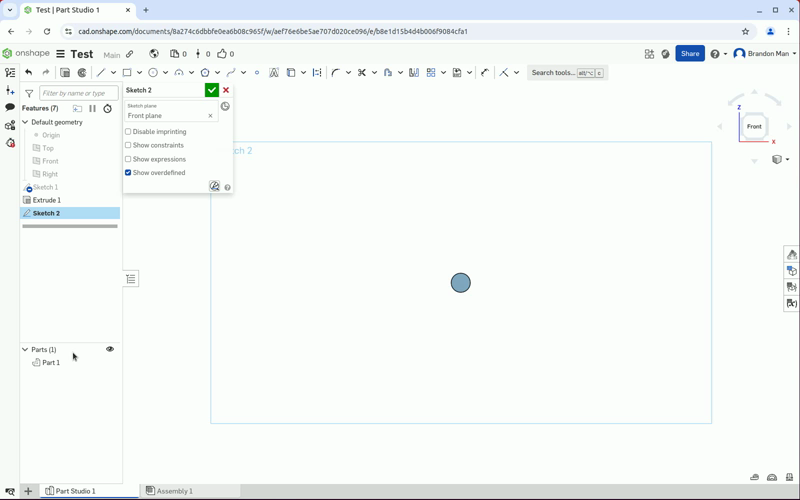
key(y)
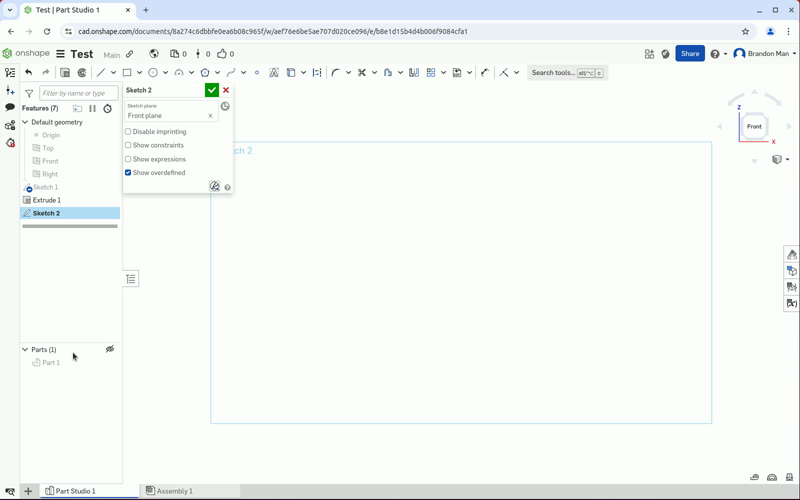
key(c)
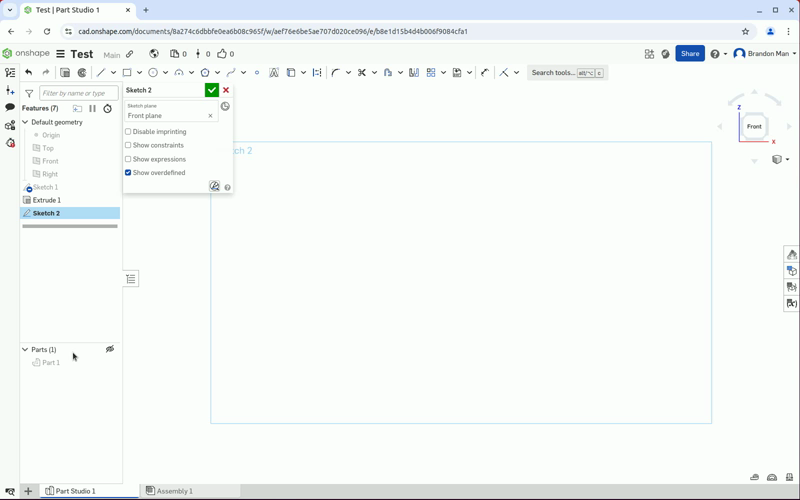
key_down(shift)
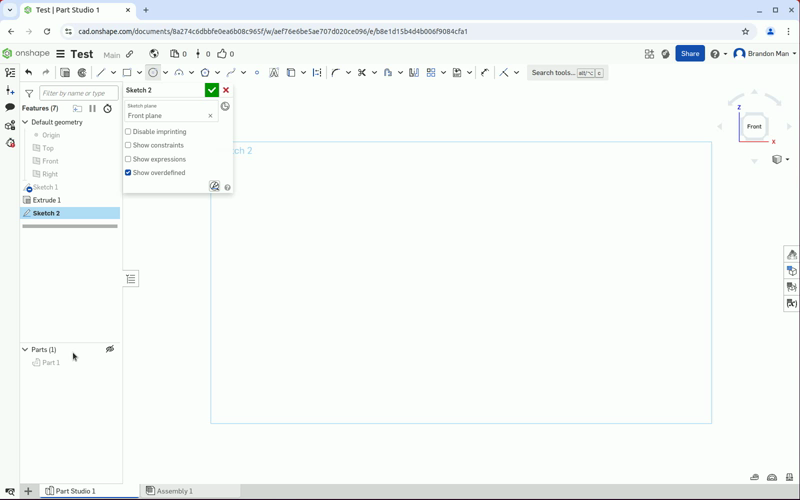
mouse_move(460, 282)
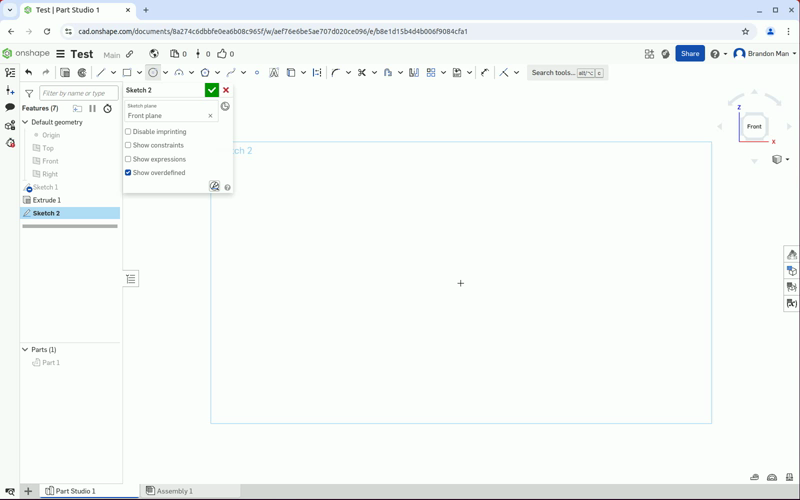
click(460, 282)
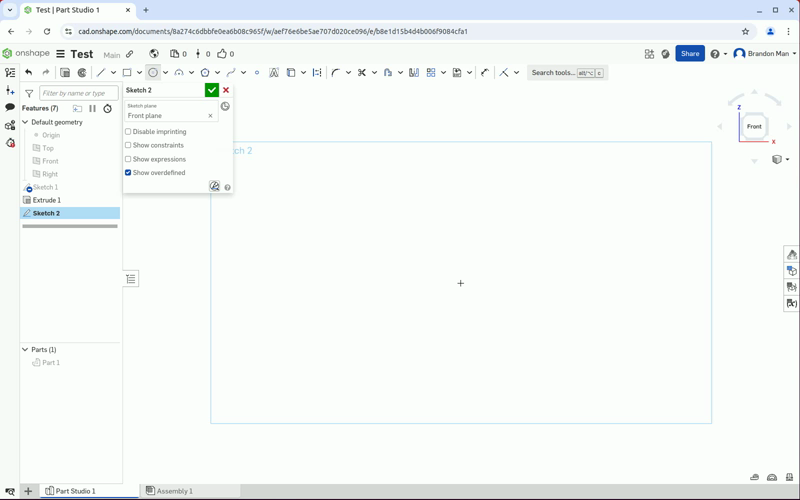
key_up(shift)
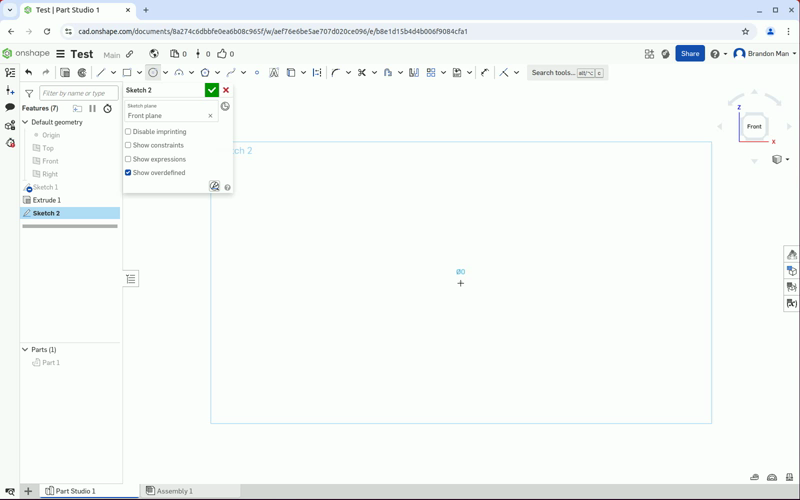
mouse_move(470, 282)
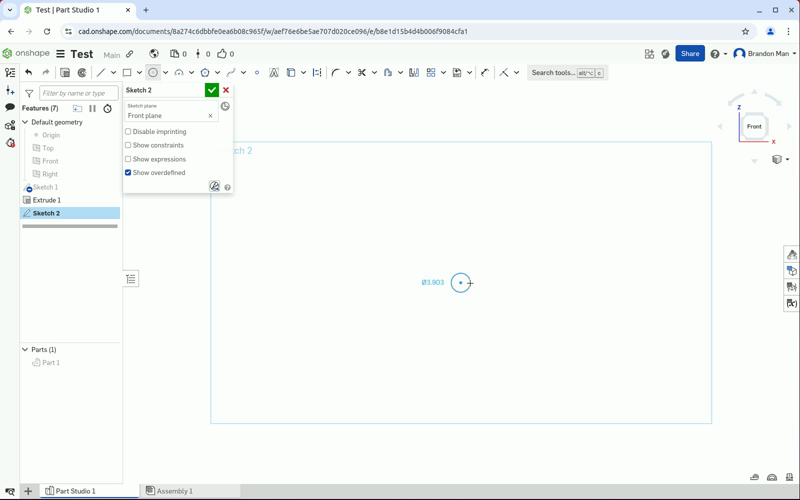
click(470, 282)
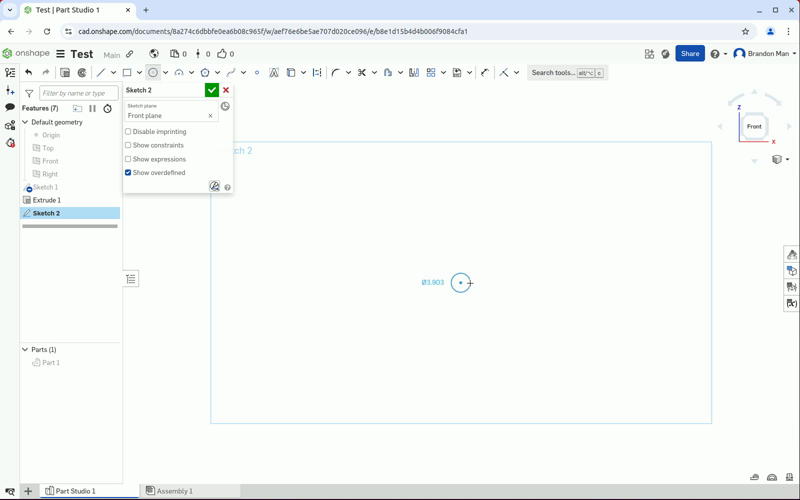
key(esc)
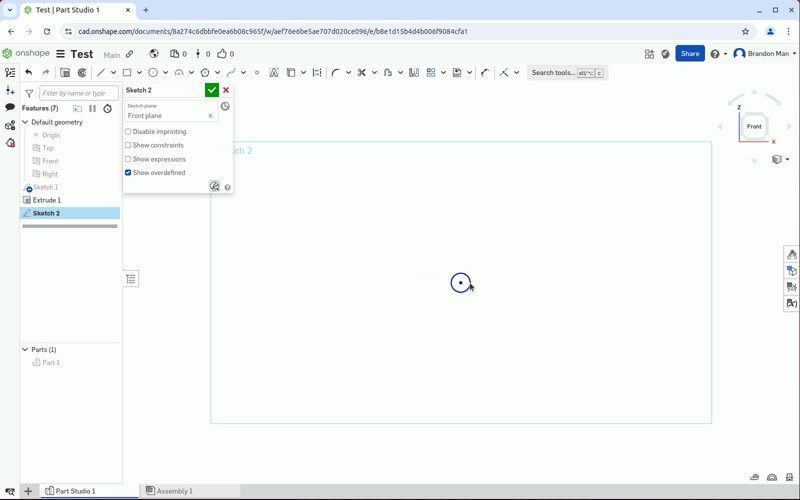
mouse_move(464, 284)
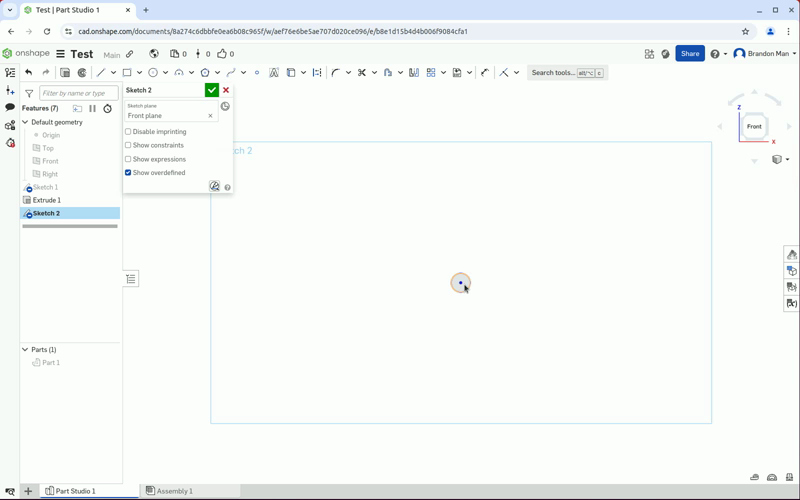
scroll(6)
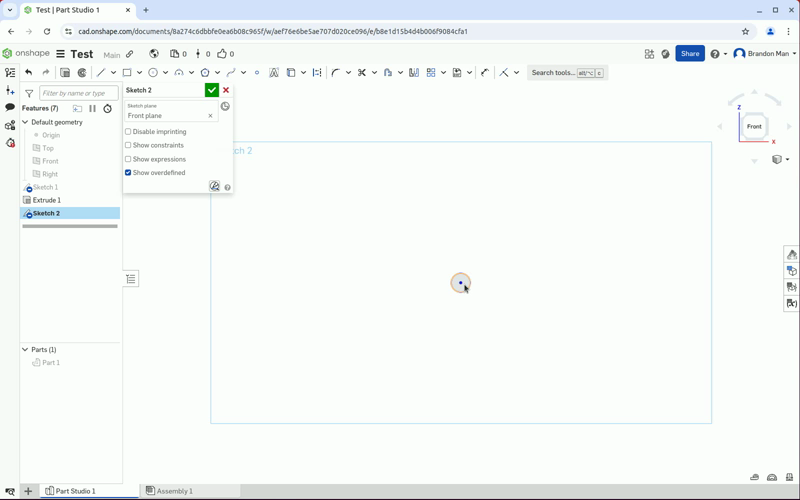
scroll(6)
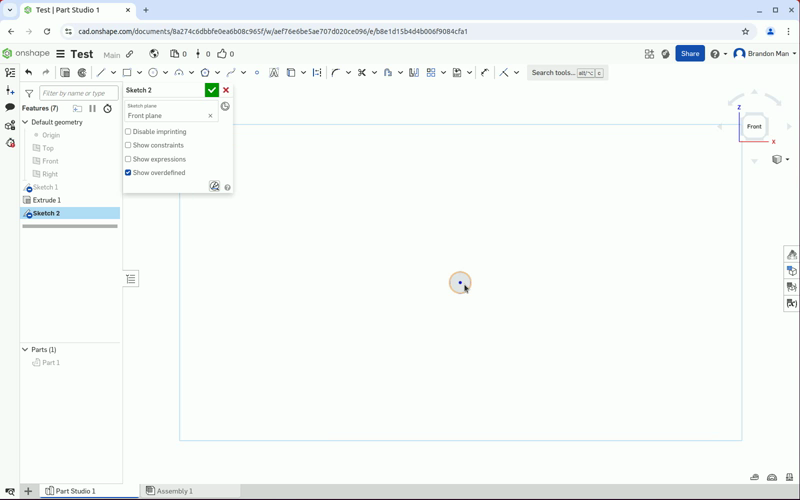
scroll(6)
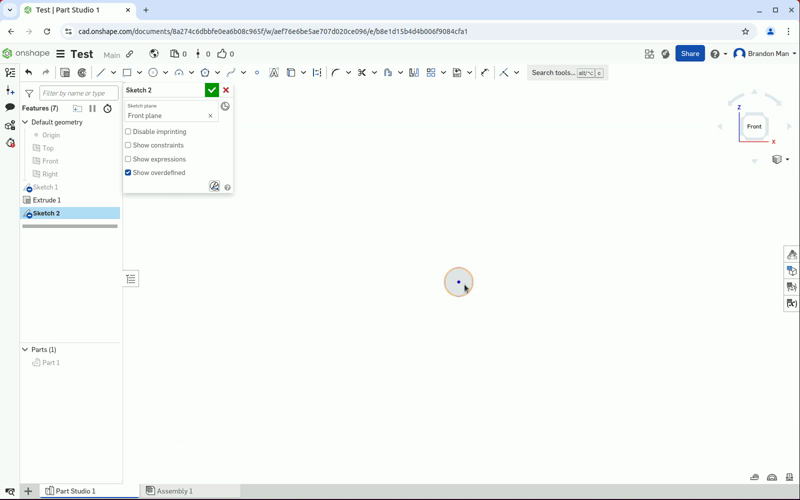
scroll(6)
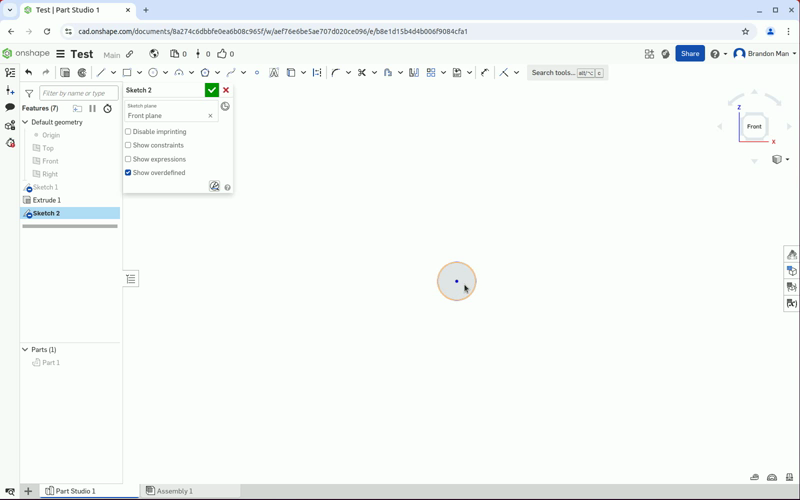
scroll(6)
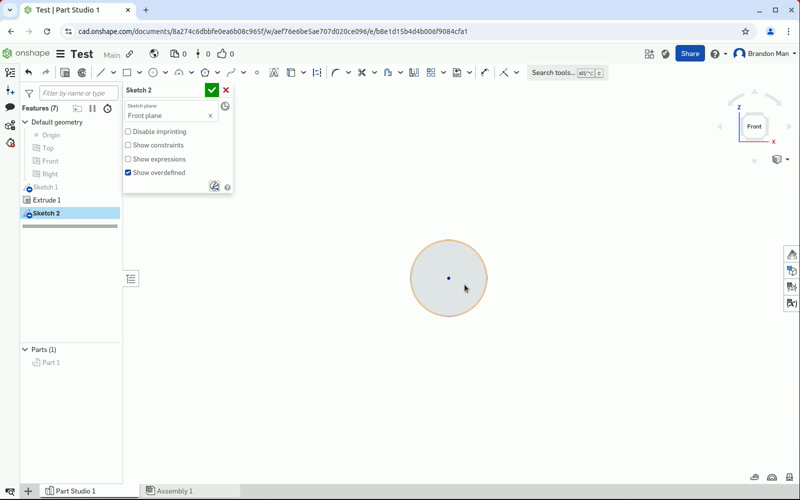
scroll(6)
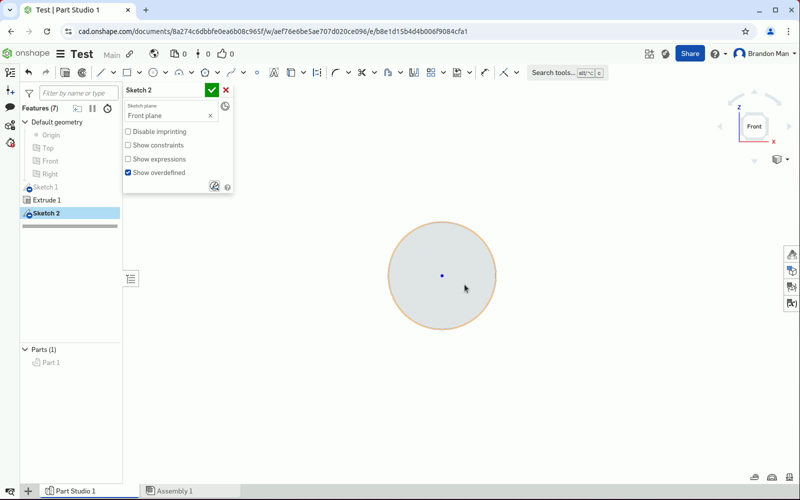
scroll(6)
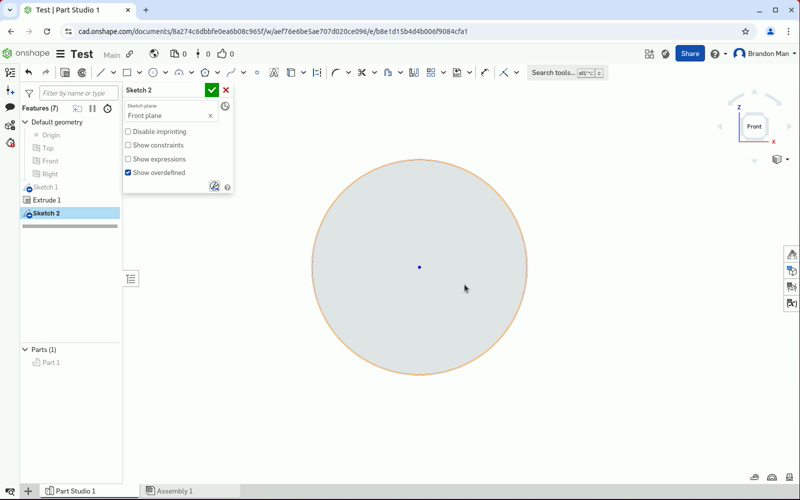
click(464, 284)
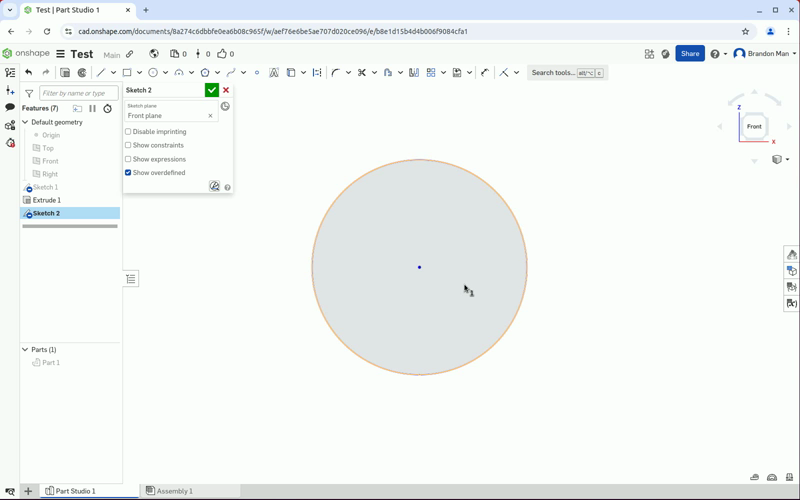
scroll(-6)
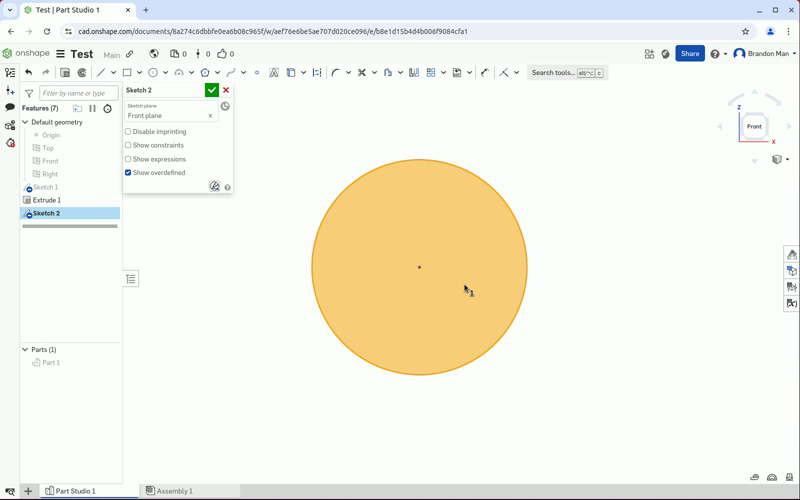
scroll(-6)
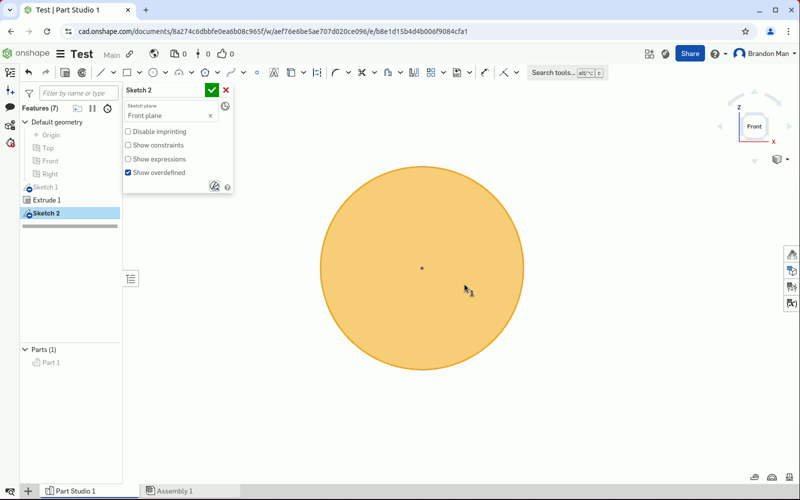
scroll(-6)
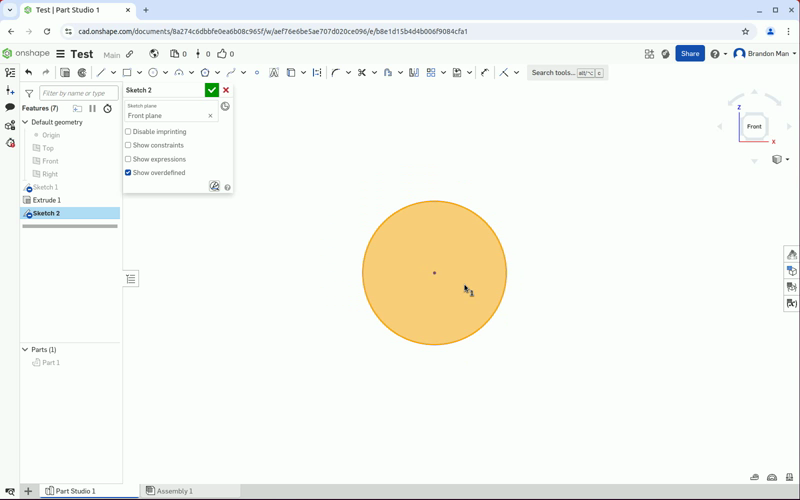
scroll(-6)
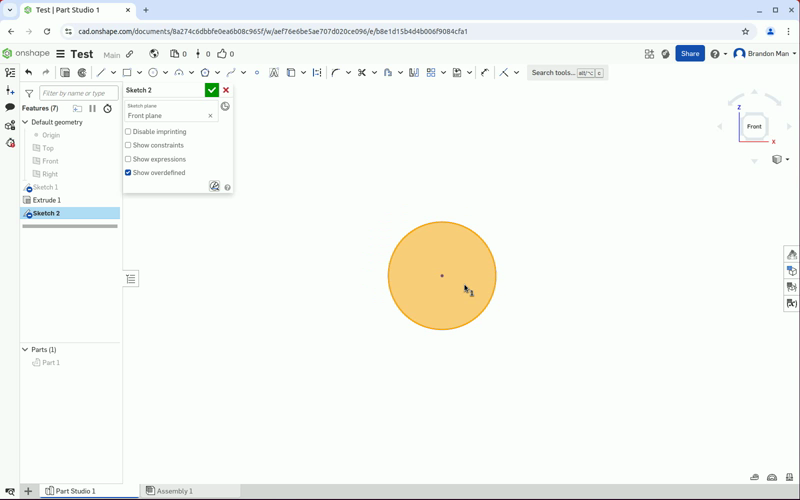
scroll(-6)
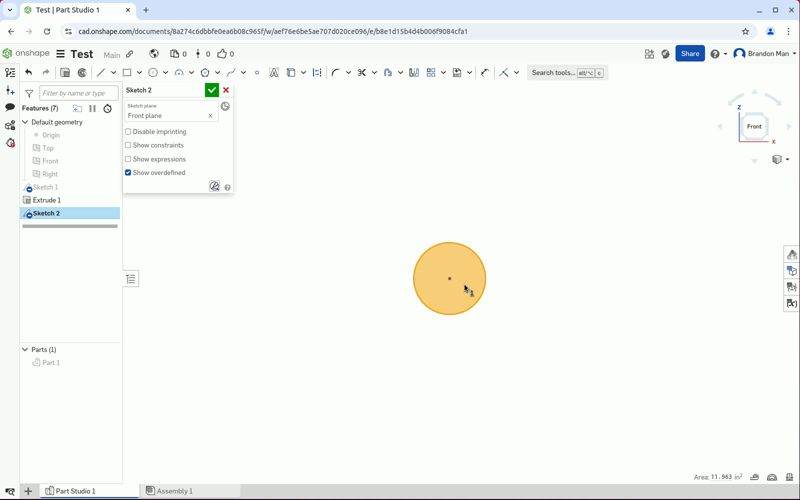
scroll(-6)
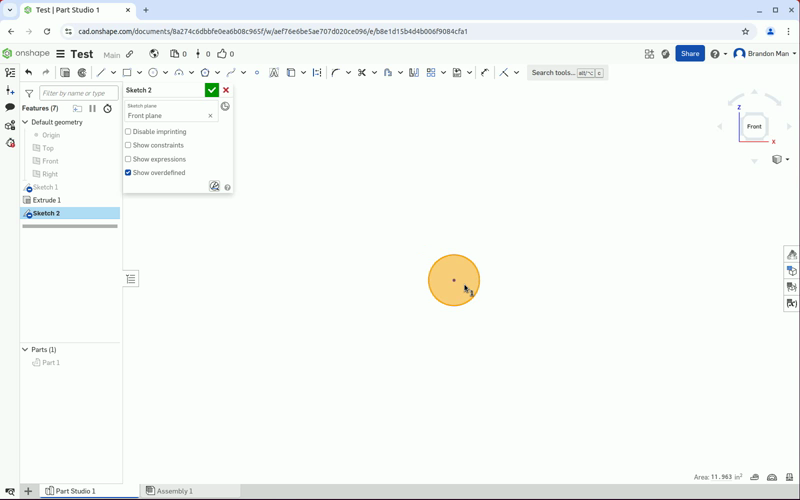
scroll(-6)
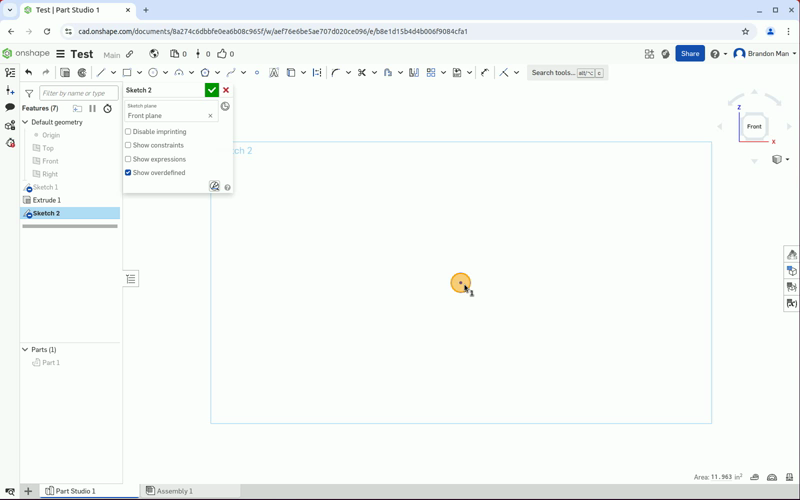
mouse_move(73, 352)
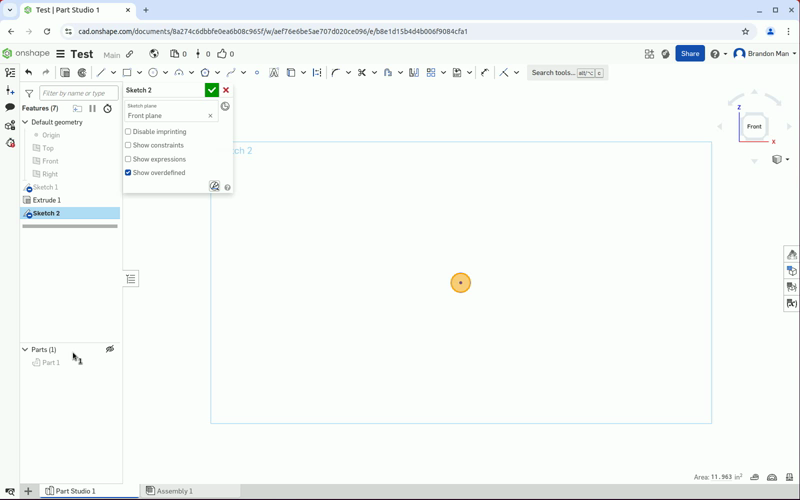
key(shift+y)
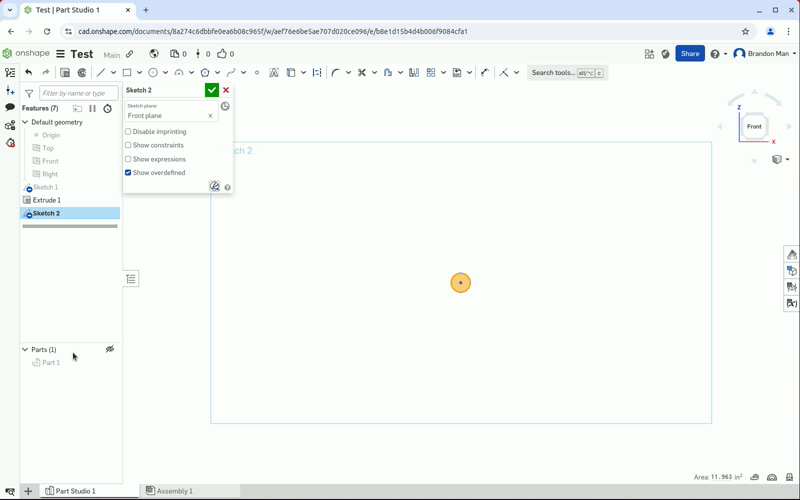
key(shift+e)
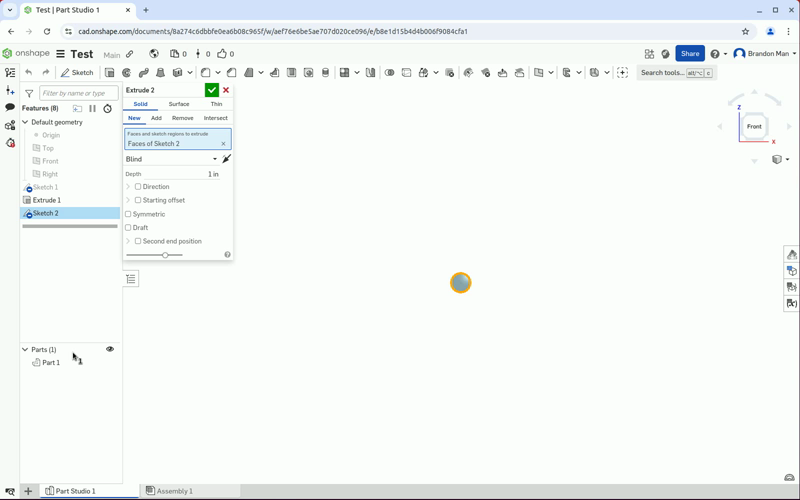
mouse_move(143, 106)
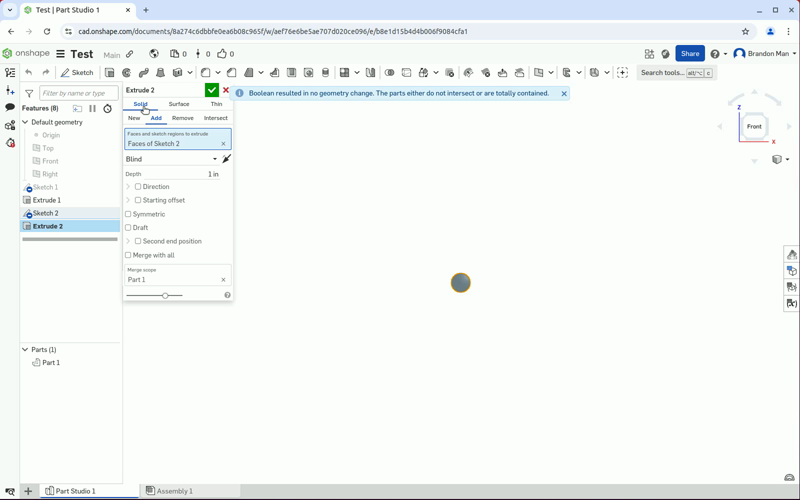
click(143, 106)
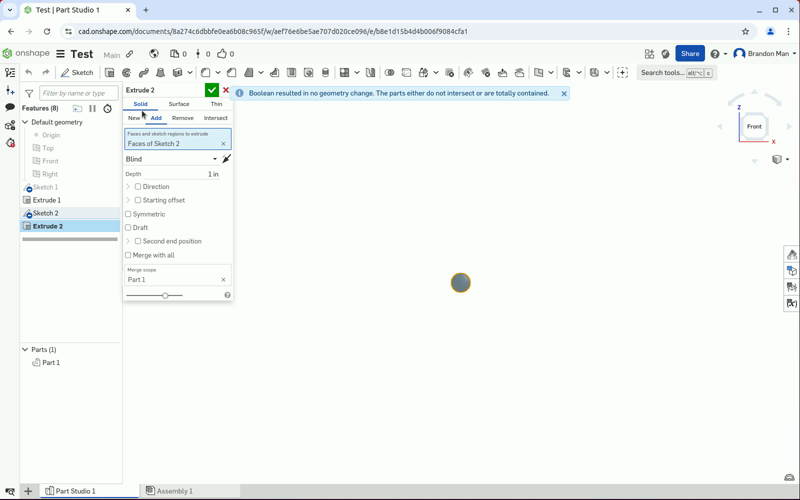
mouse_move(137, 120)
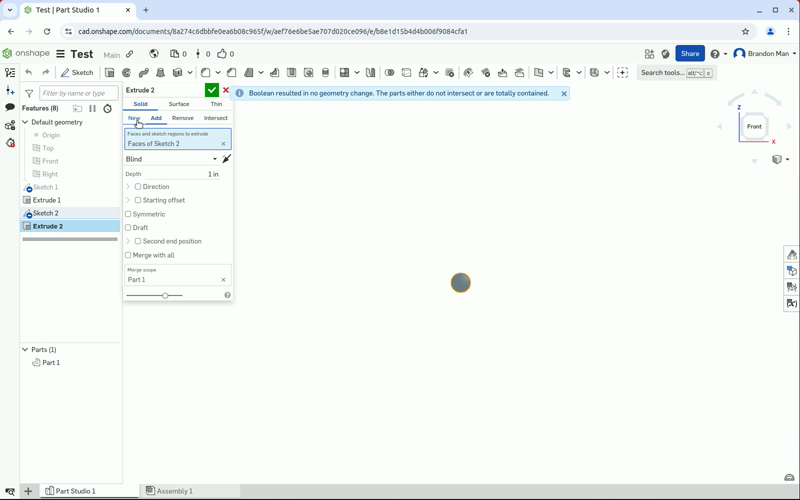
click(137, 120)
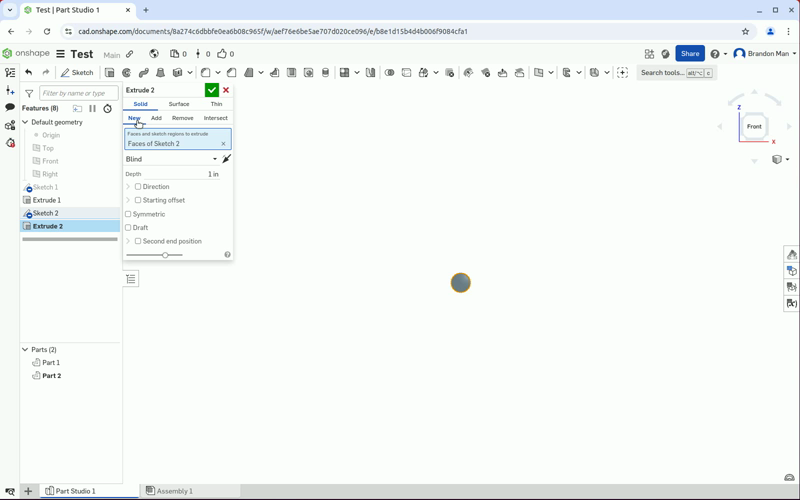
key(tab, 4)
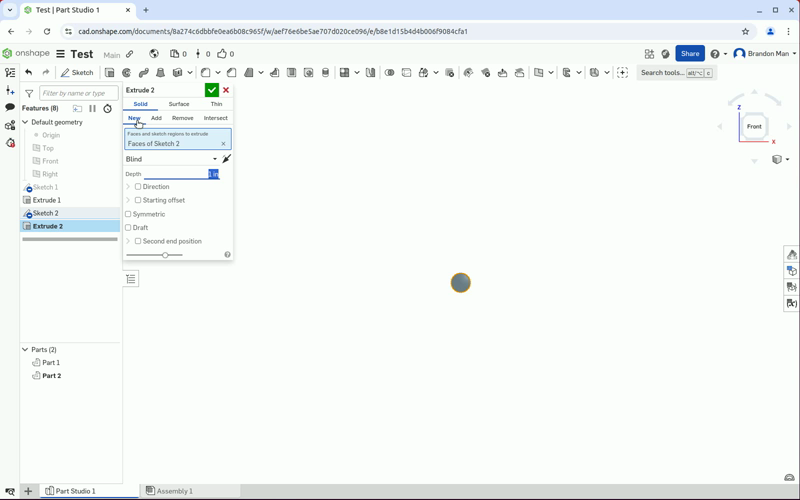
text(-2.407)
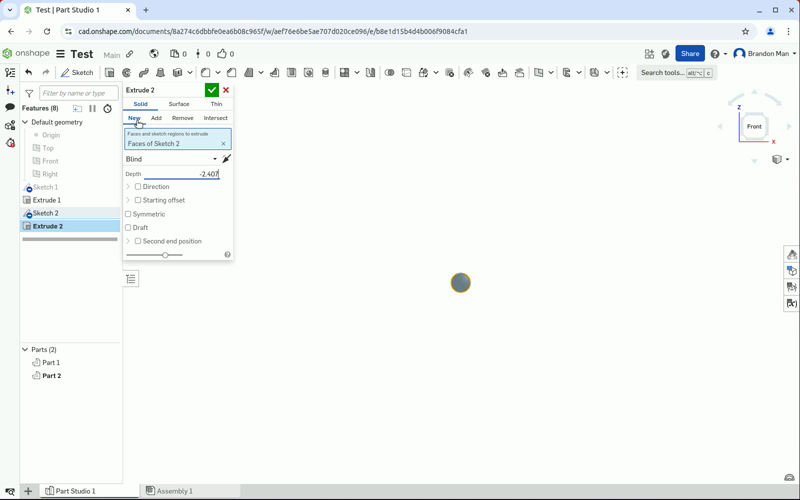
key(enter)
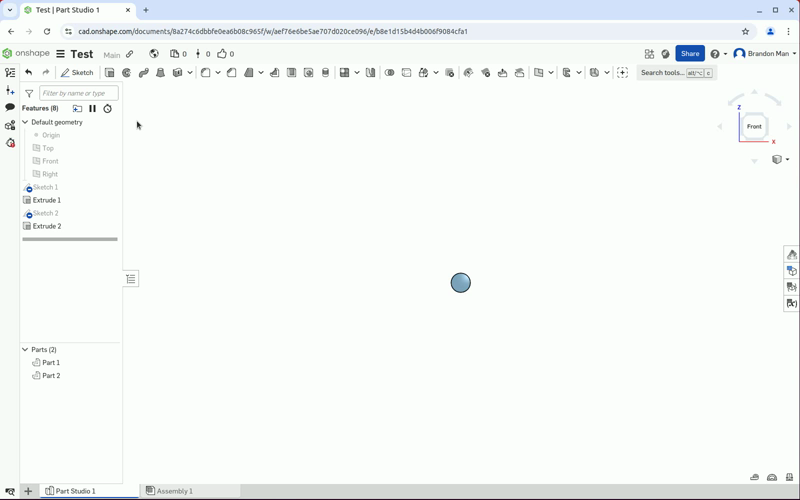
key(shift+h)
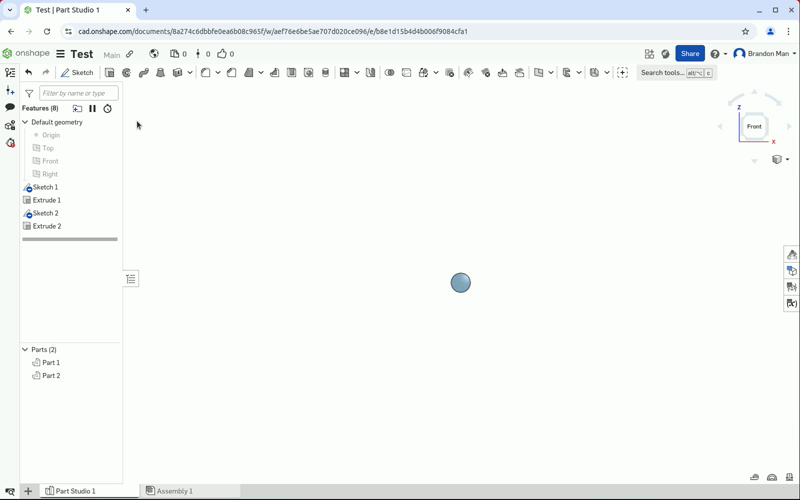
key(shift+h)
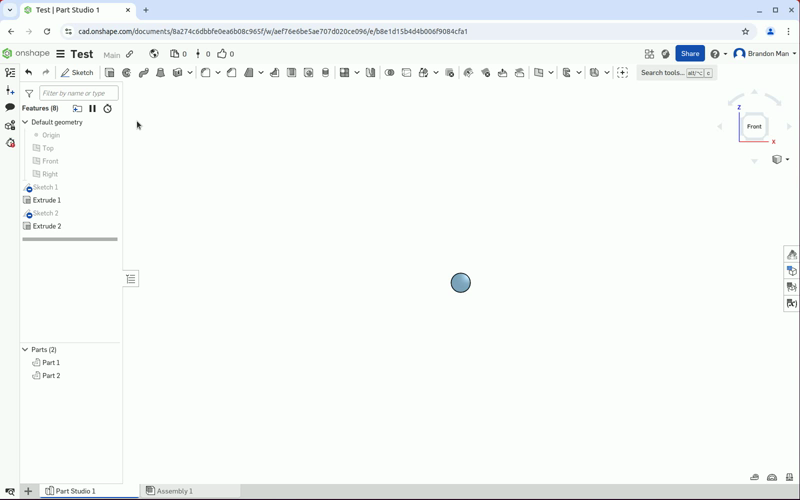
mouse_move(73, 189)
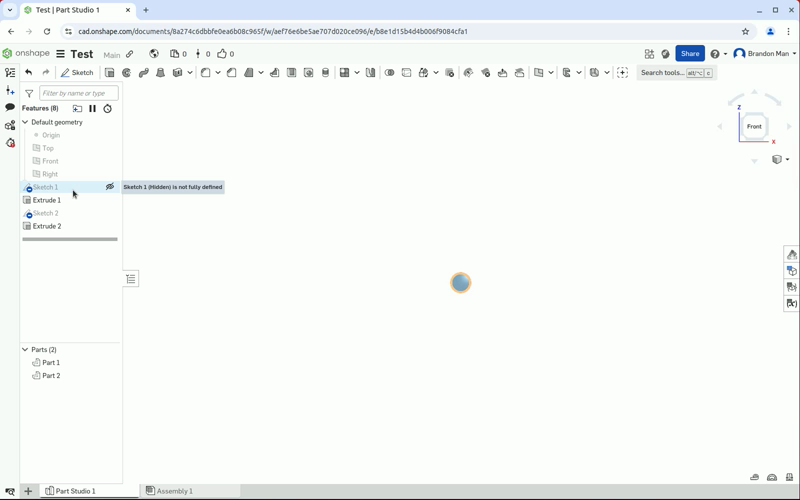
click(73, 189)
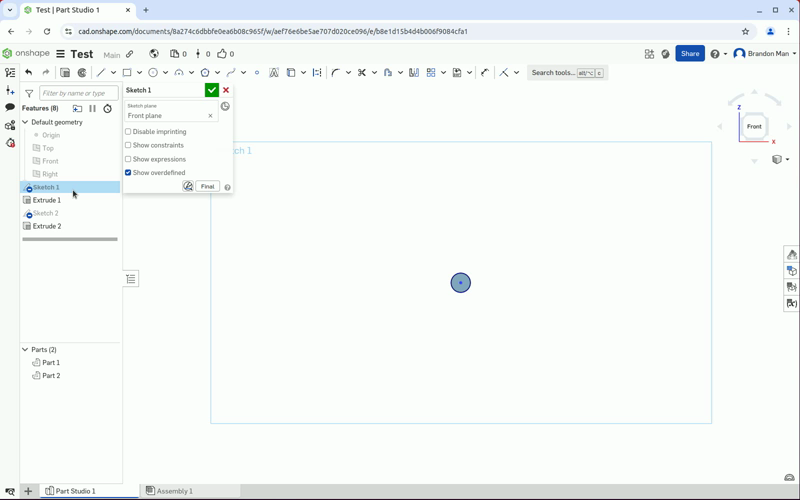
mouse_move(229, 92)
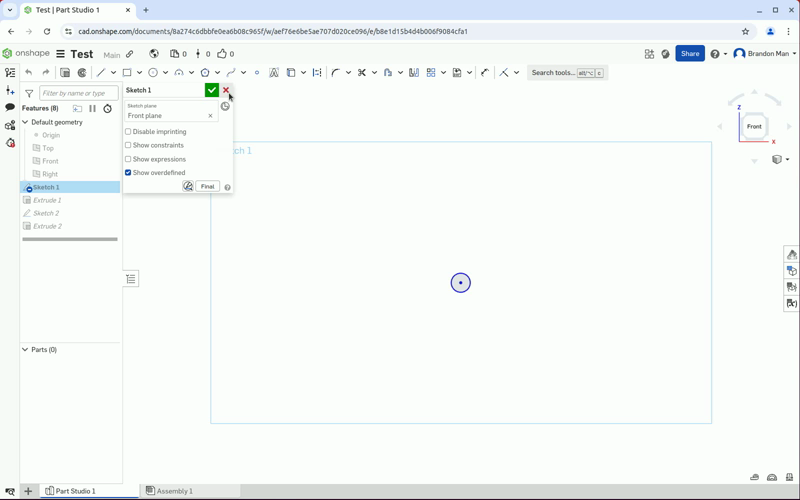
click(229, 92)
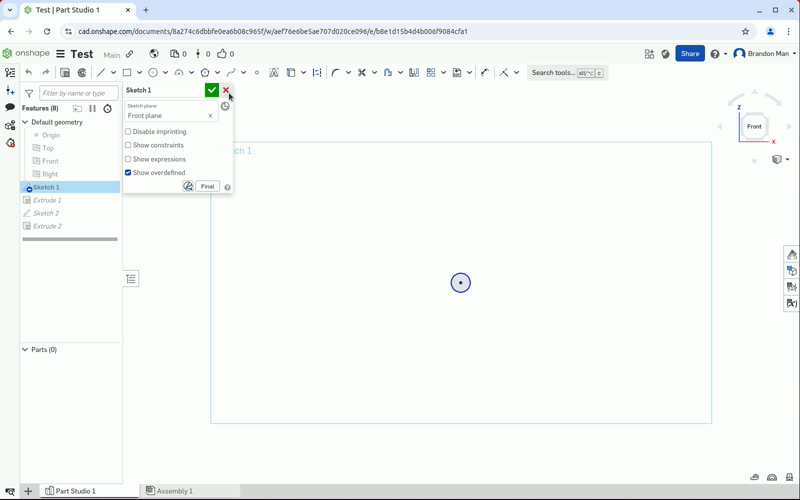
key(shift+s)
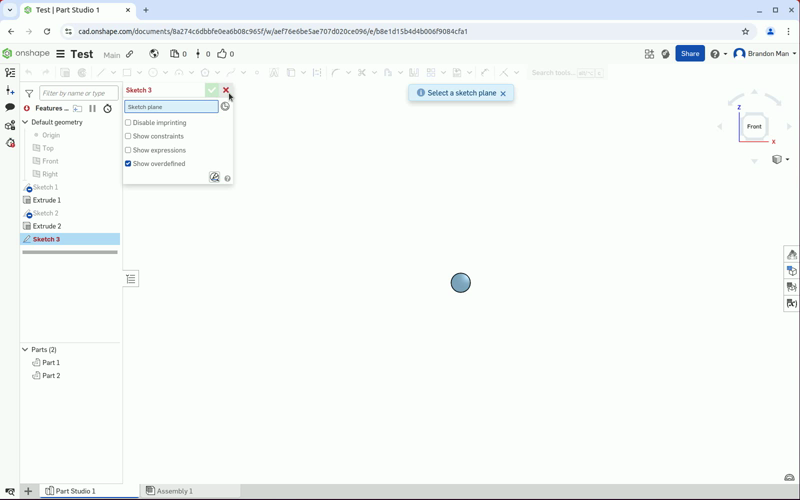
mouse_move(73, 163)
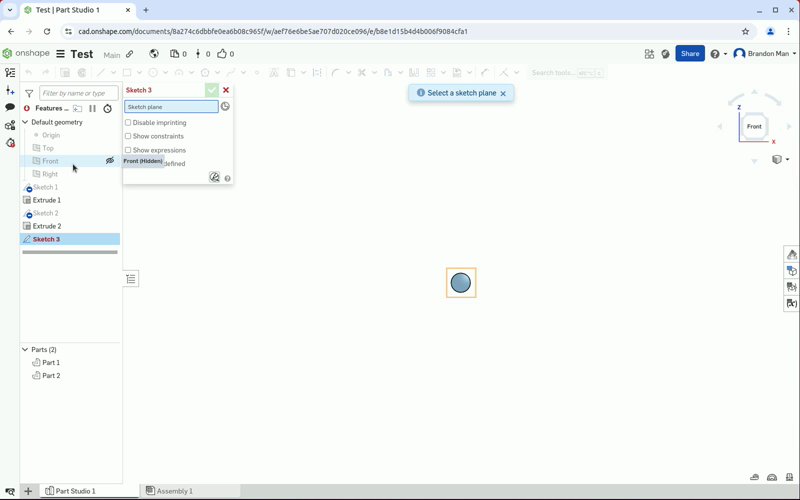
click(73, 163)
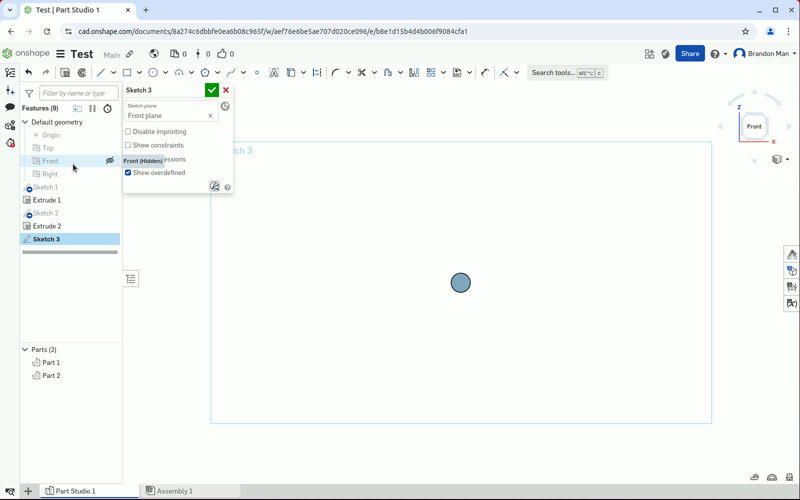
mouse_move(73, 352)
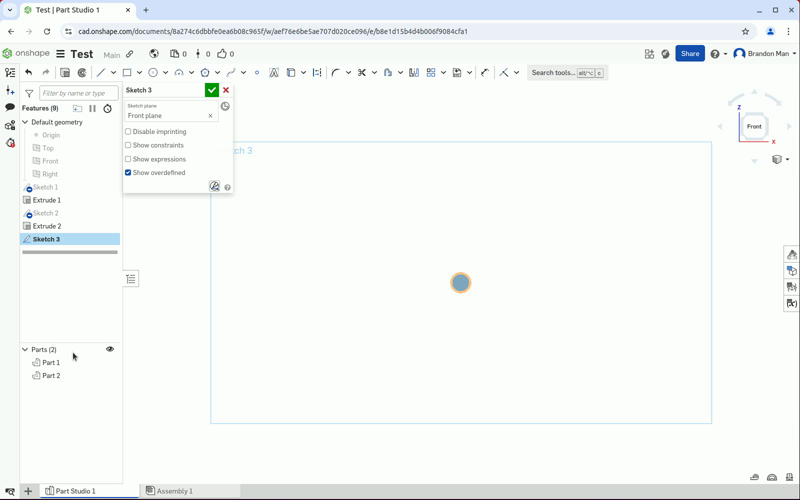
key(y)
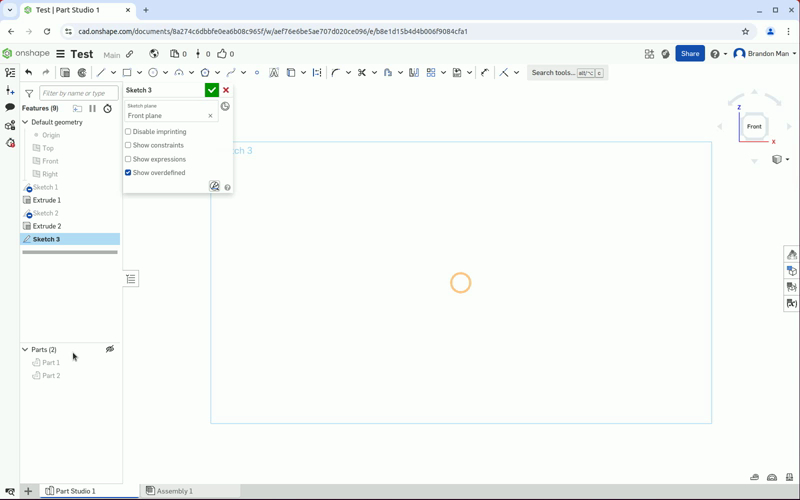
key(l)
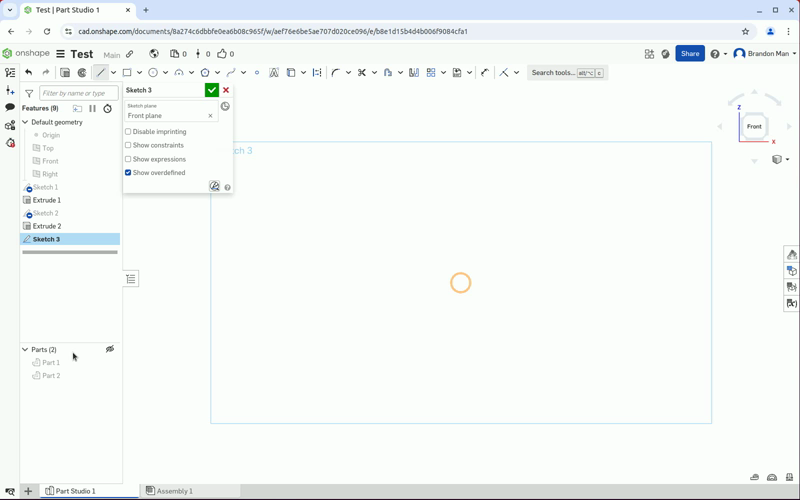
key_down(shift)
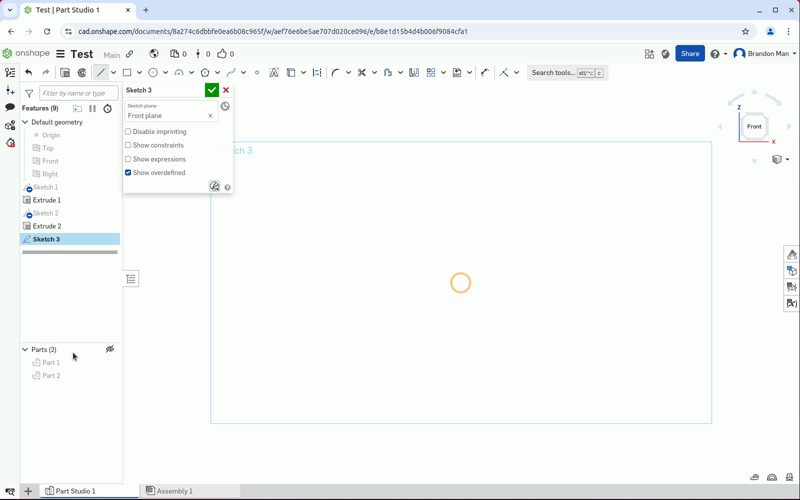
mouse_move(444, 282)
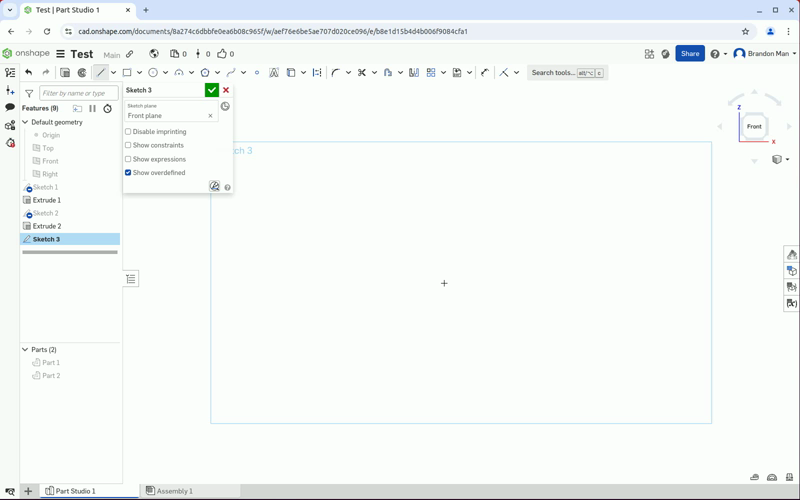
click(444, 282)
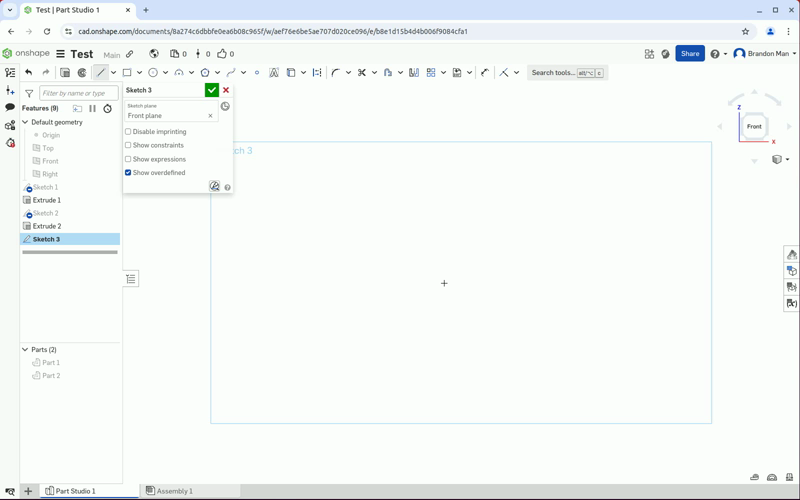
key_up(shift)
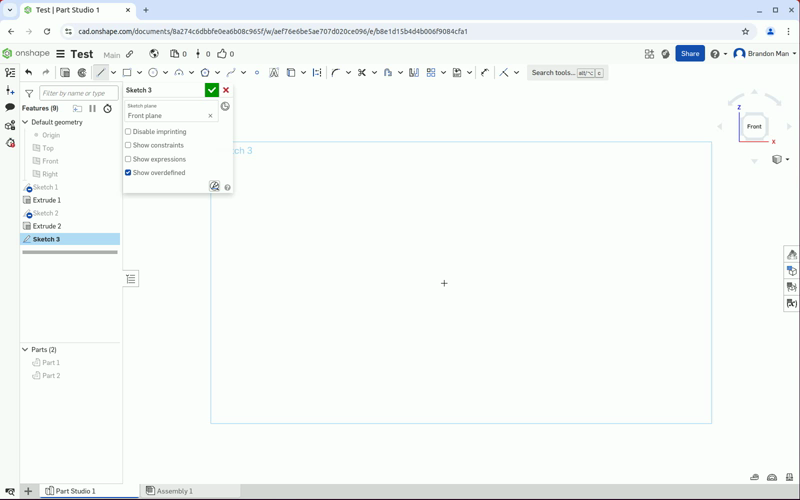
key_down(shift)
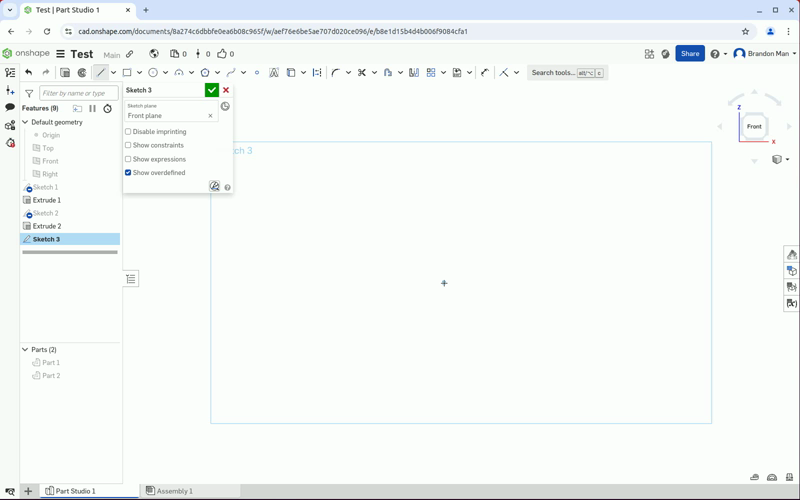
mouse_move(474, 282)
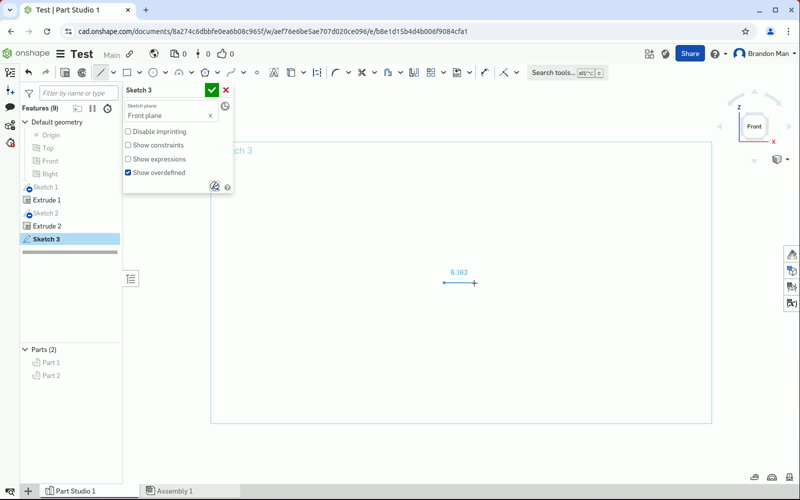
mouse_move(453, 297)
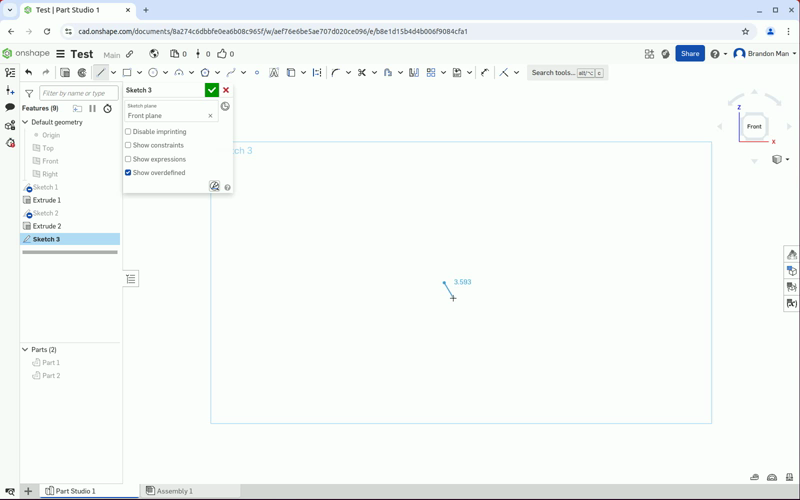
click(453, 297)
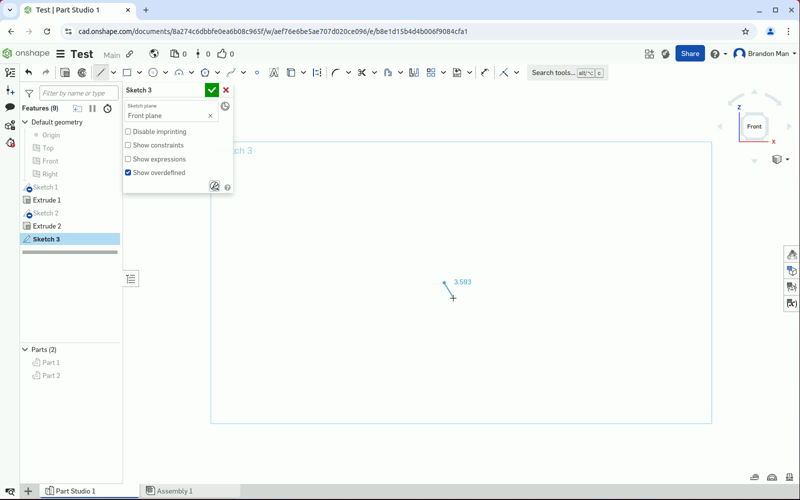
key_up(shift)
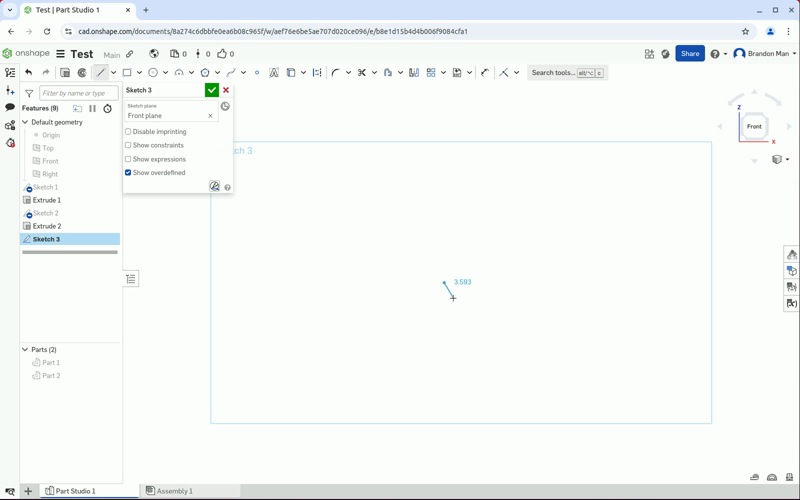
key_down(shift)
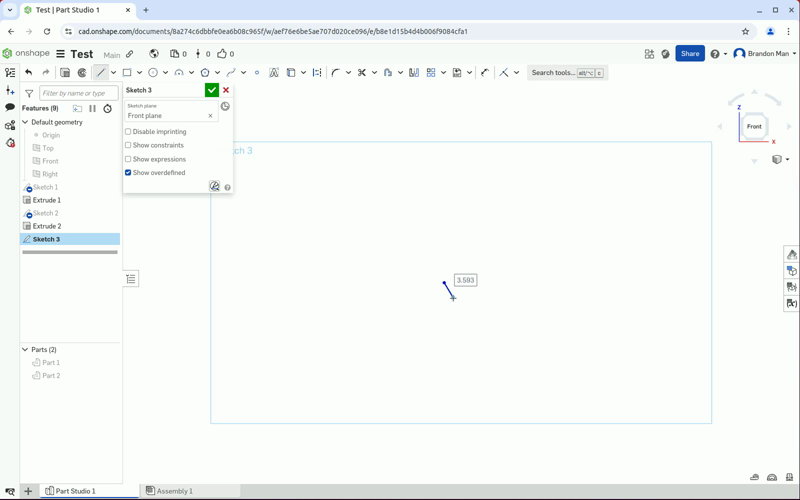
mouse_move(483, 297)
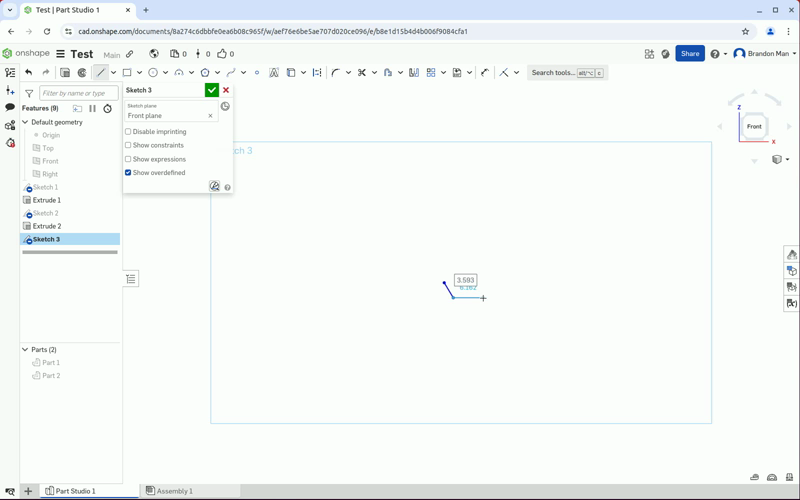
mouse_move(470, 297)
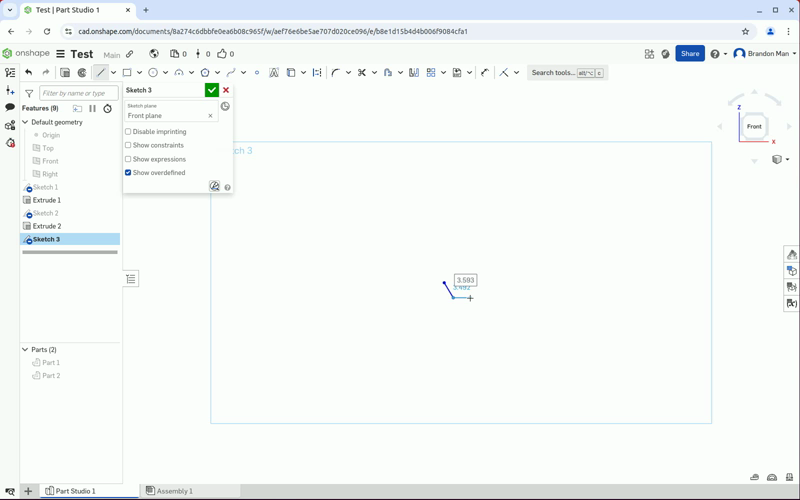
click(470, 297)
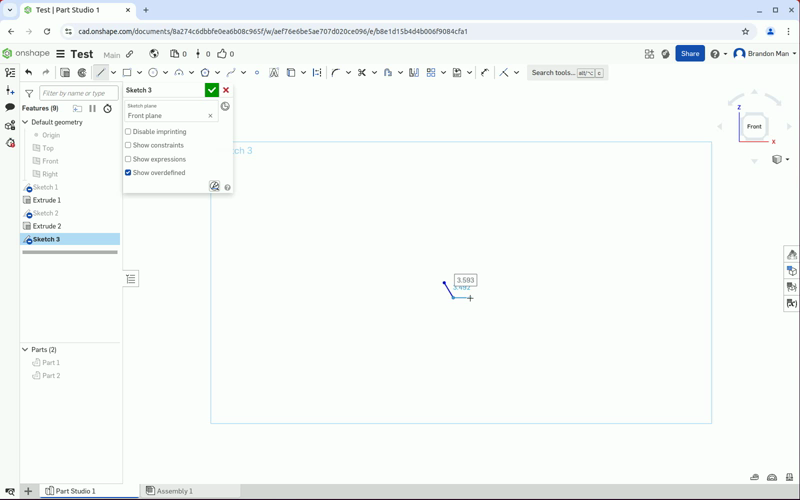
key_up(shift)
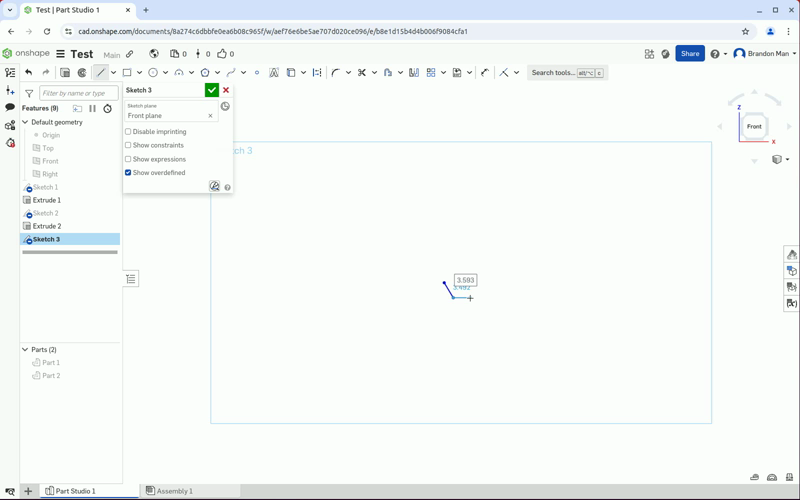
key_down(shift)
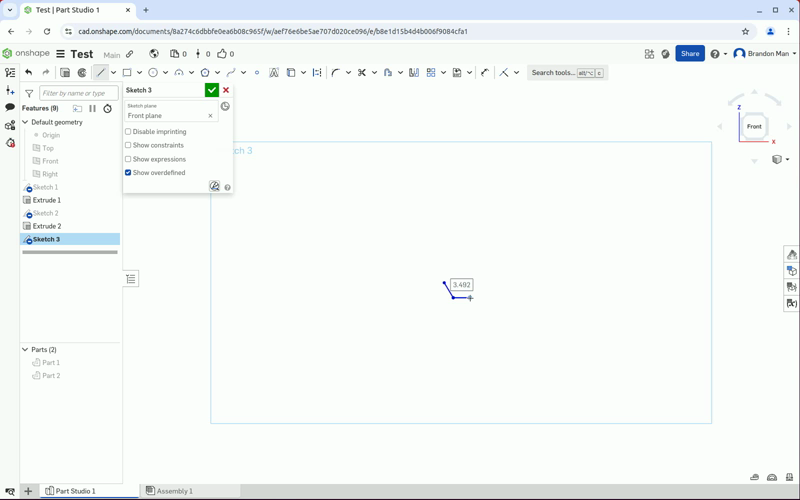
mouse_move(500, 297)
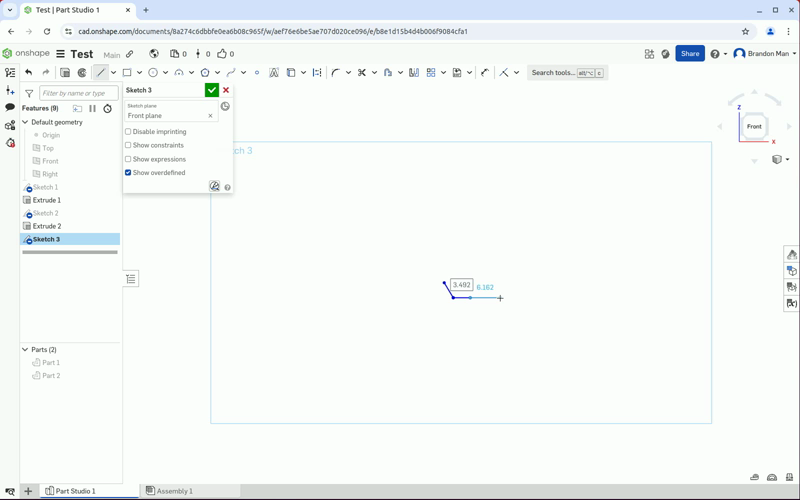
mouse_move(479, 282)
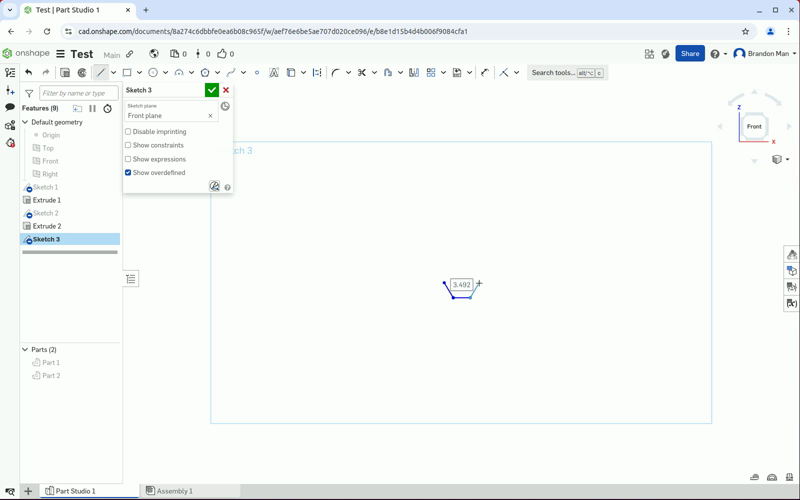
click(479, 282)
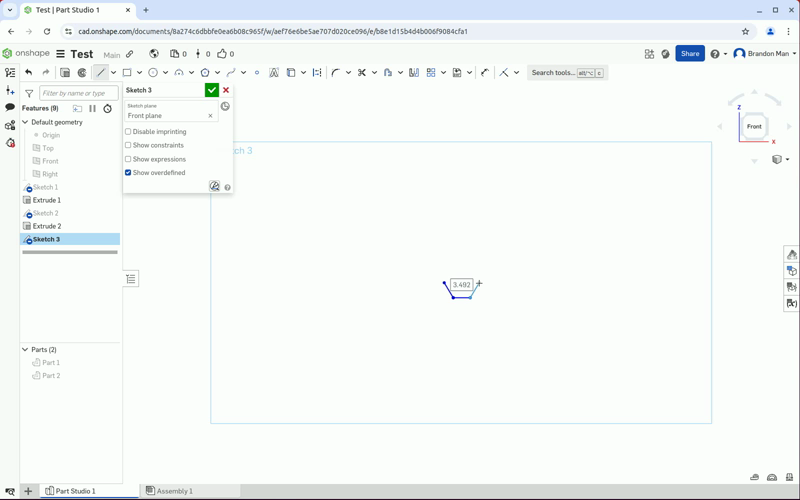
key_up(shift)
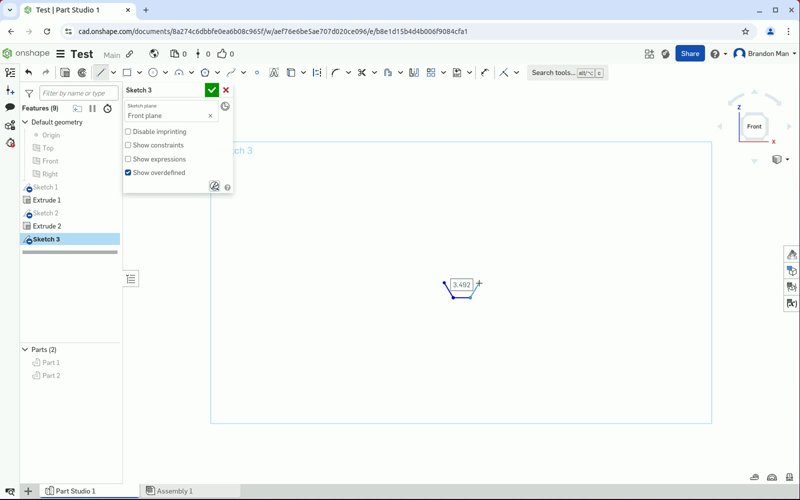
key_down(shift)
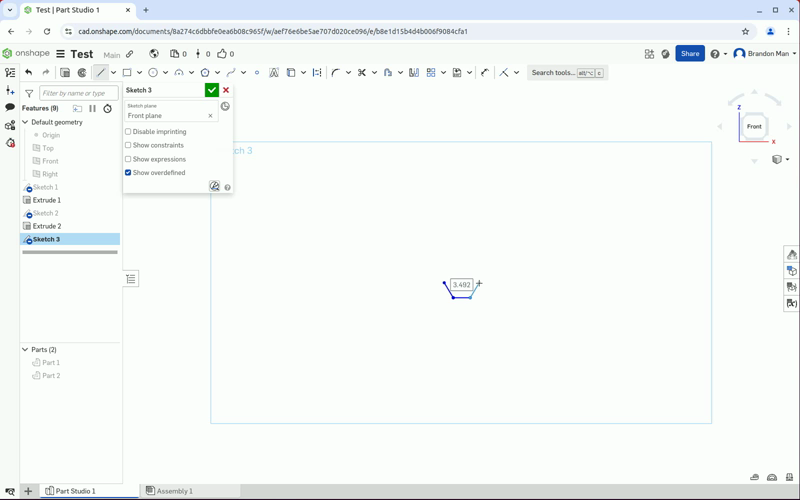
mouse_move(509, 282)
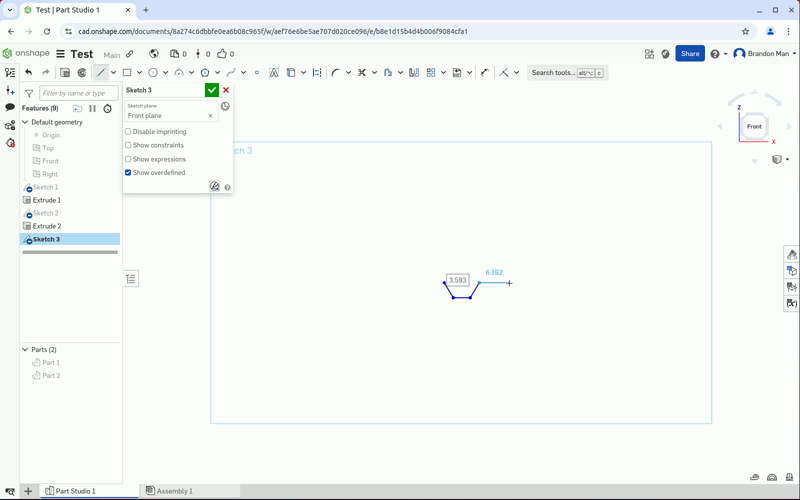
mouse_move(470, 267)
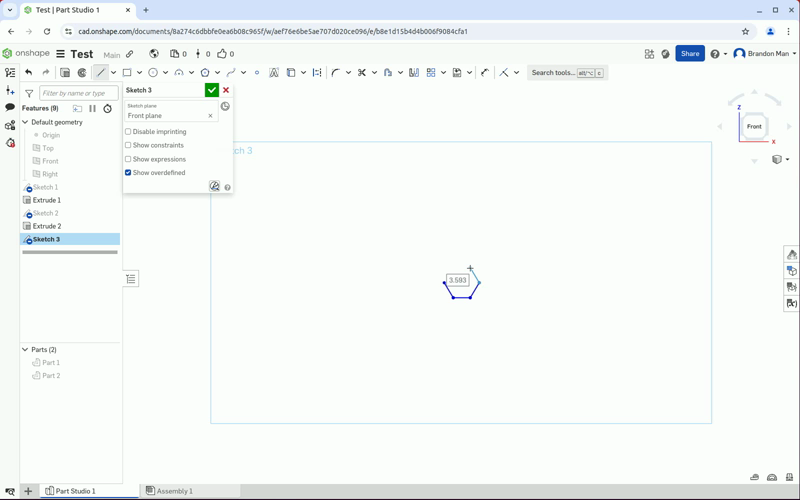
click(470, 267)
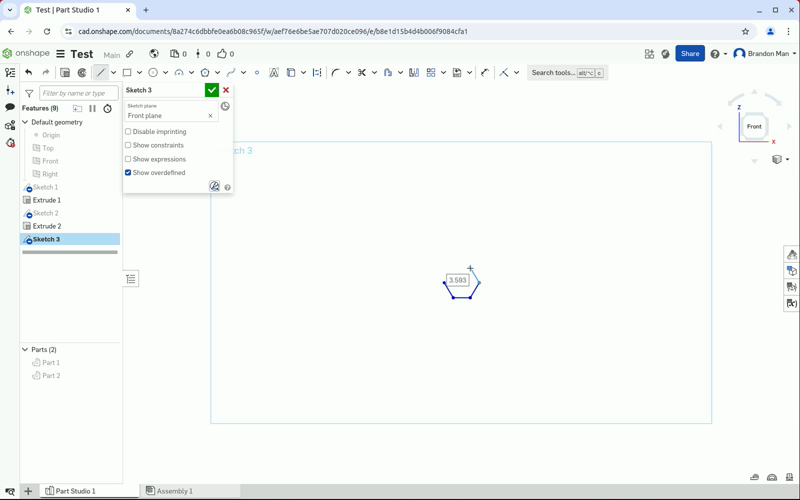
key_up(shift)
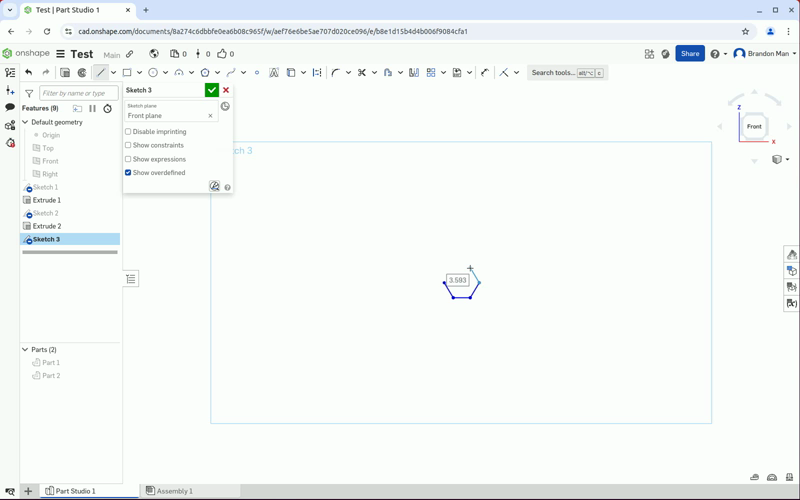
key_down(shift)
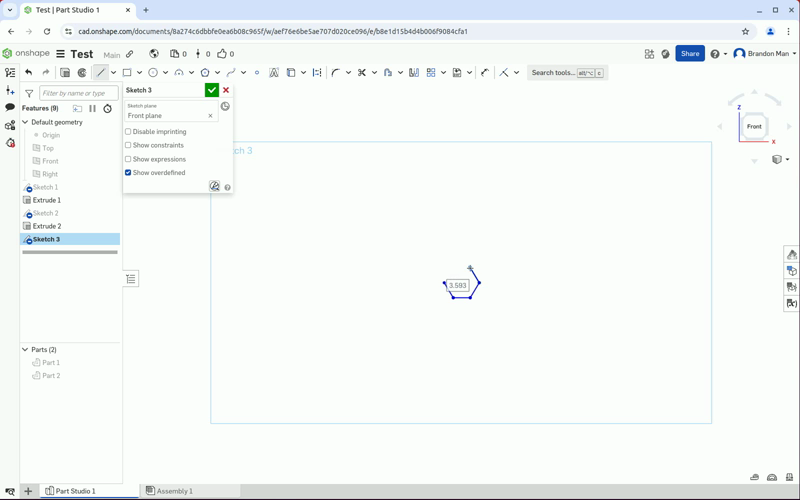
mouse_move(500, 267)
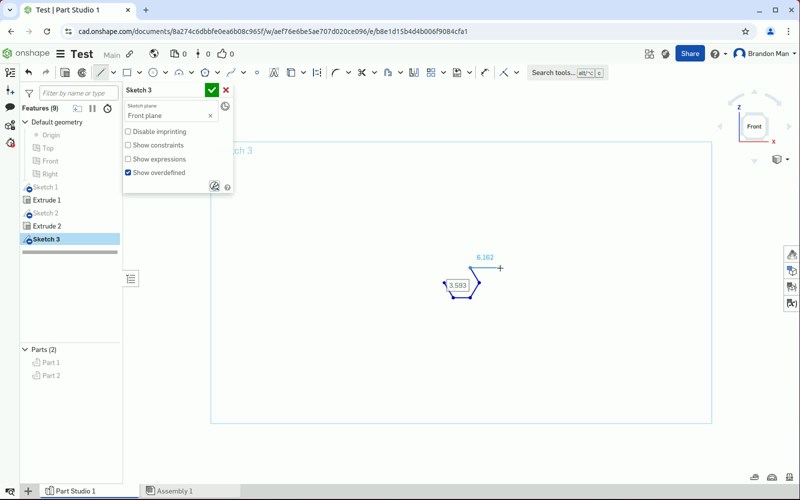
mouse_move(453, 267)
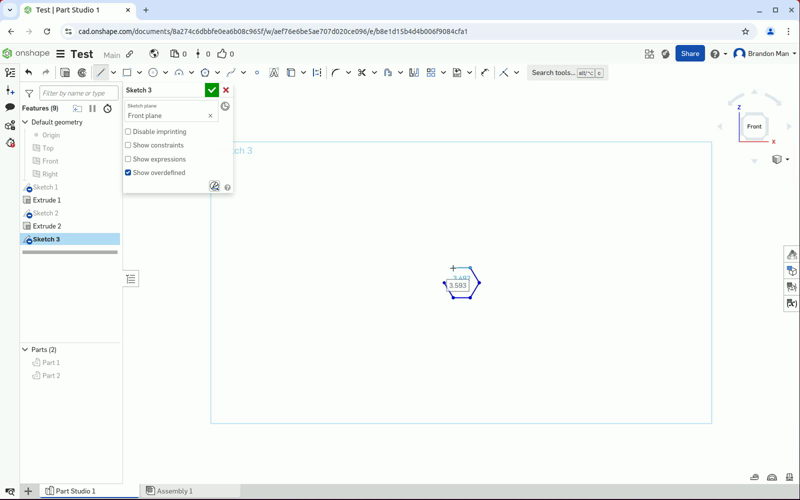
click(453, 267)
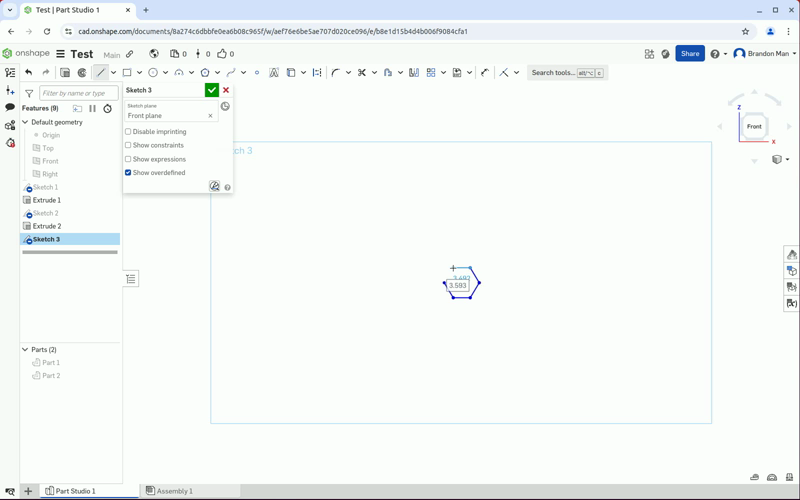
key_up(shift)
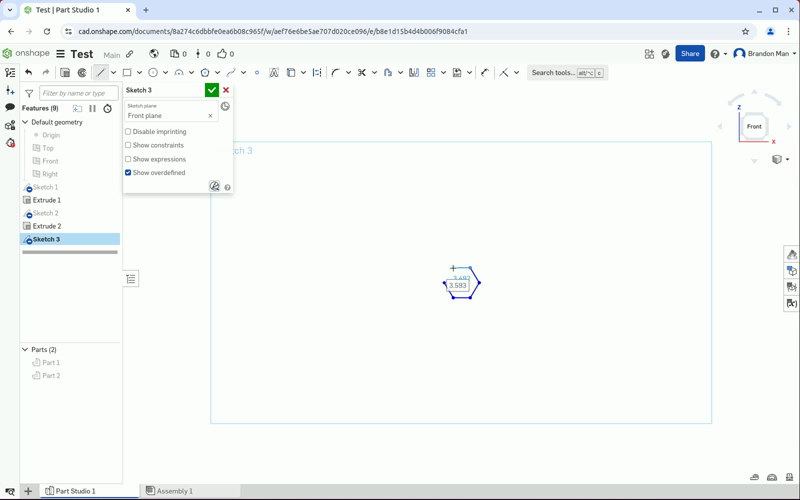
mouse_move(483, 267)
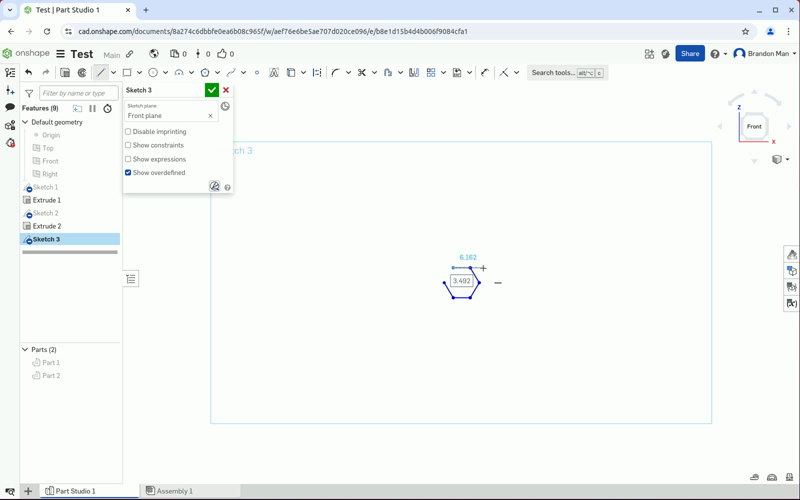
key_down(shift)
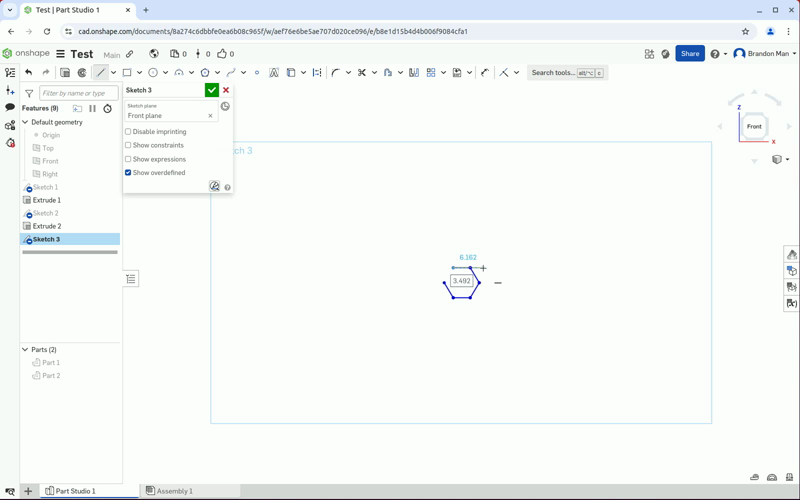
mouse_move(444, 282)
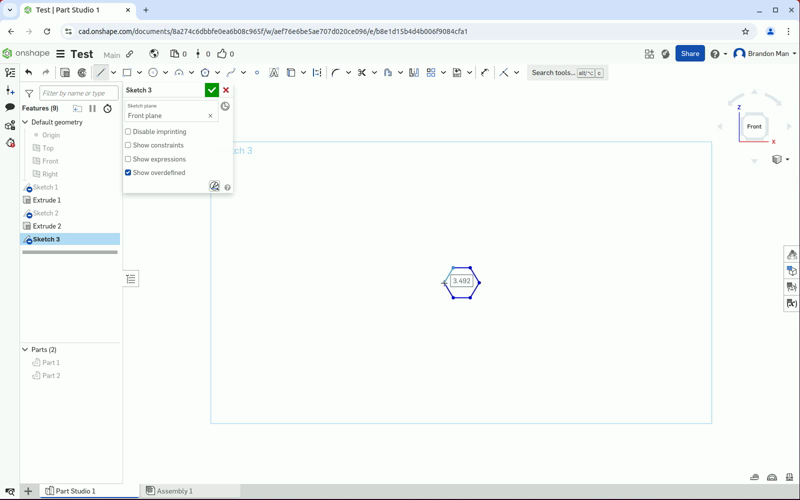
key_up(shift)
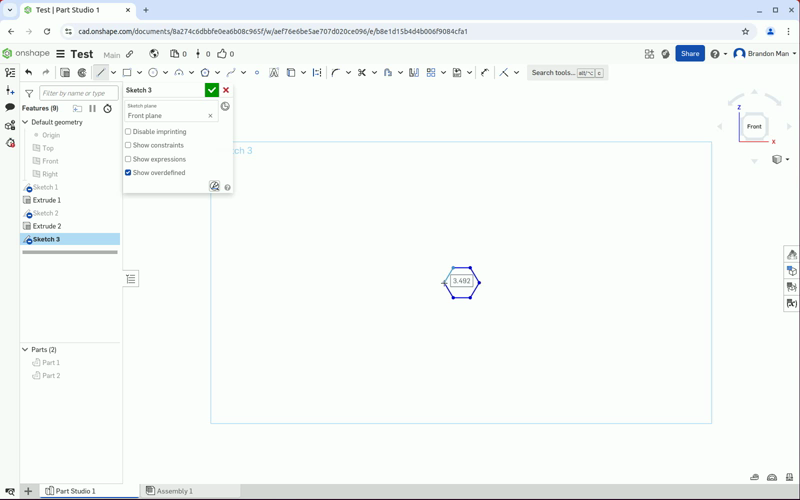
click(444, 282)
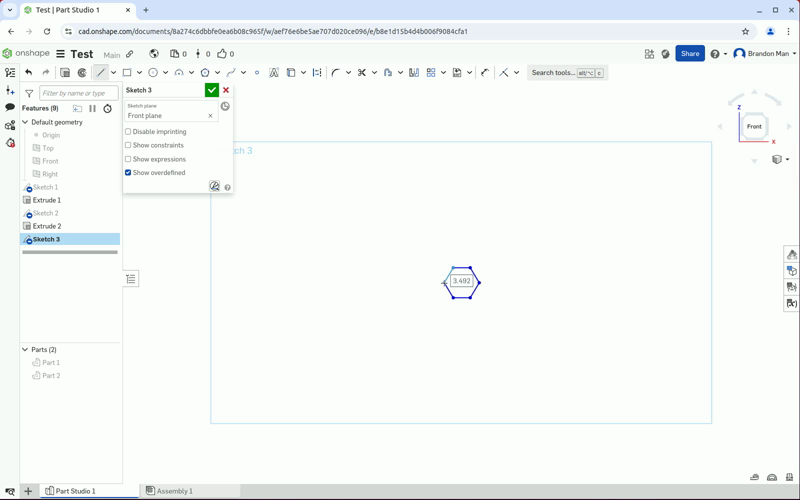
key(esc)
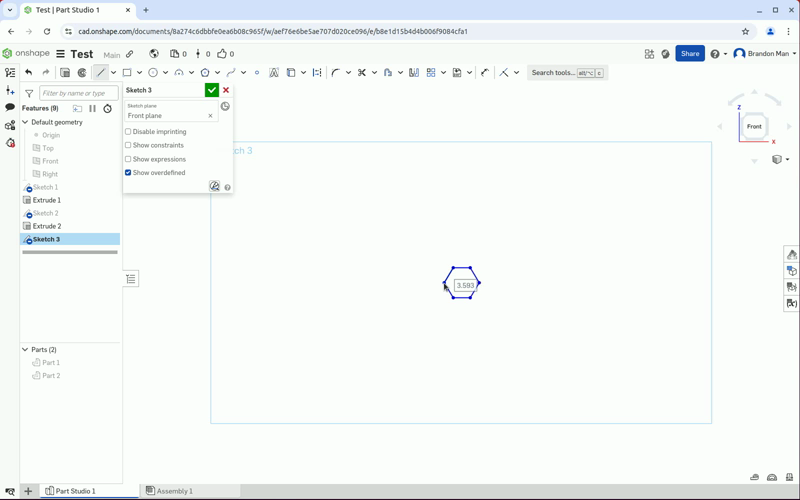
key(c)
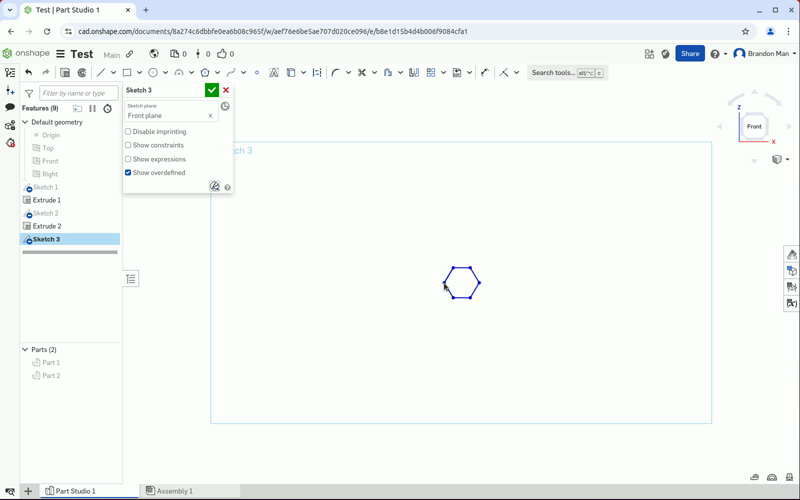
key_down(shift)
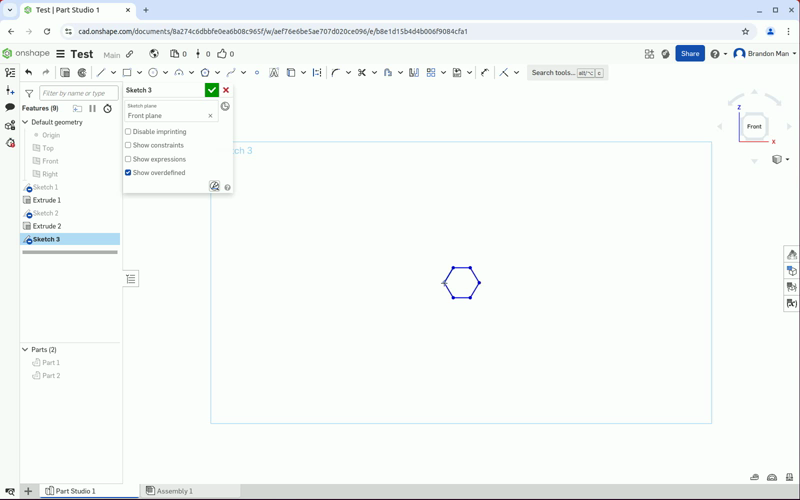
mouse_move(461, 282)
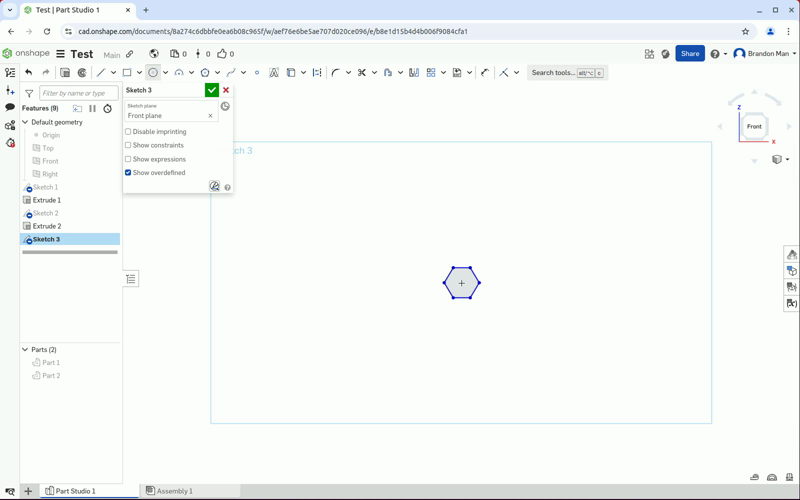
click(461, 282)
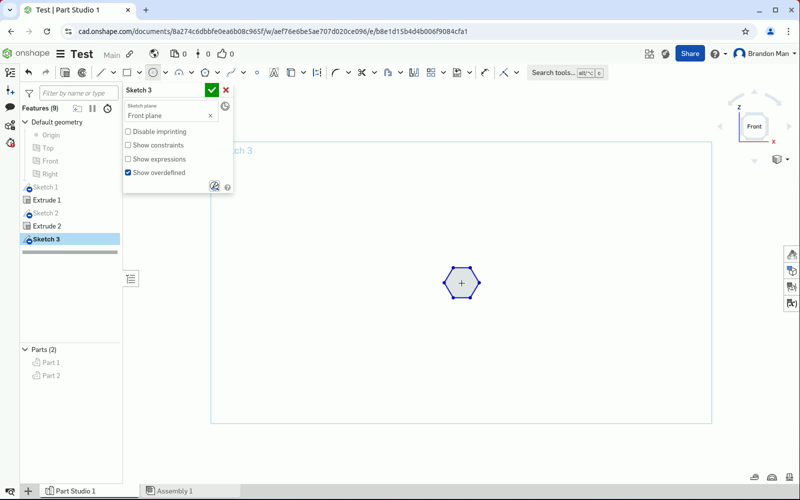
key_up(shift)
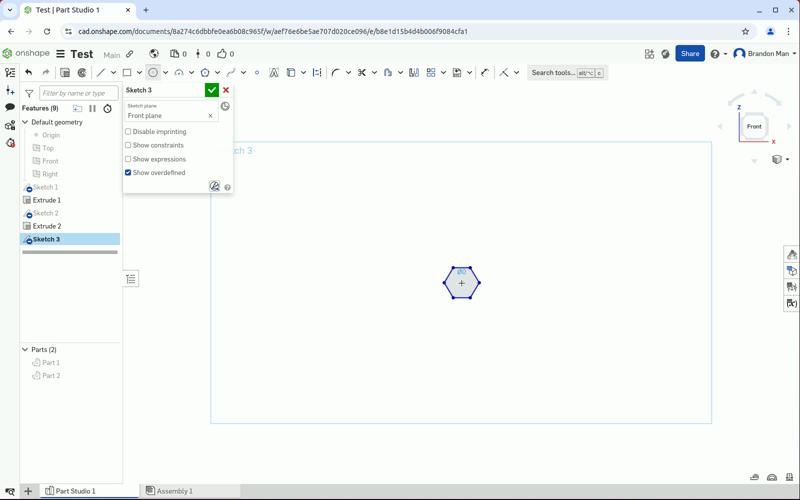
mouse_move(471, 282)
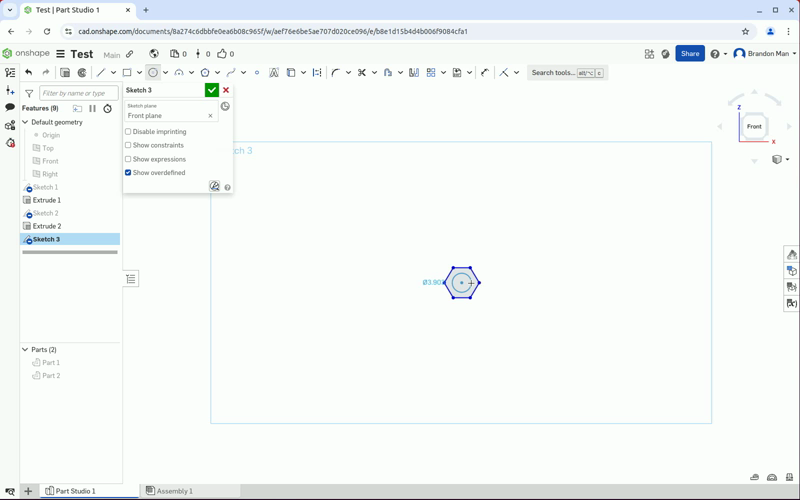
click(471, 282)
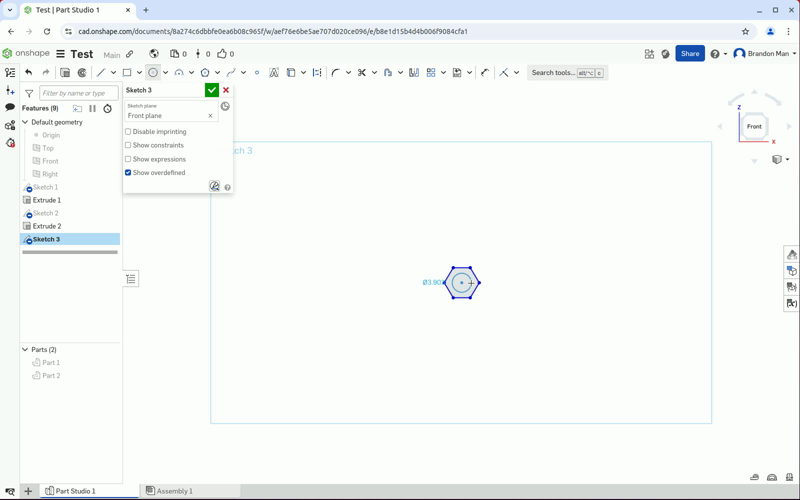
key(esc)
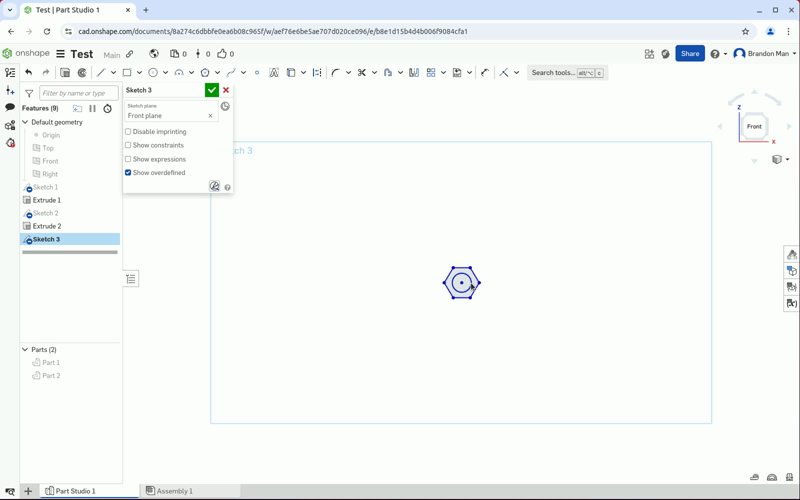
mouse_move(467, 273)
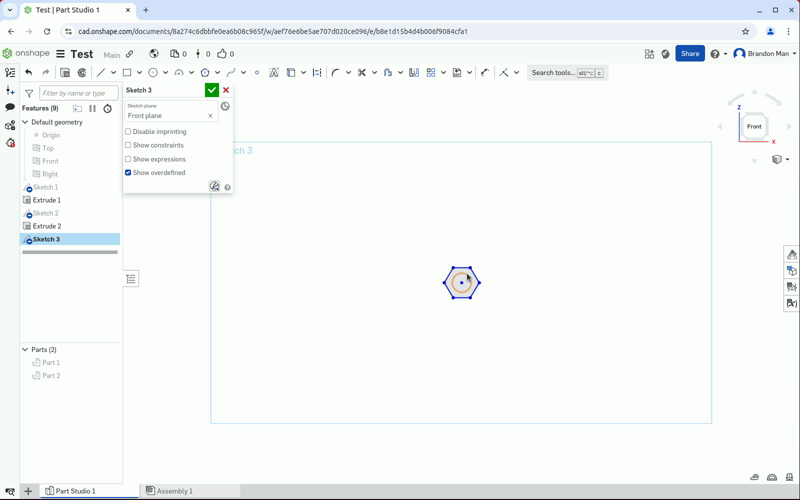
scroll(6)
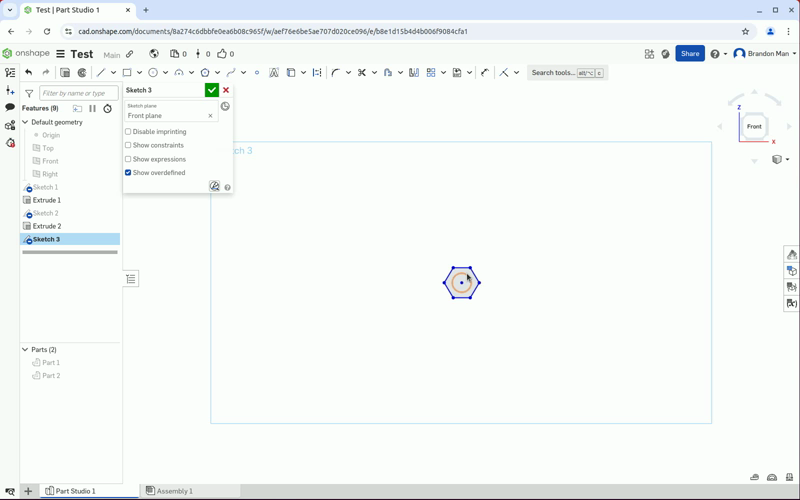
scroll(6)
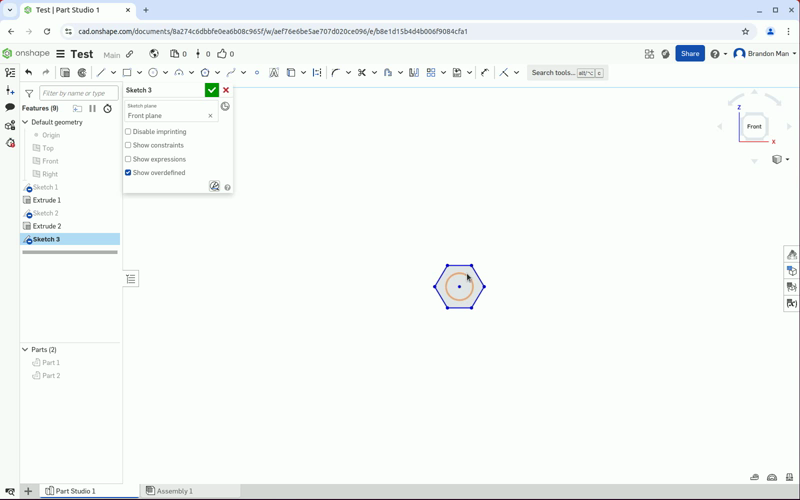
scroll(6)
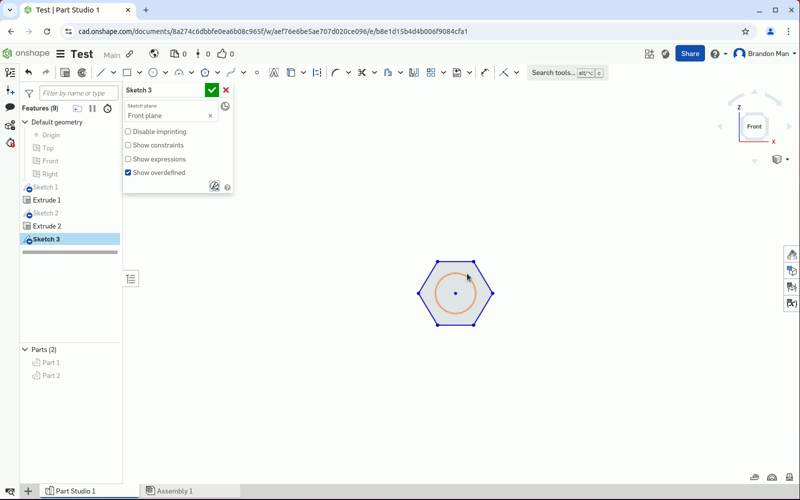
scroll(6)
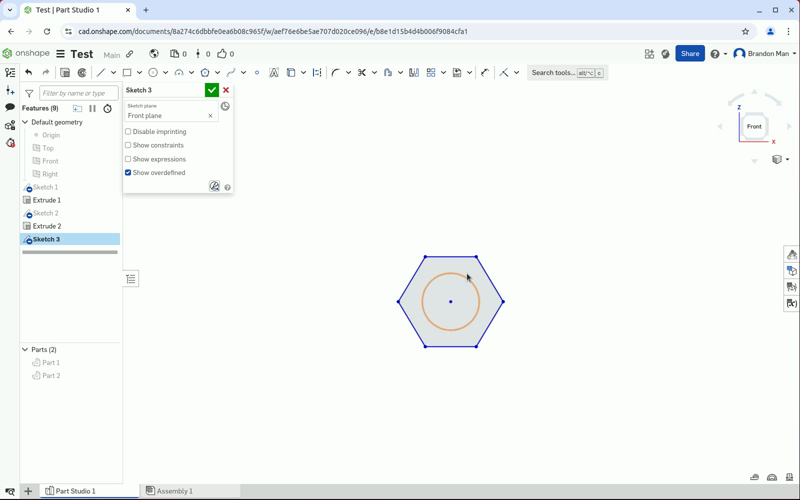
scroll(6)
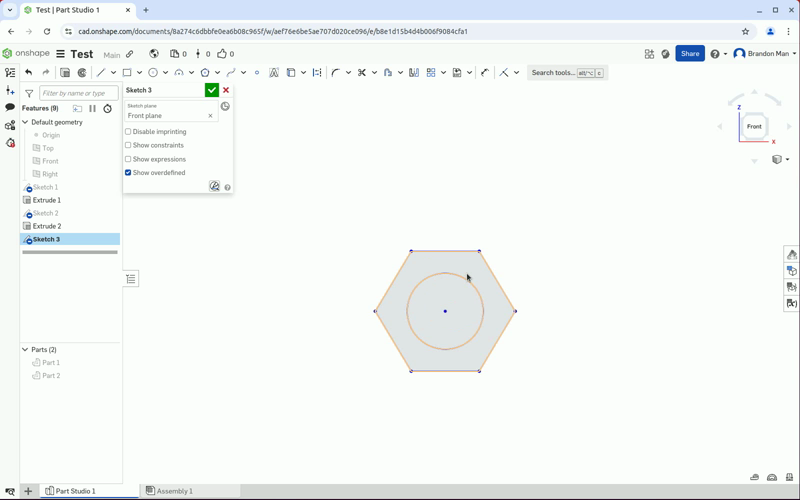
scroll(6)
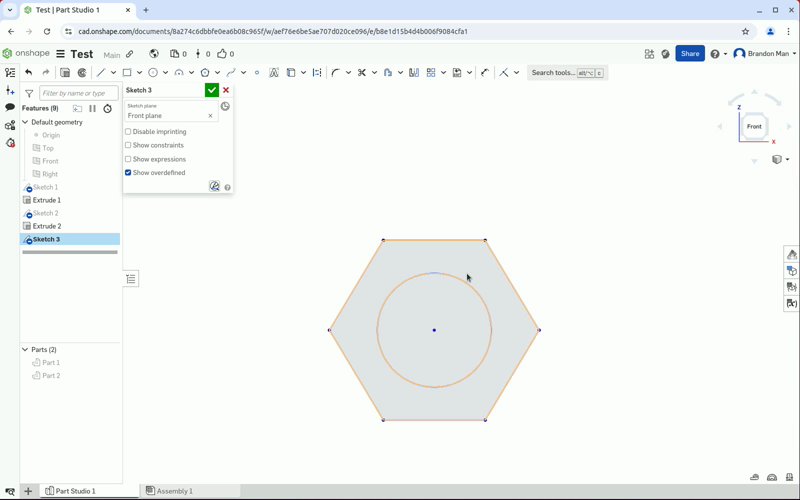
scroll(6)
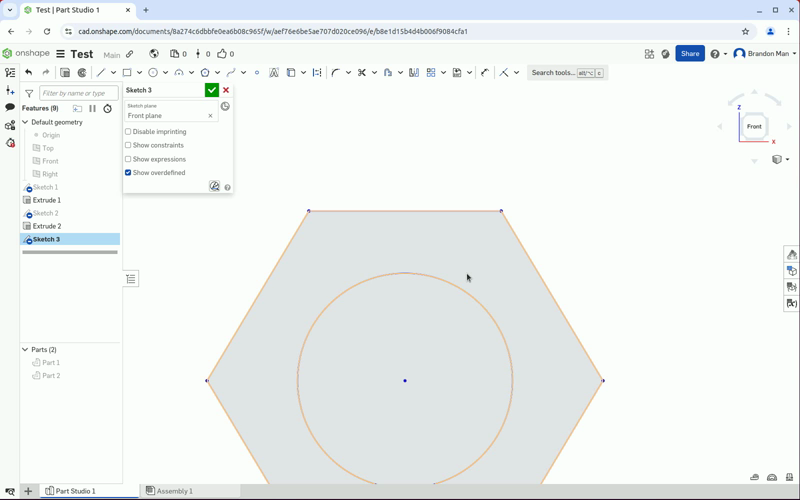
click(467, 273)
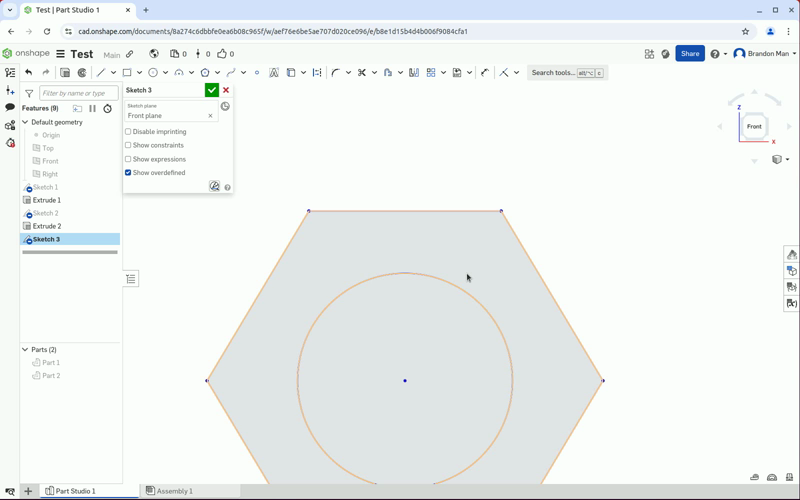
scroll(-6)
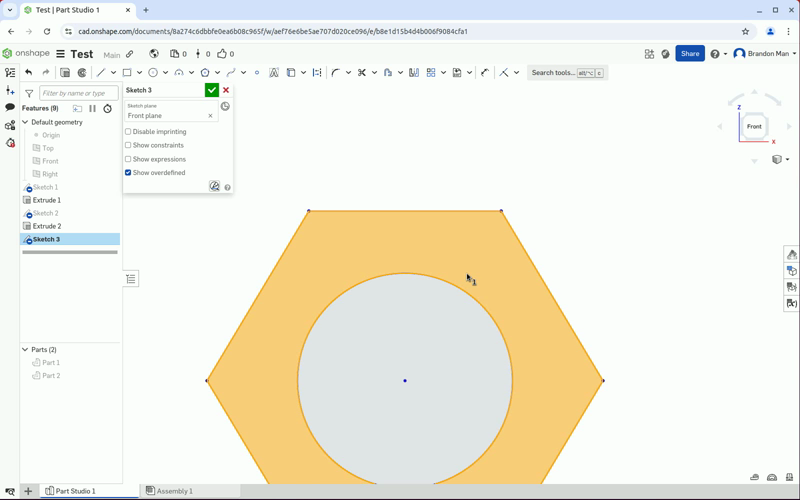
scroll(-6)
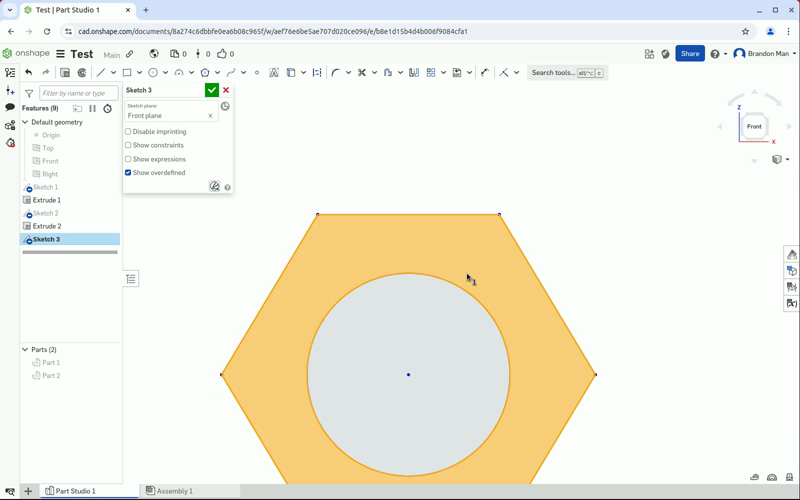
scroll(-6)
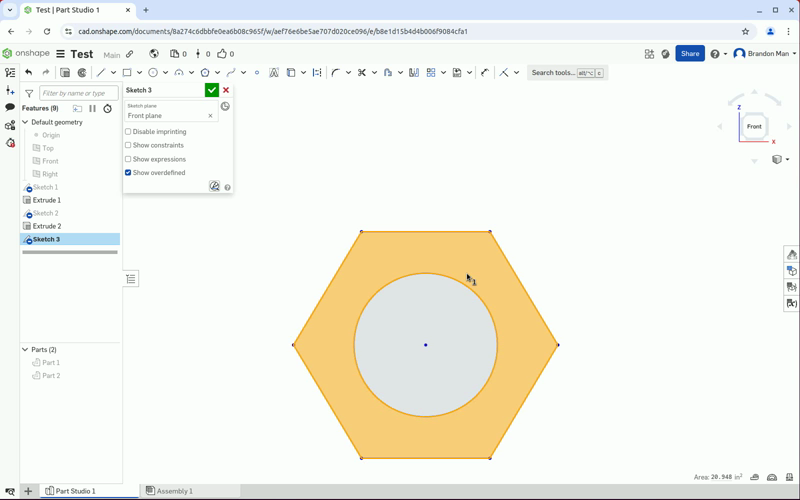
scroll(-6)
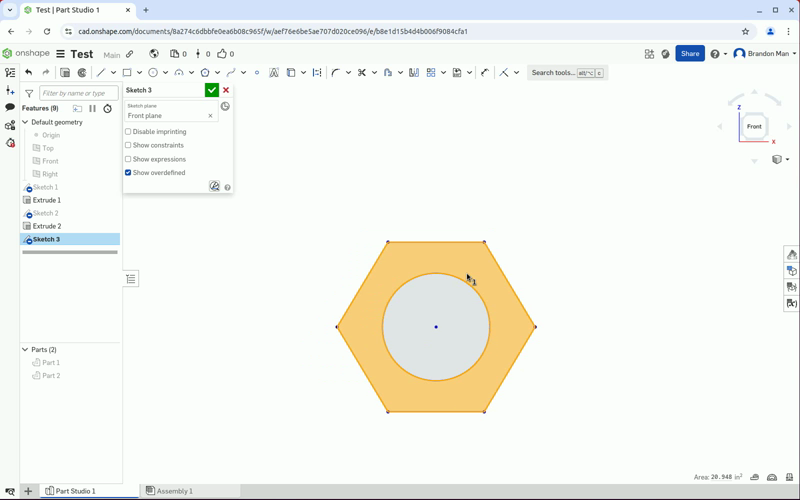
scroll(-6)
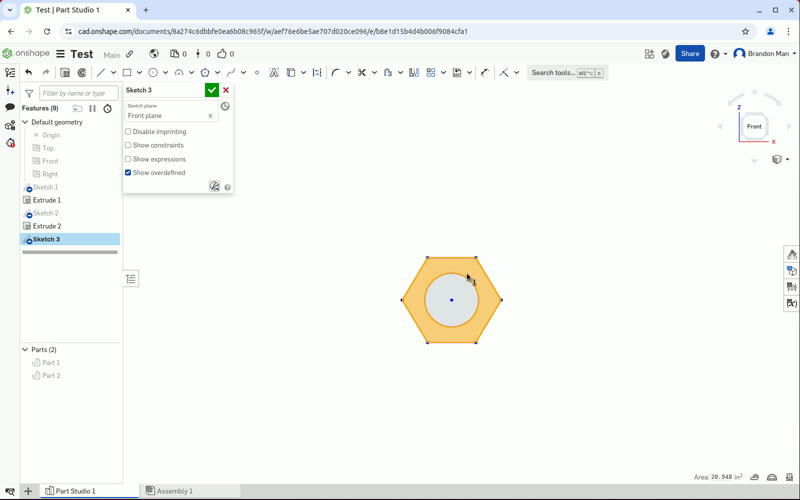
scroll(-6)
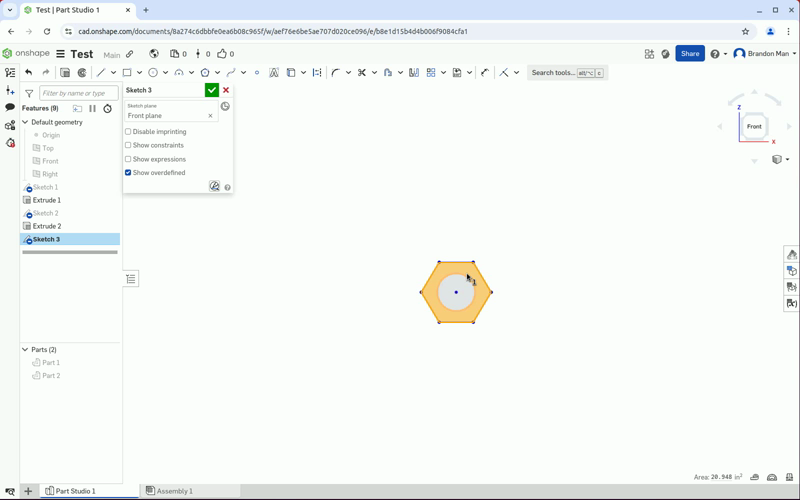
scroll(-6)
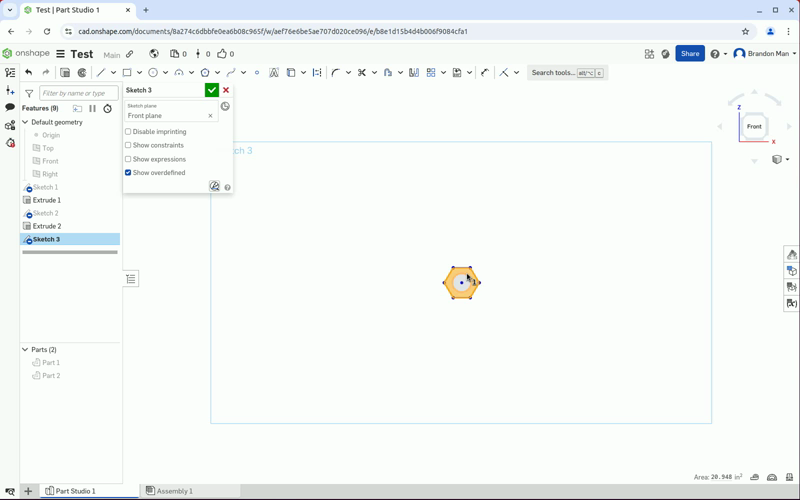
mouse_move(73, 352)
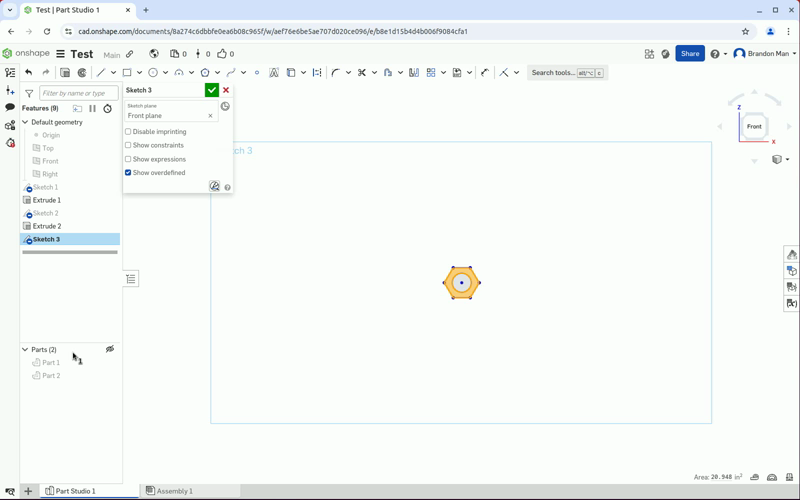
key(shift+y)
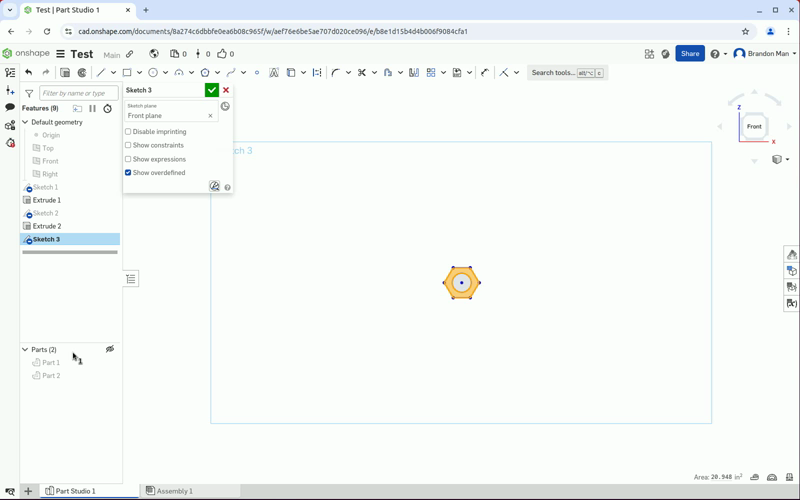
key(shift+e)
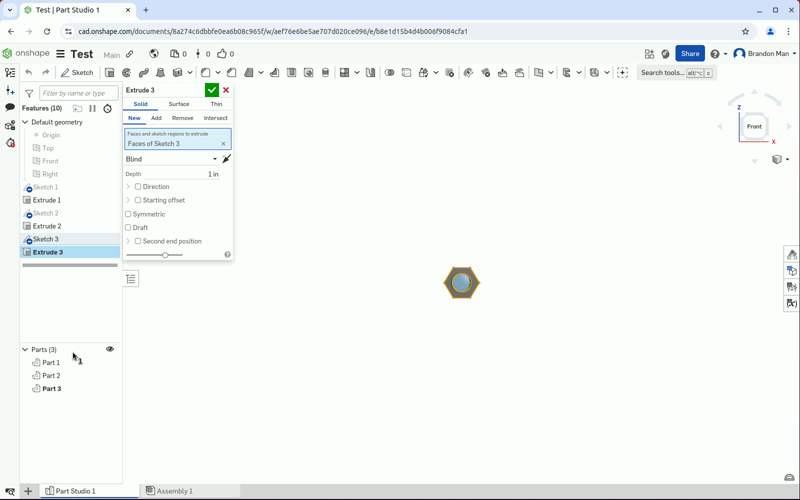
mouse_move(143, 106)
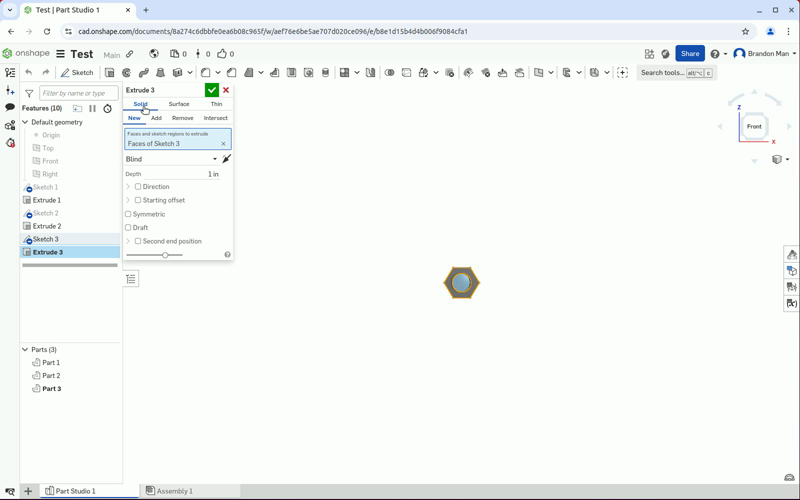
click(143, 106)
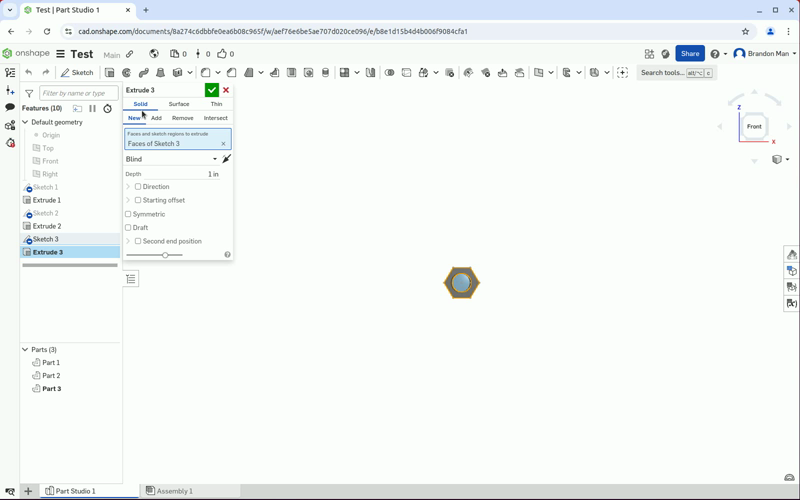
mouse_move(137, 120)
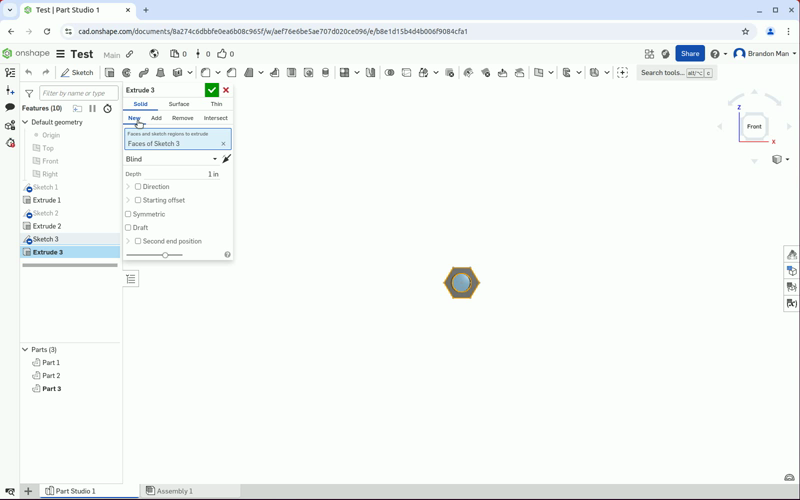
click(137, 120)
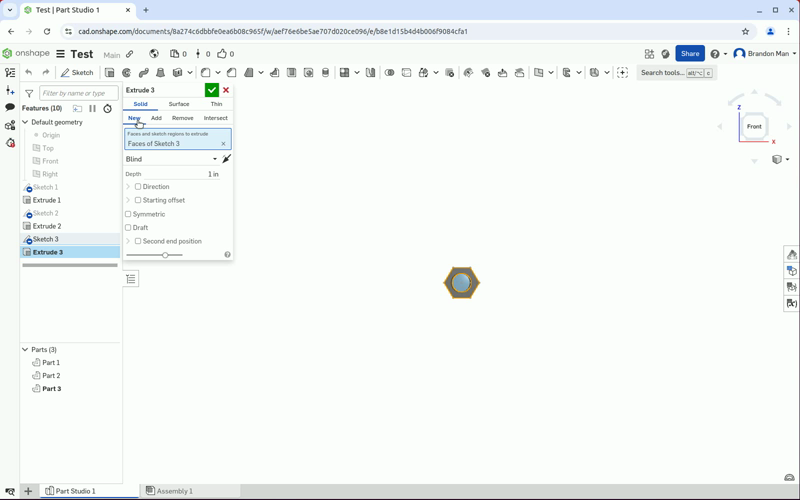
key(tab, 4)
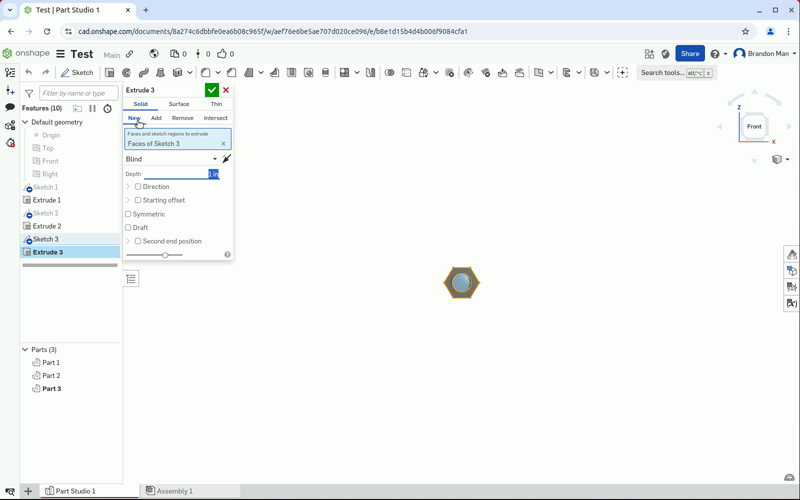
text(-2.407)
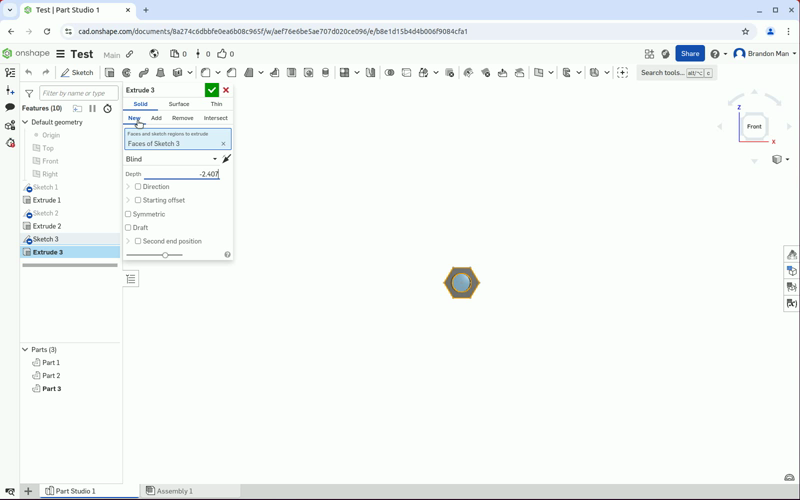
key(enter)
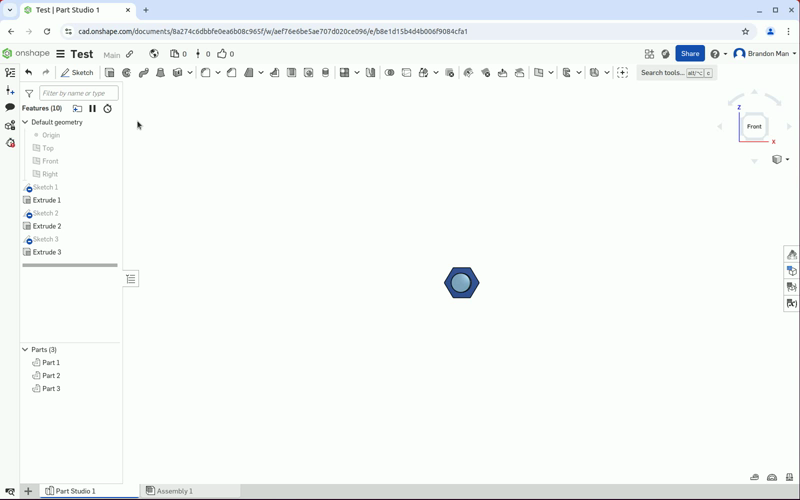
key(shift+h)
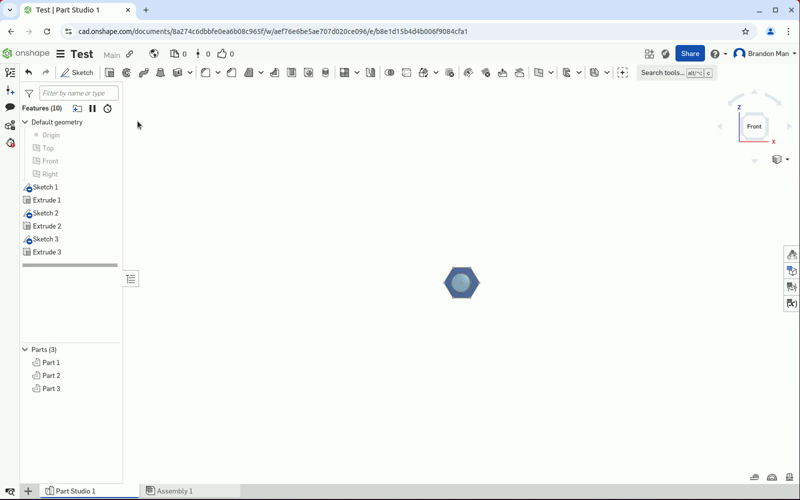
key(shift+h)
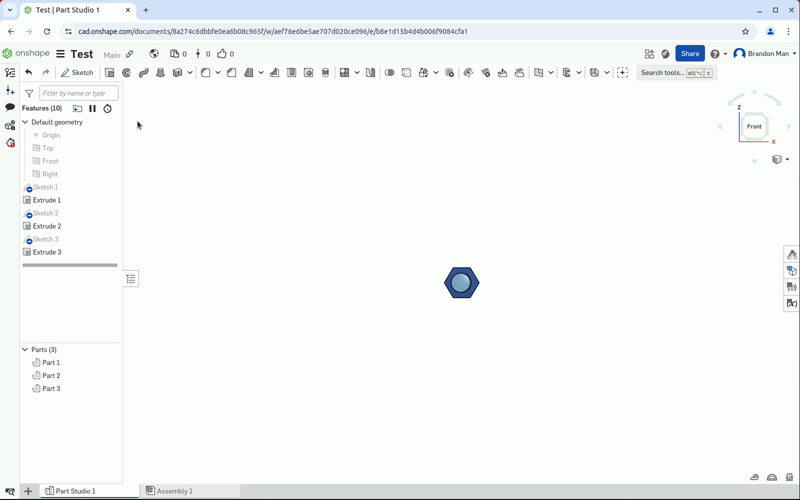
mouse_move(73, 189)
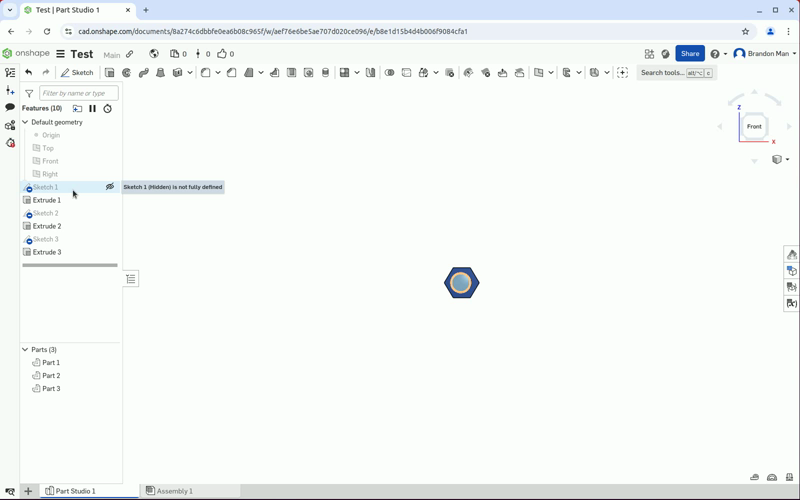
click(73, 189)
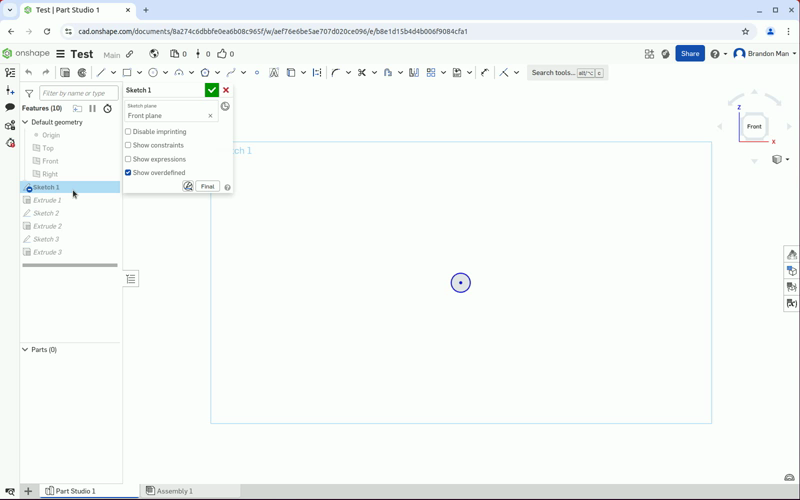
mouse_move(229, 92)
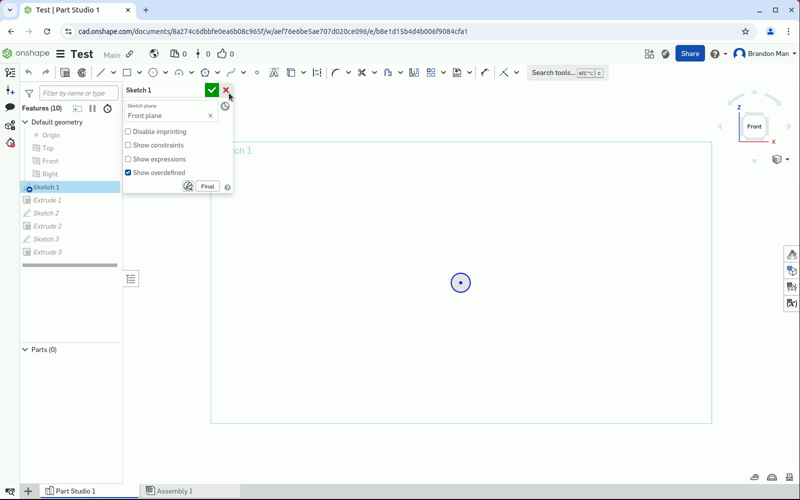
click(229, 92)
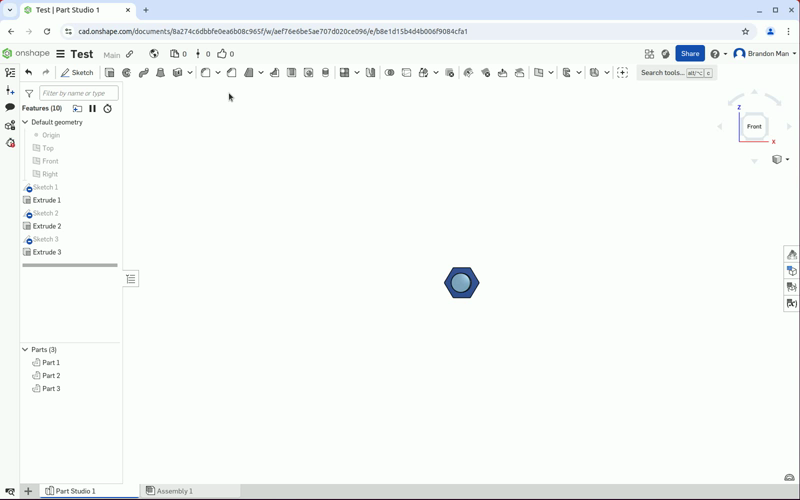
mouse_move(541, 75)
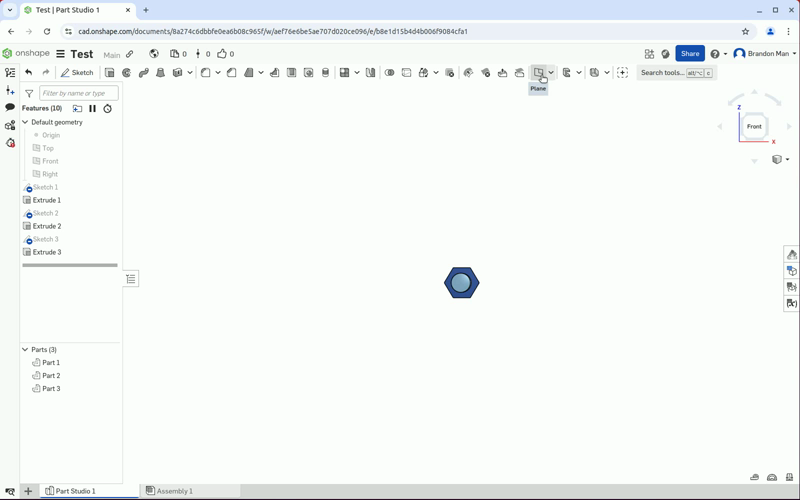
click(541, 75)
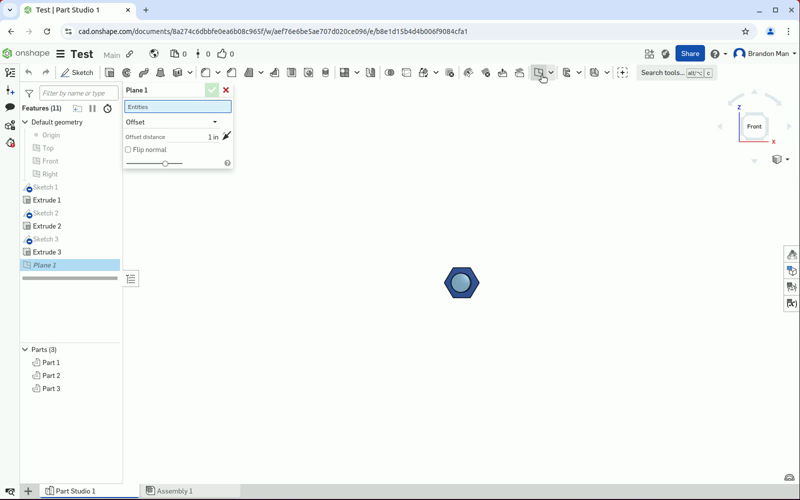
mouse_move(73, 163)
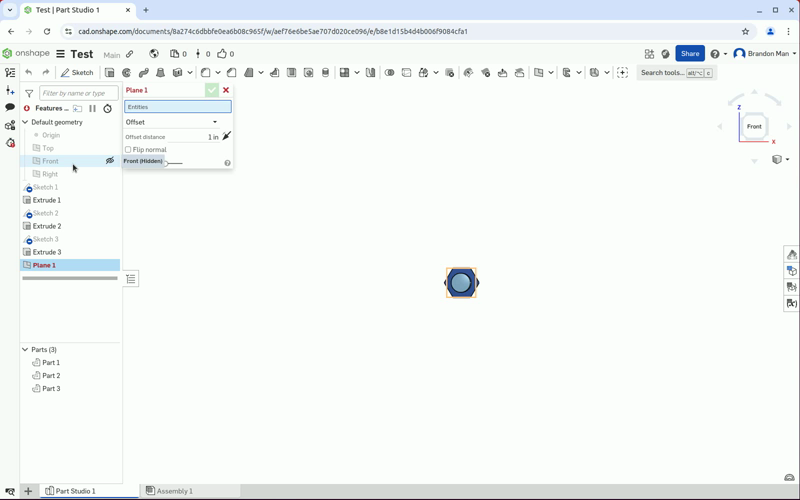
click(73, 163)
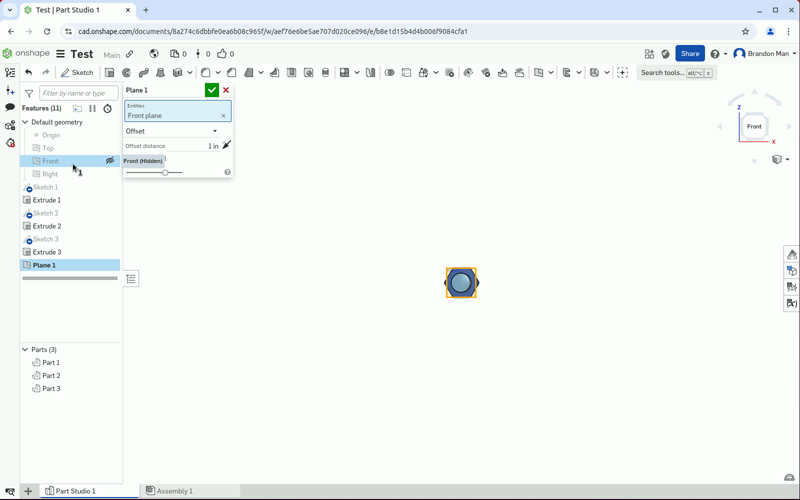
key(tab, 2)
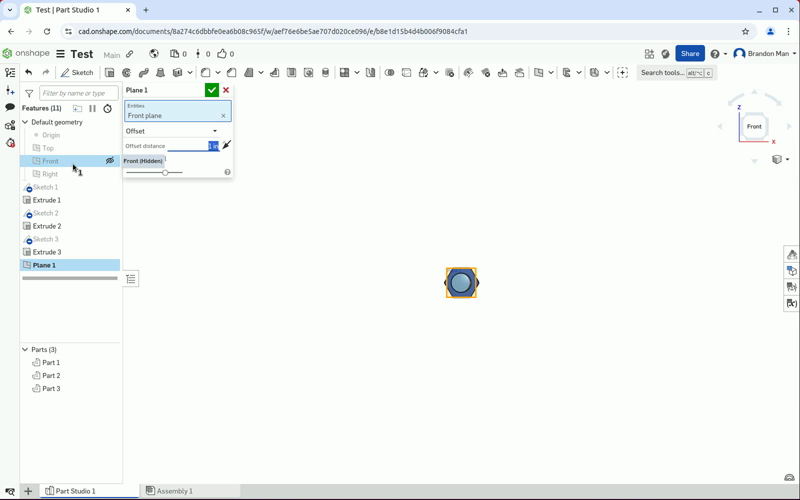
text(23.108)
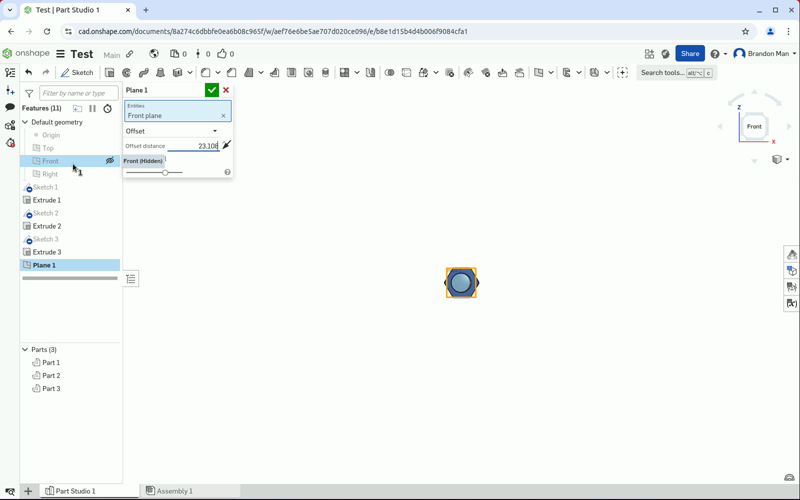
key(enter, 2)
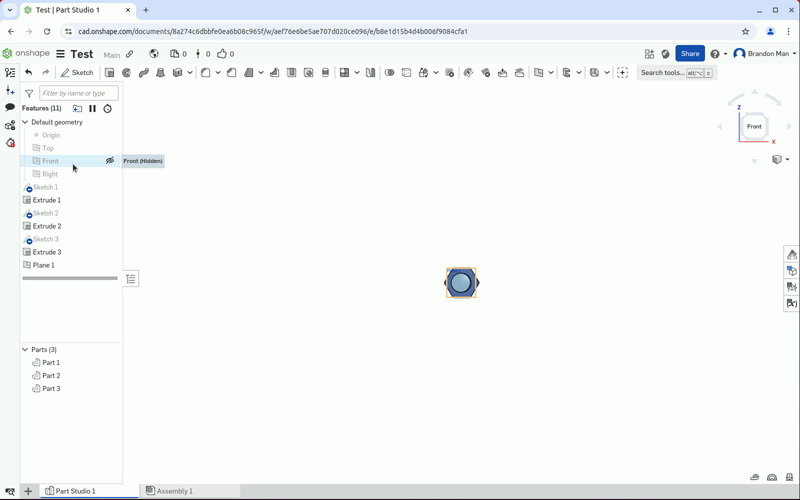
key(shift+s)
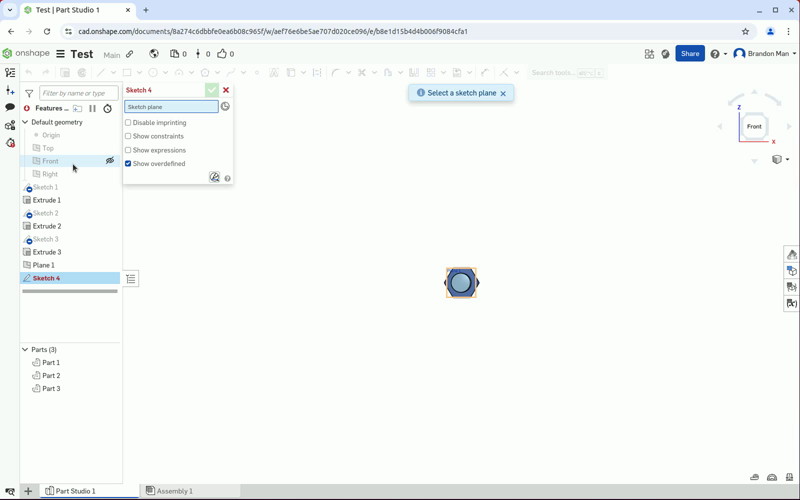
mouse_move(73, 267)
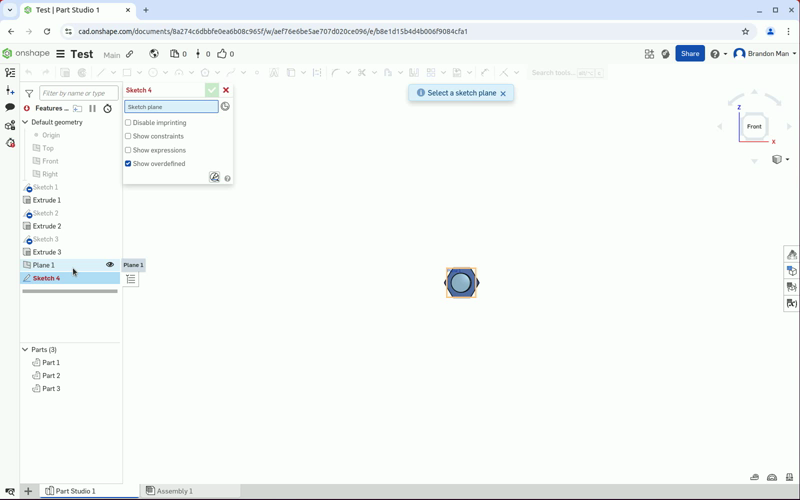
click(73, 267)
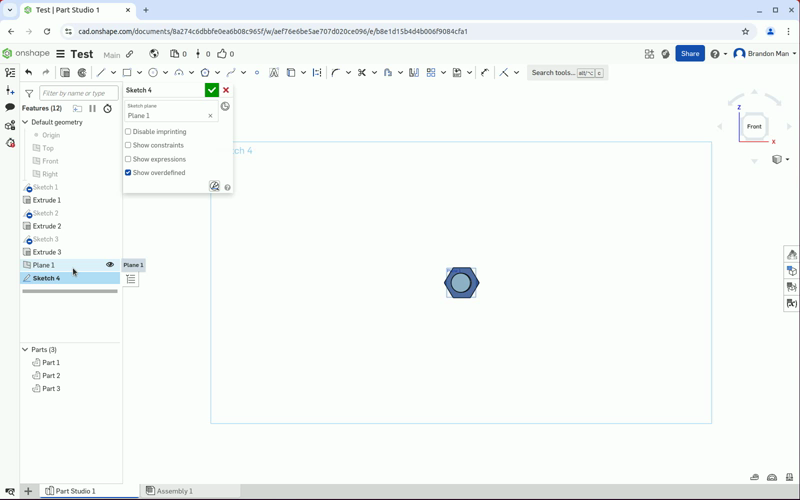
mouse_move(73, 352)
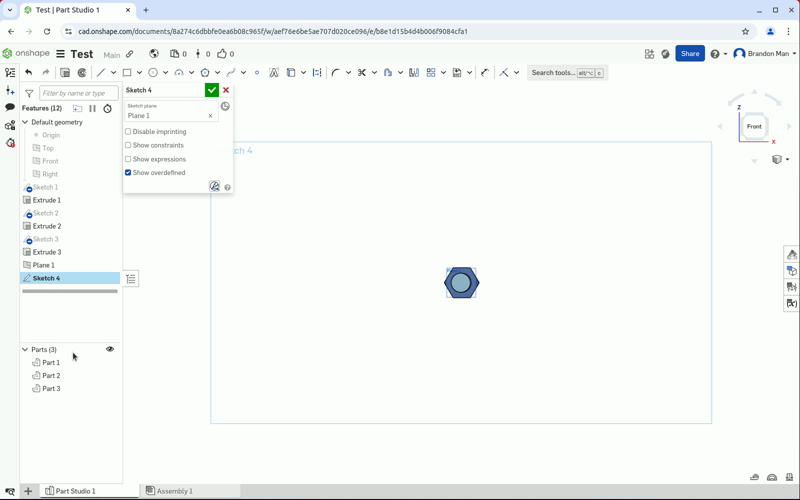
key(y)
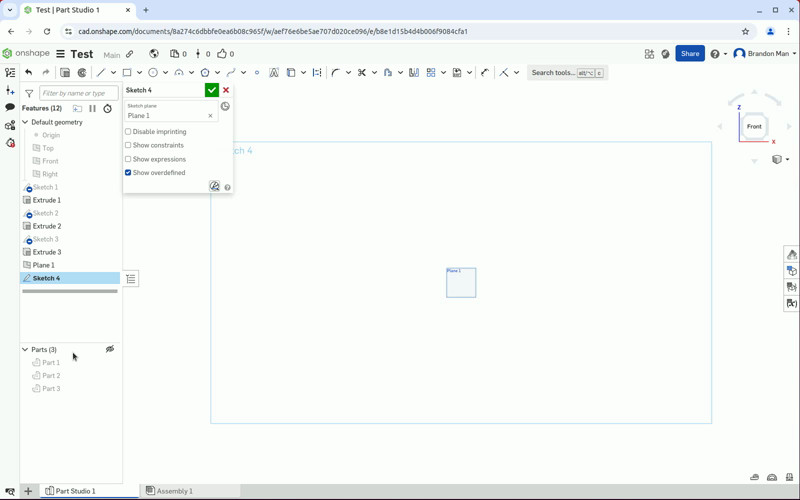
key(c)
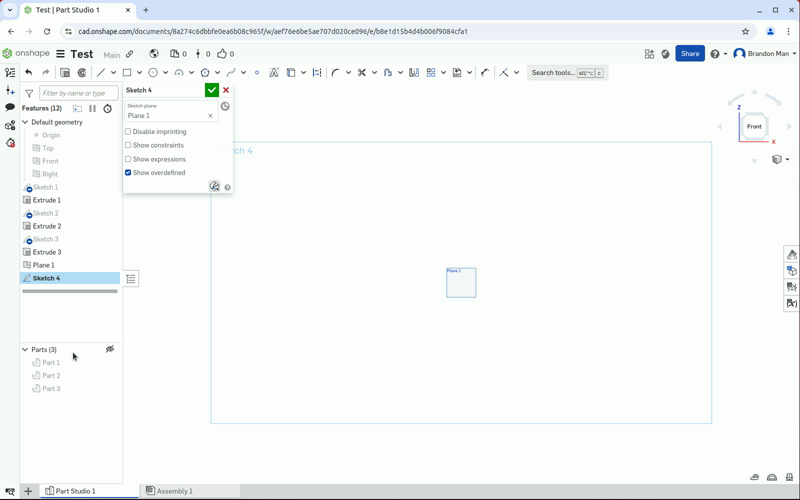
key_down(shift)
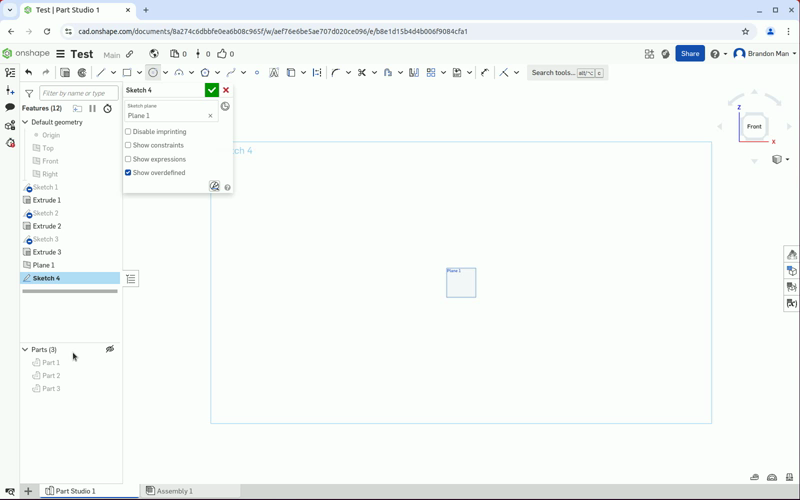
mouse_move(460, 282)
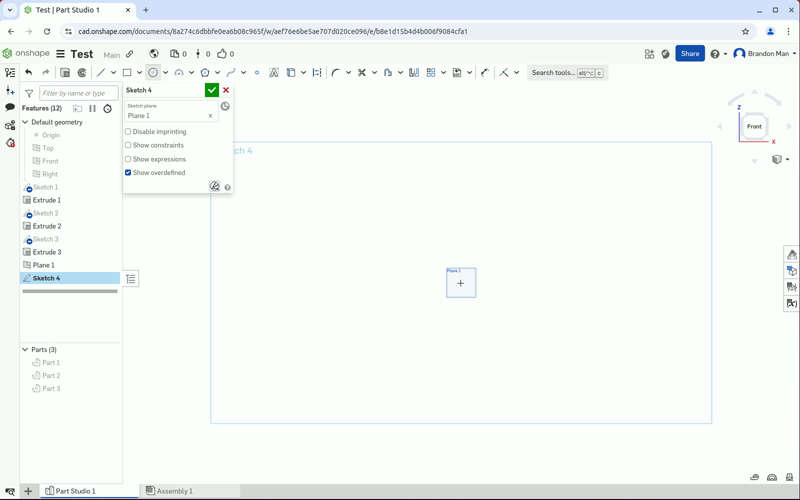
click(460, 282)
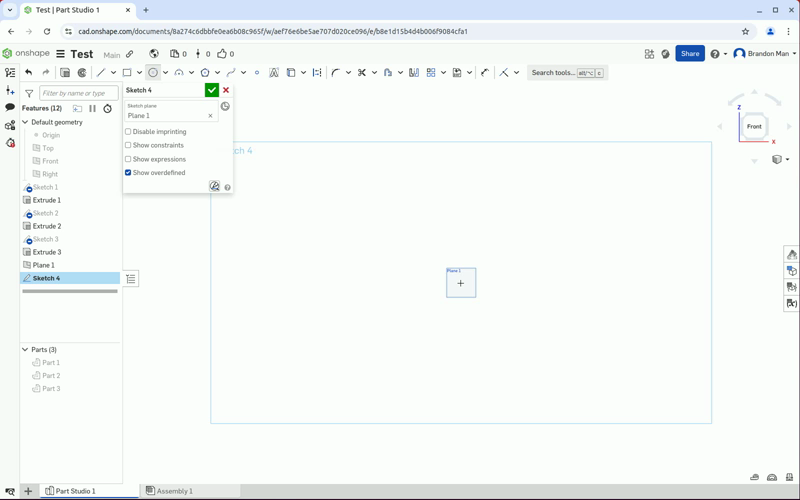
key_up(shift)
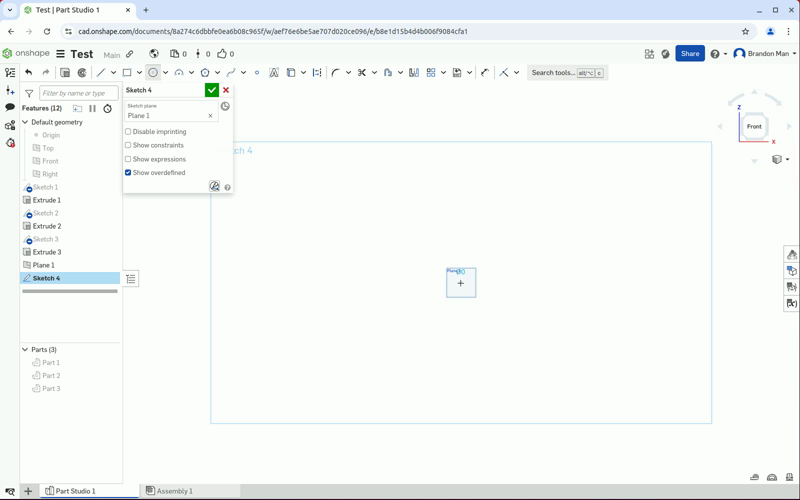
mouse_move(470, 282)
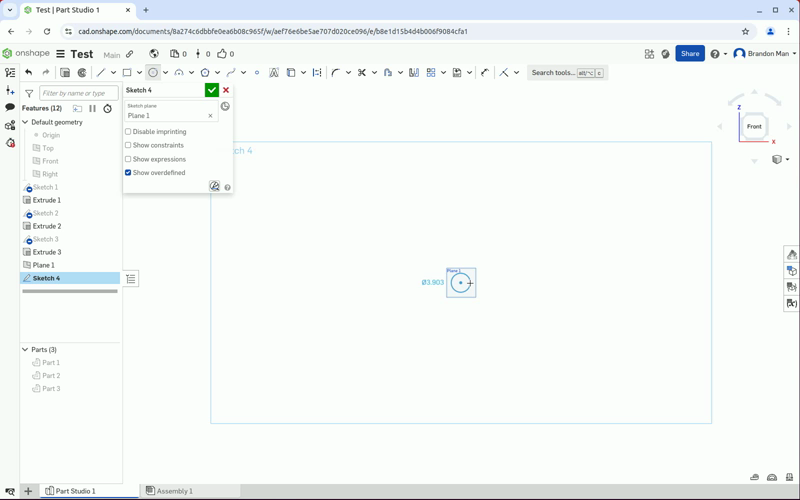
click(470, 282)
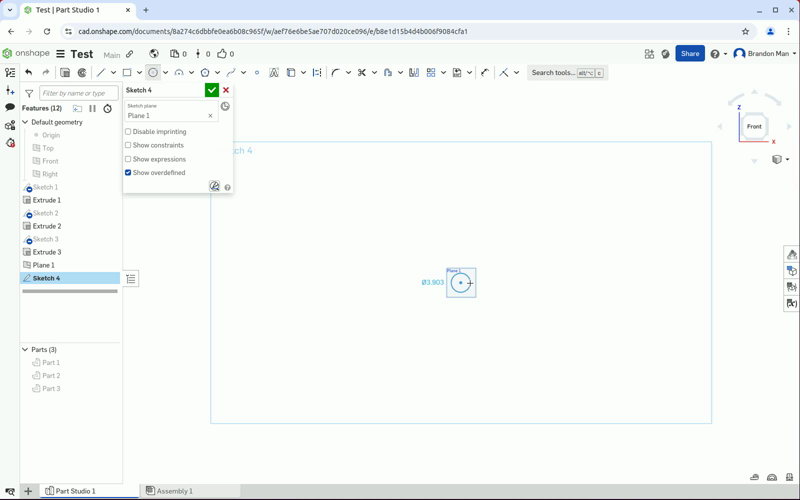
key(esc)
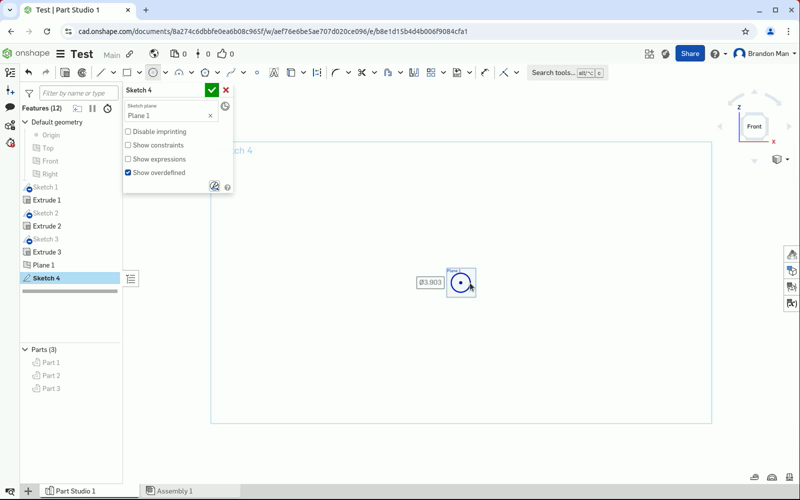
key(c)
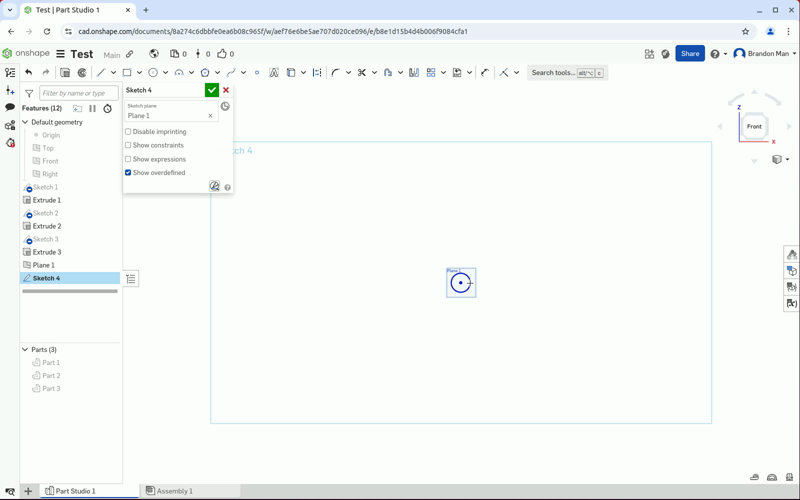
key_down(shift)
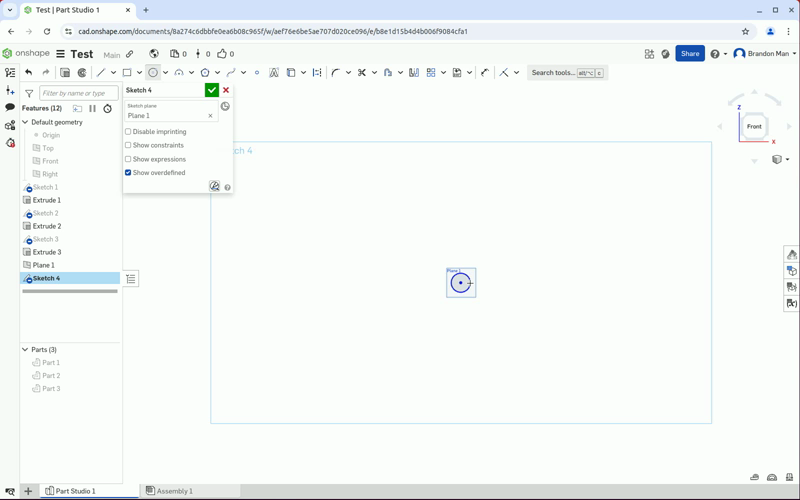
mouse_move(460, 282)
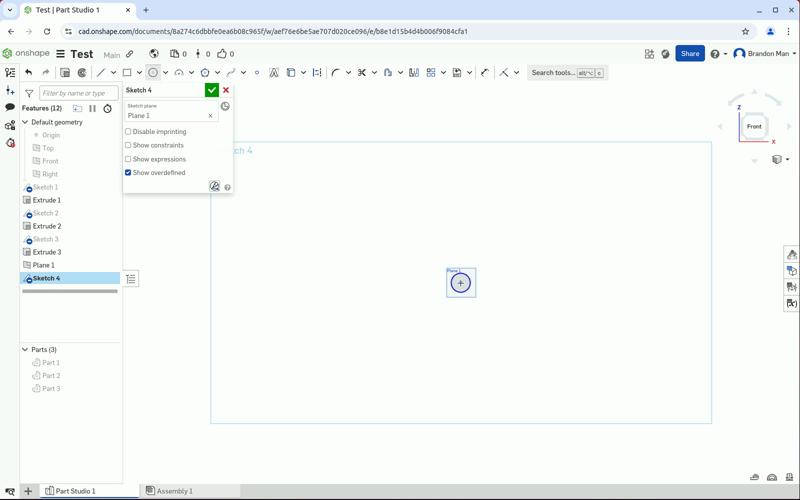
click(460, 282)
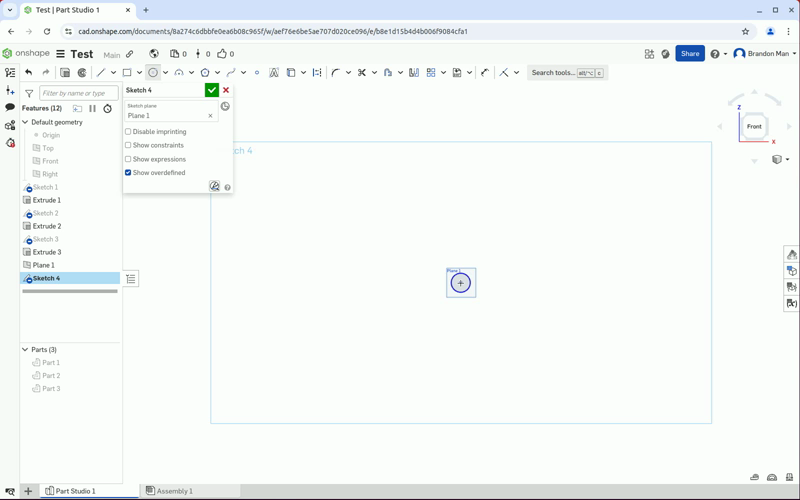
key_up(shift)
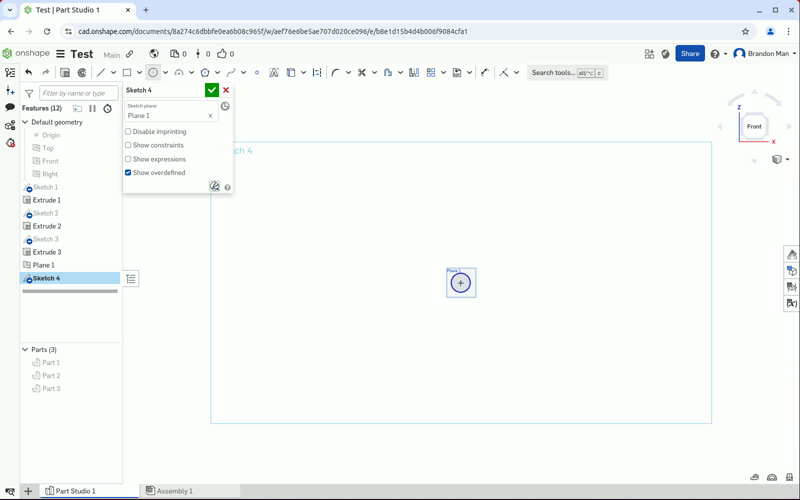
mouse_move(469, 282)
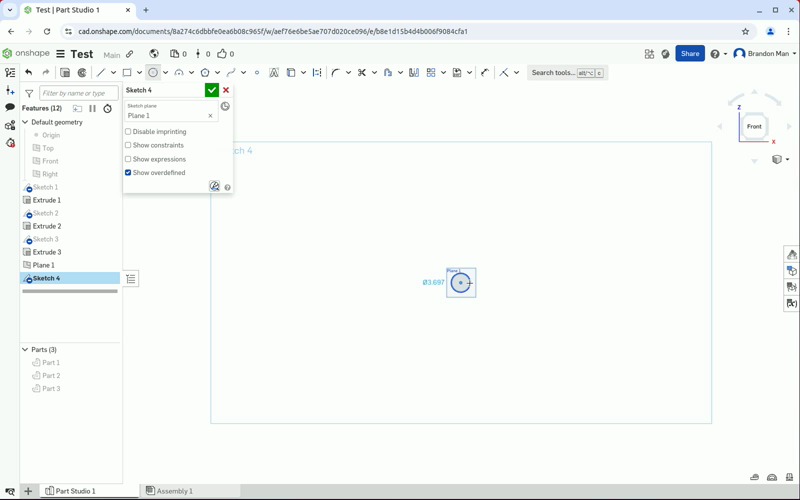
click(469, 282)
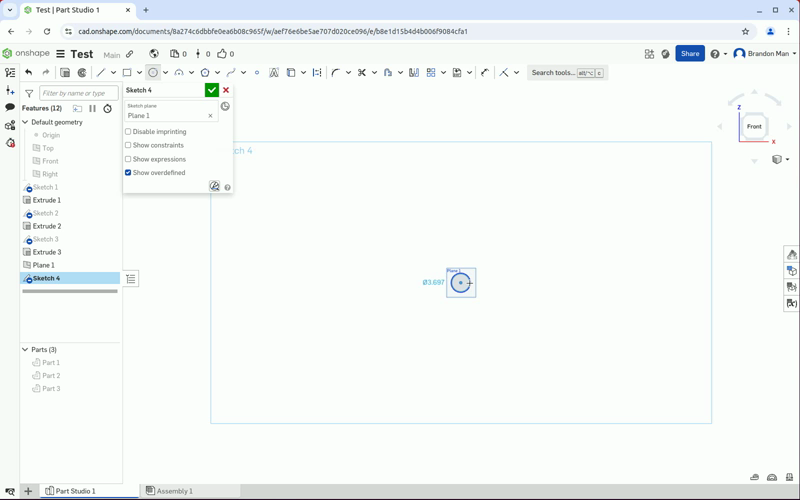
key(esc)
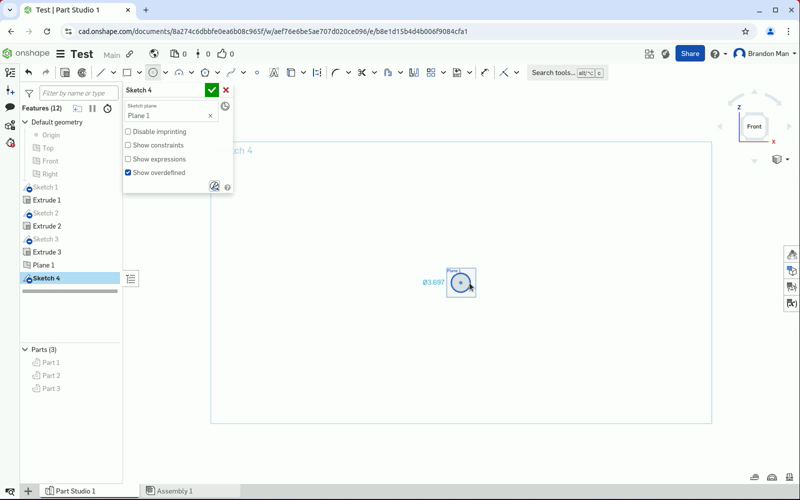
mouse_move(463, 274)
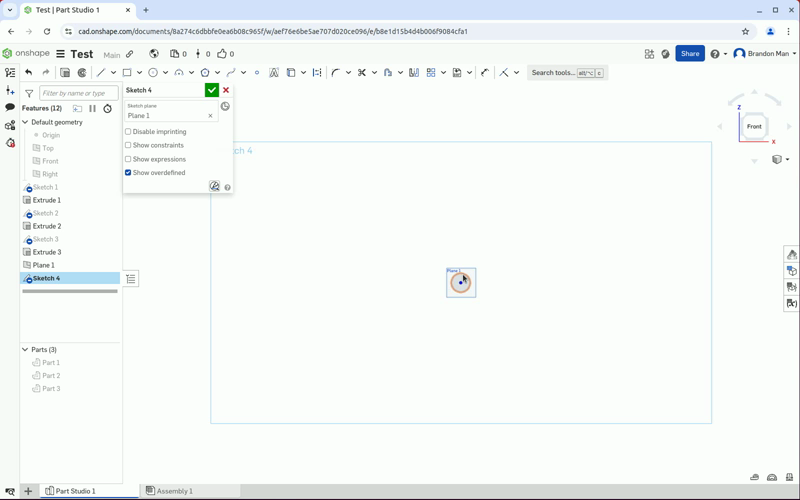
scroll(6)
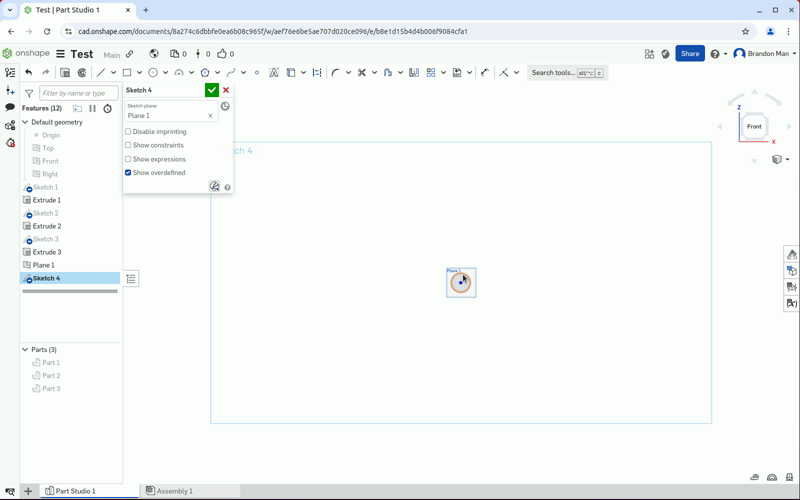
scroll(6)
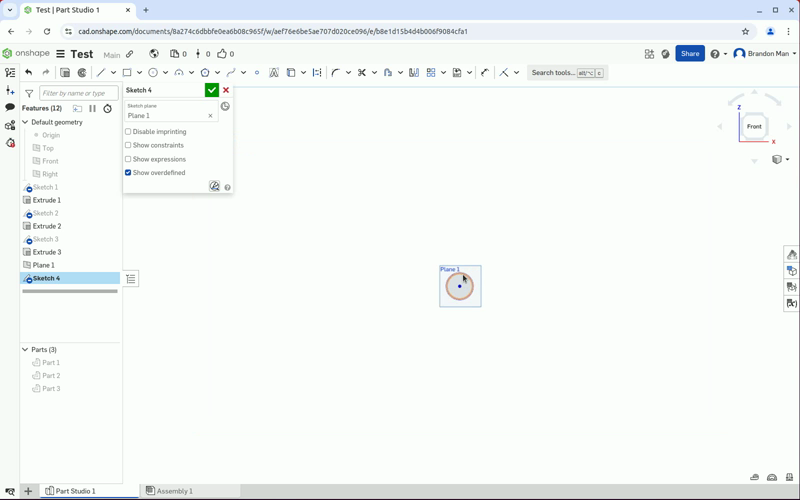
scroll(6)
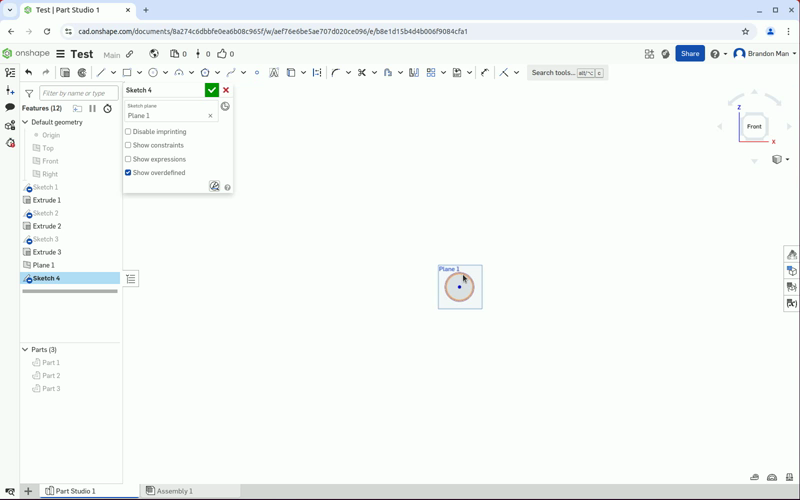
scroll(6)
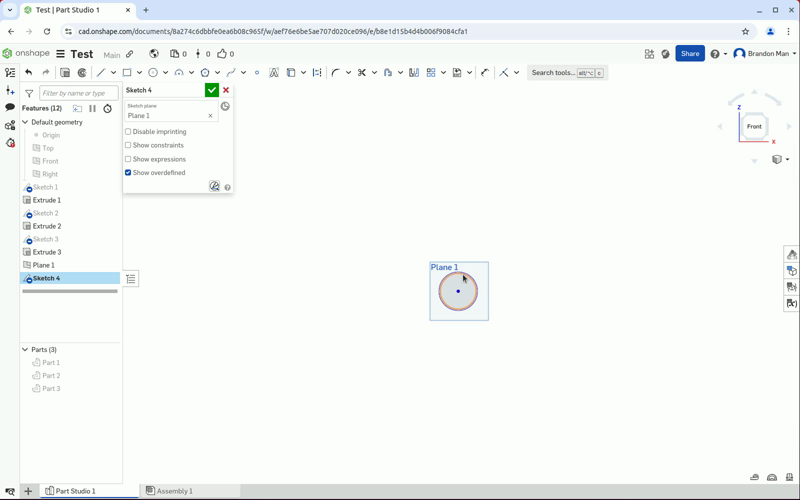
scroll(6)
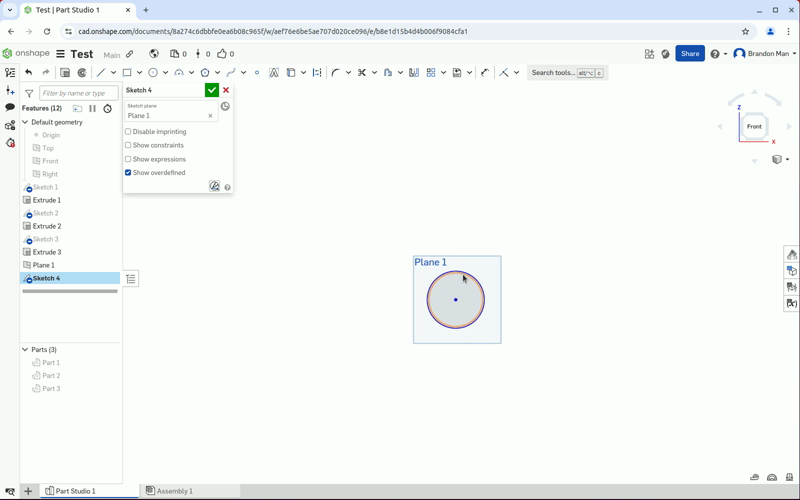
scroll(6)
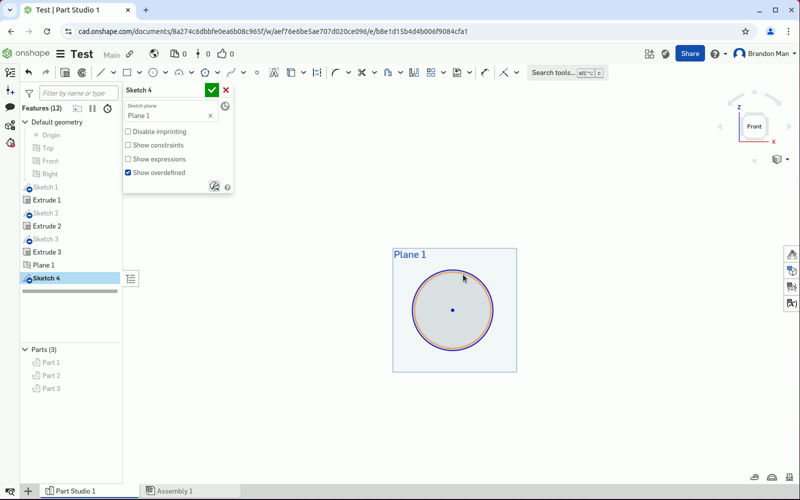
scroll(6)
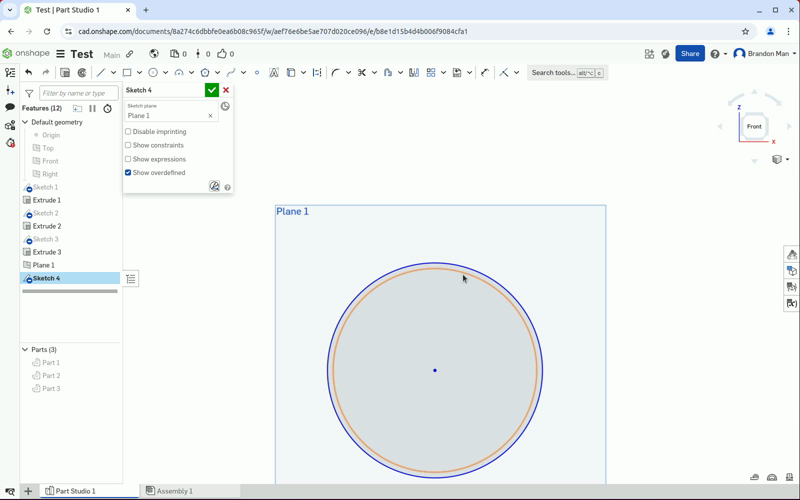
click(463, 274)
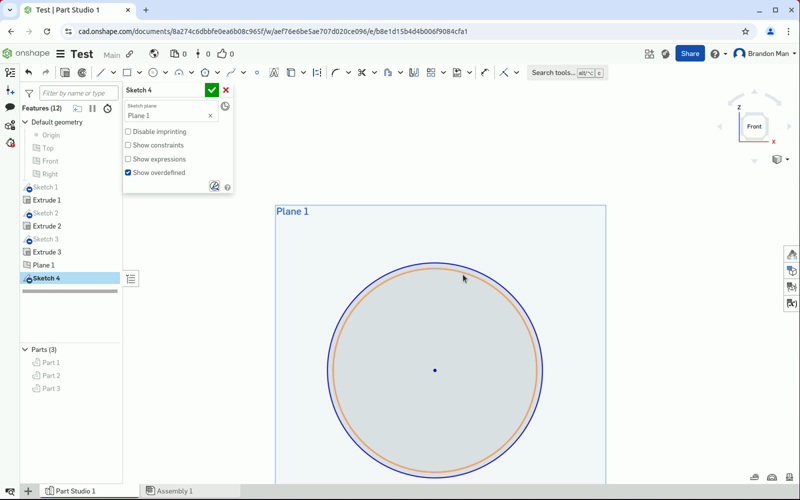
scroll(-6)
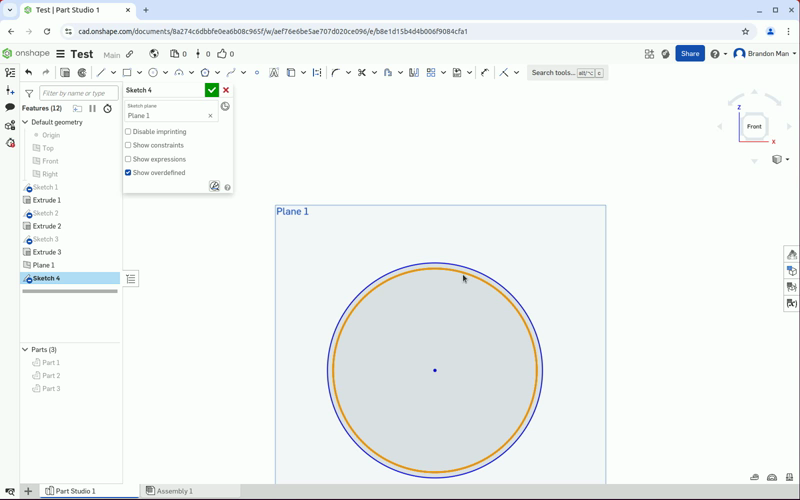
scroll(-6)
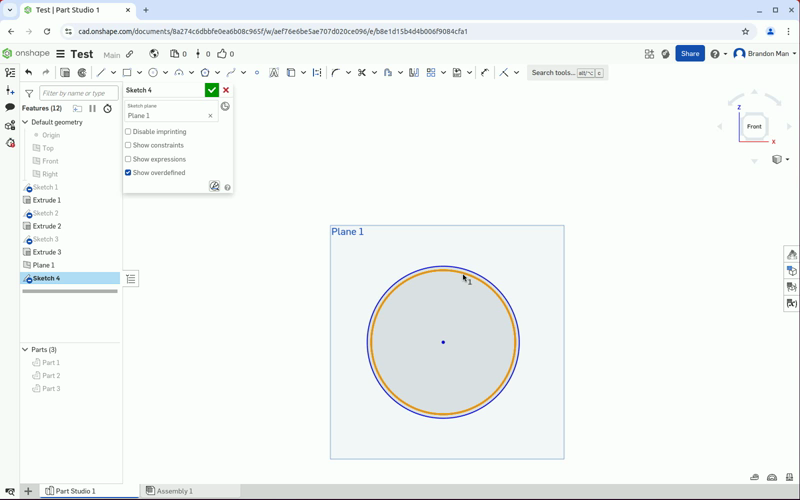
scroll(-6)
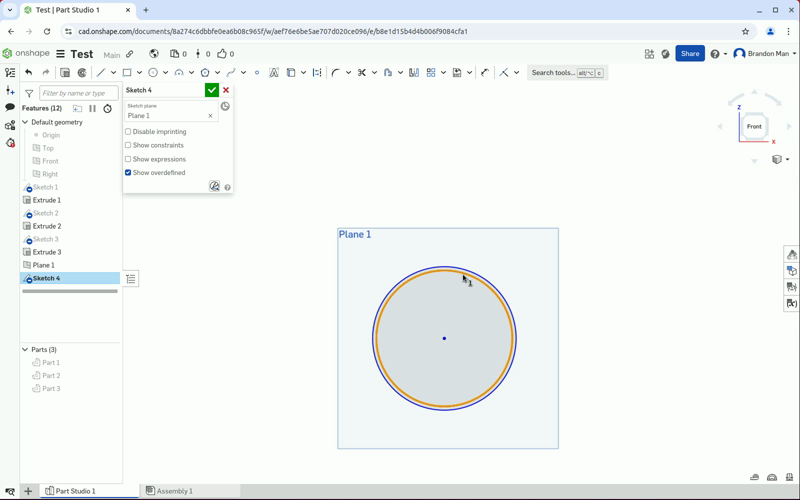
scroll(-6)
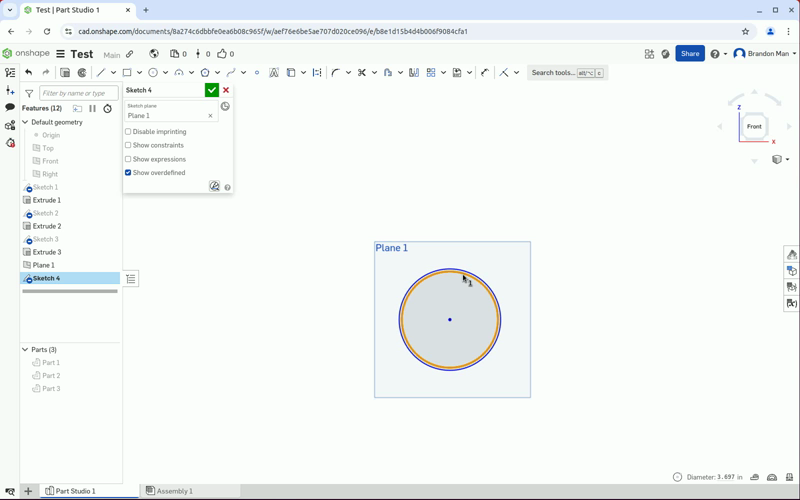
scroll(-6)
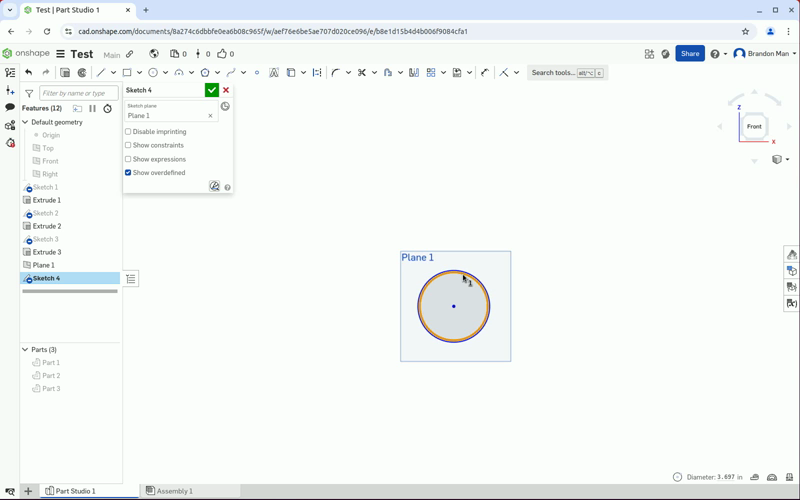
scroll(-6)
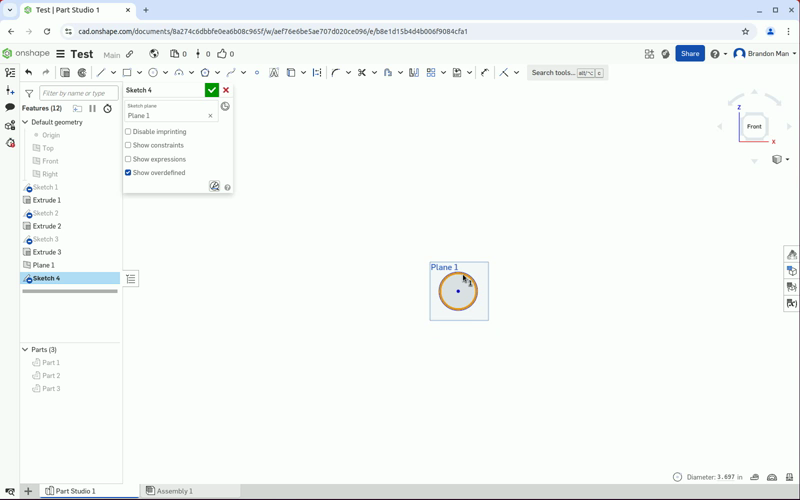
scroll(-6)
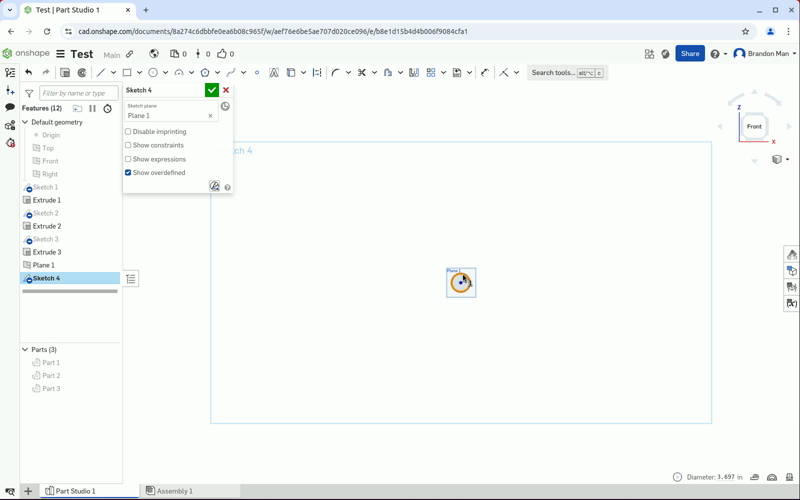
mouse_move(73, 352)
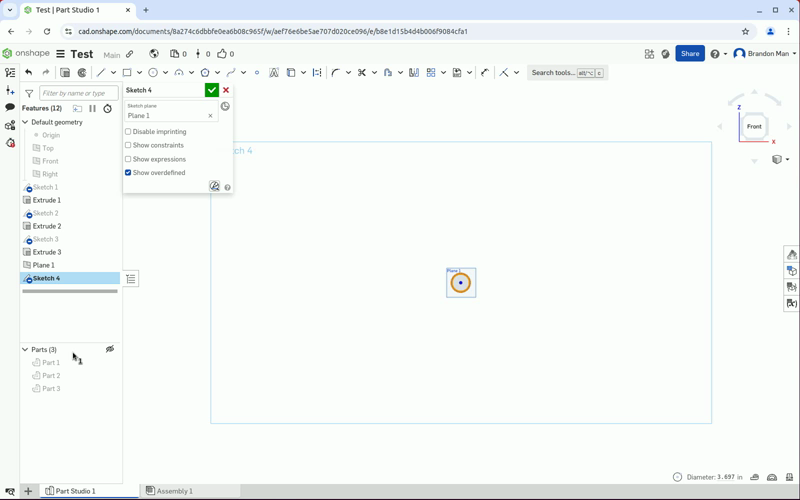
key(shift+y)
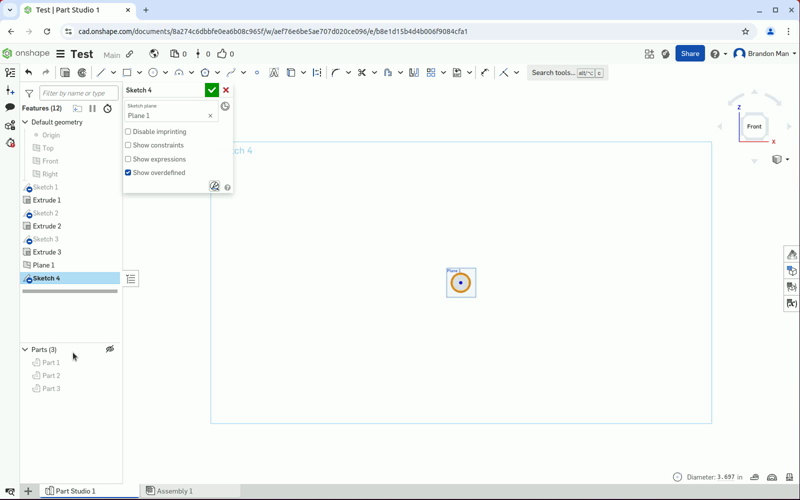
key(shift+e)
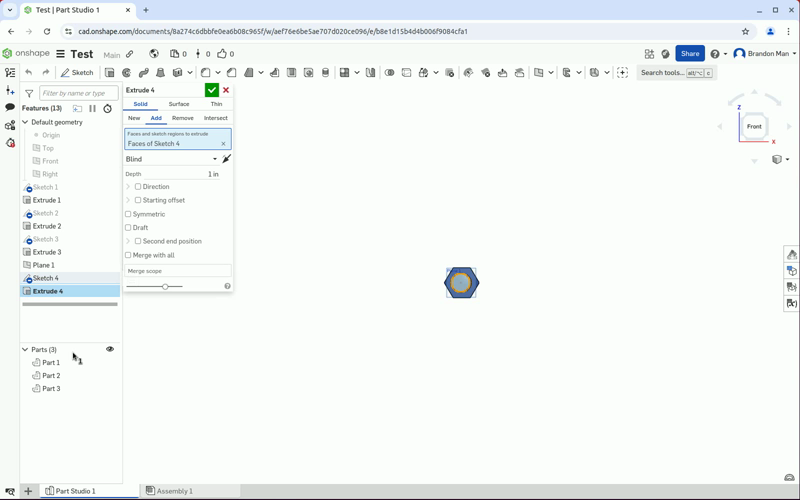
mouse_move(143, 106)
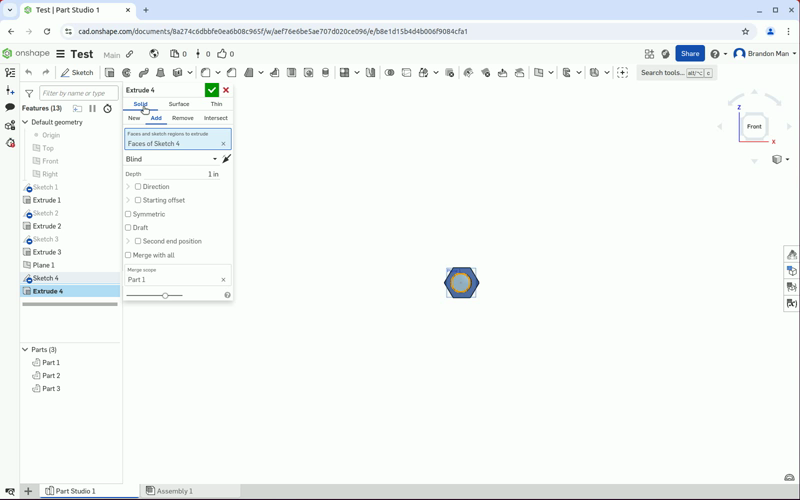
click(143, 106)
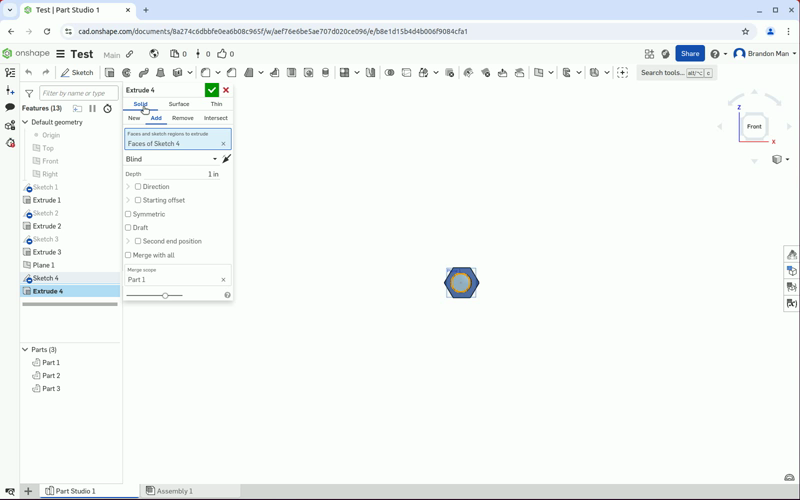
mouse_move(186, 120)
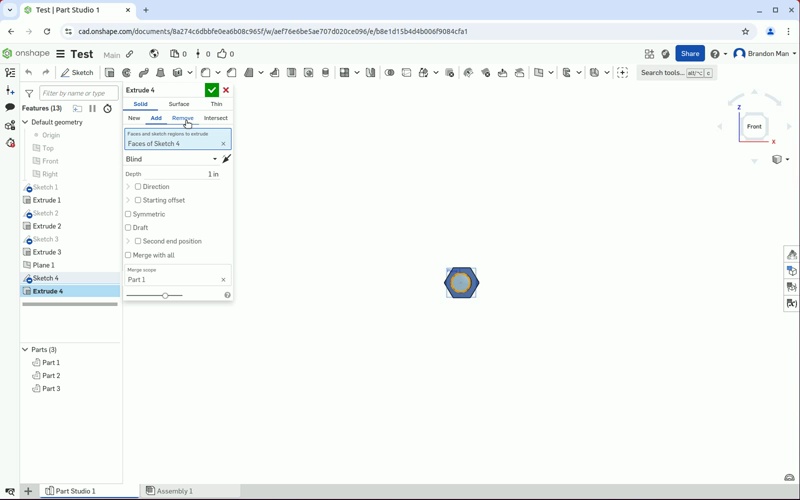
click(186, 120)
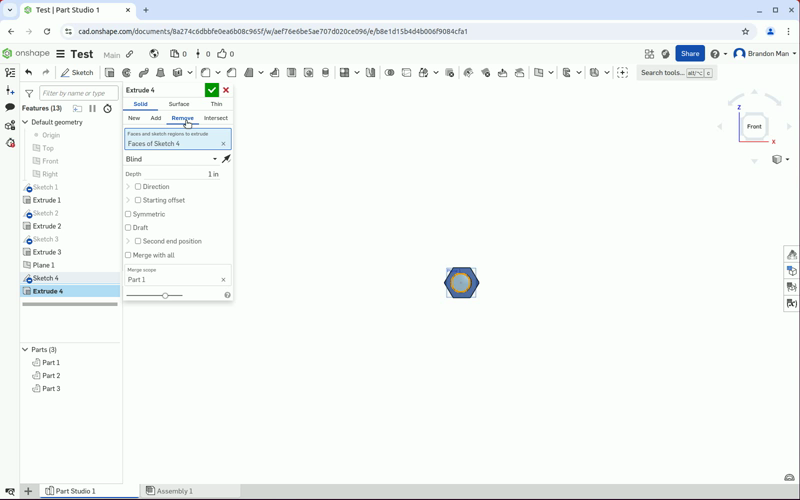
key(tab, 4)
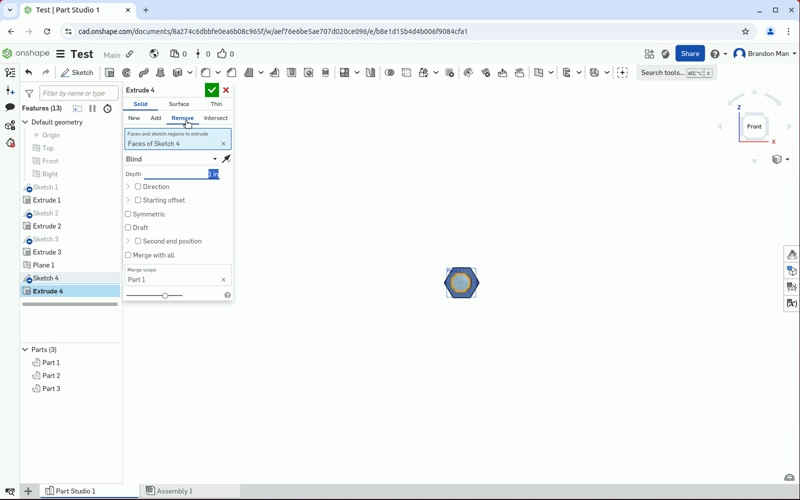
text(13.48)
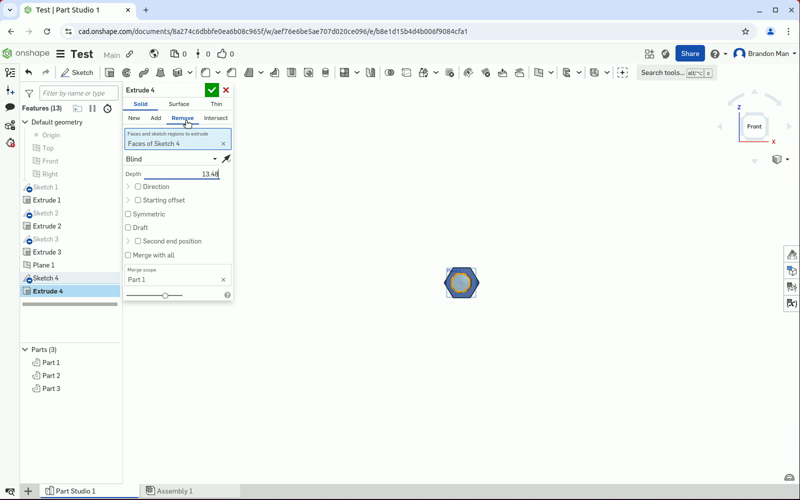
key(tab, 6)
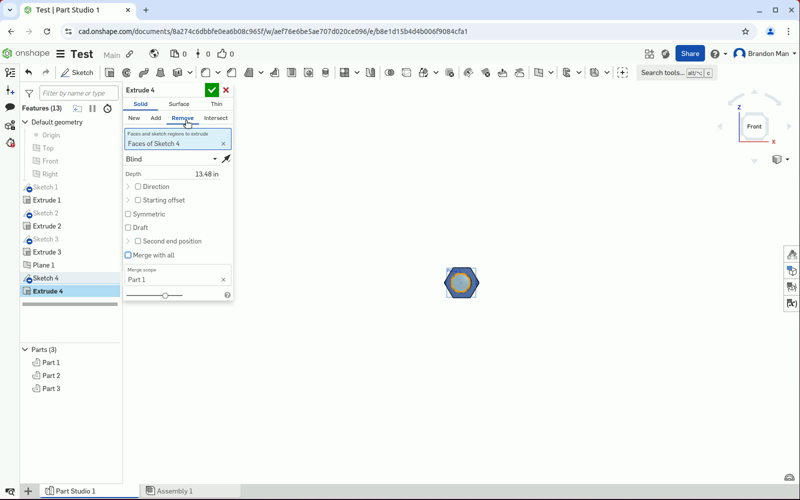
key(space)
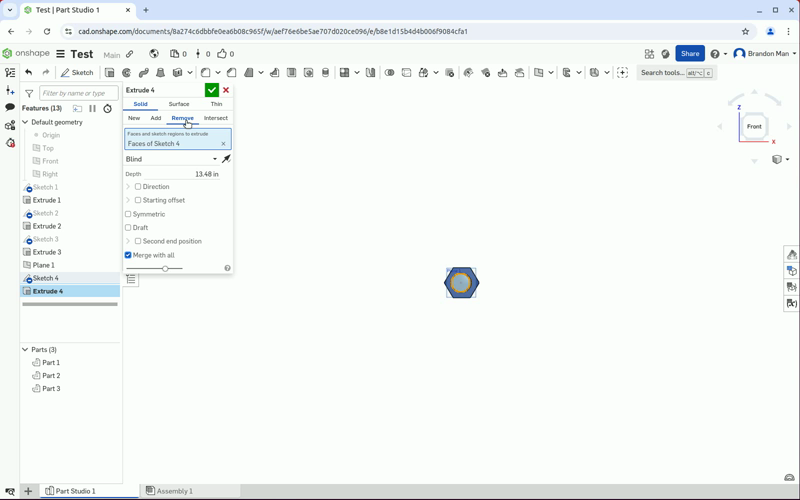
key(enter)
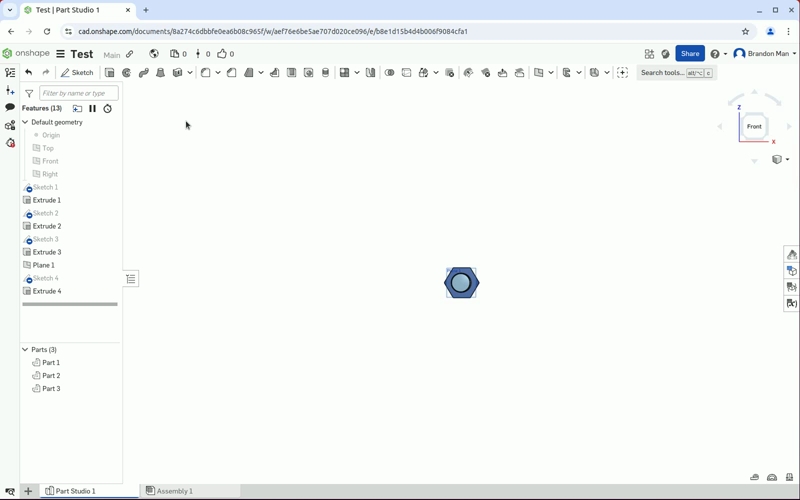
key(shift+h)
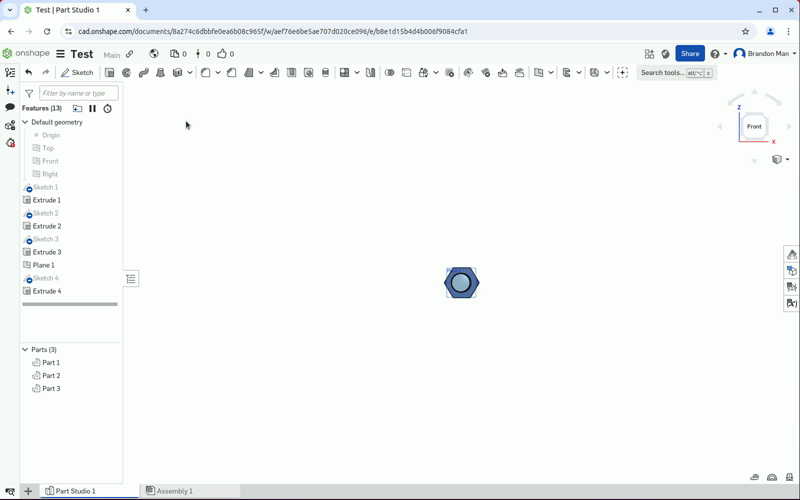
key(shift+h)
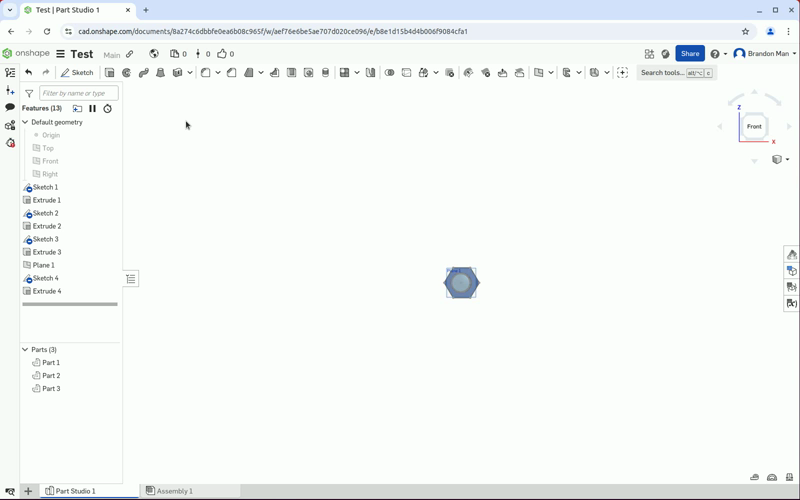
key(shift+7)
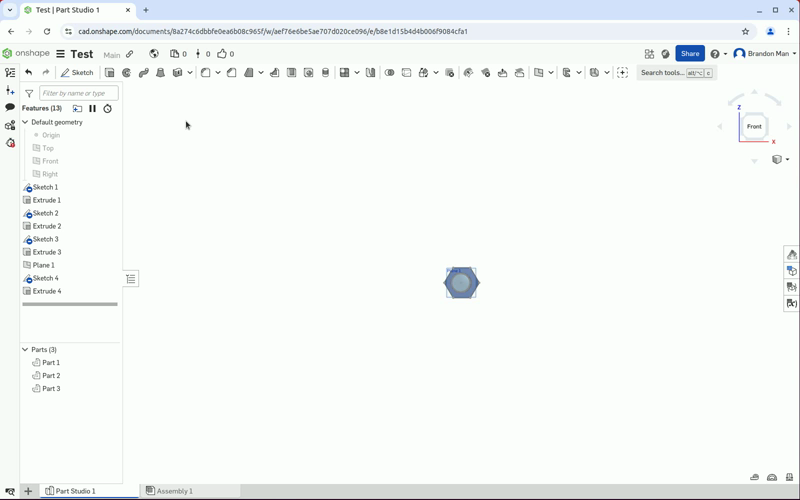
key(left, 2)
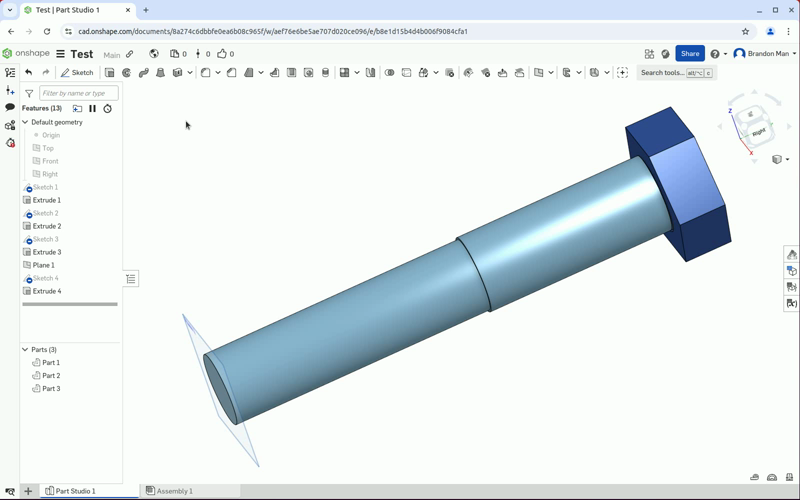
key(down, 2)
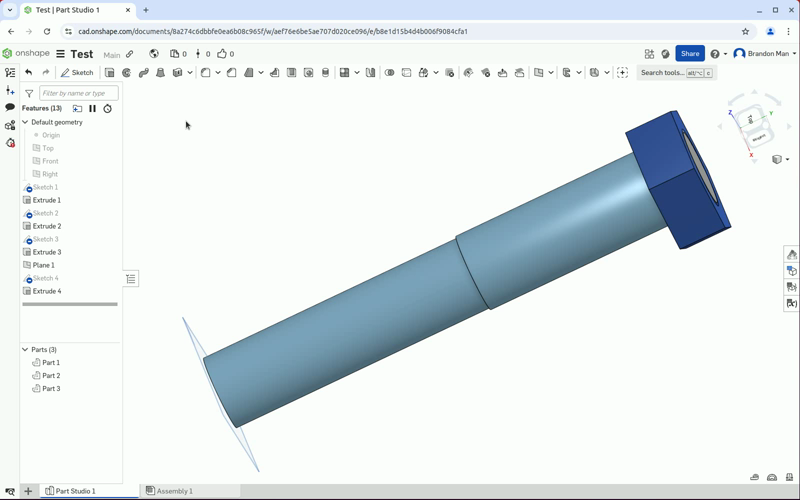
key(up, 2)
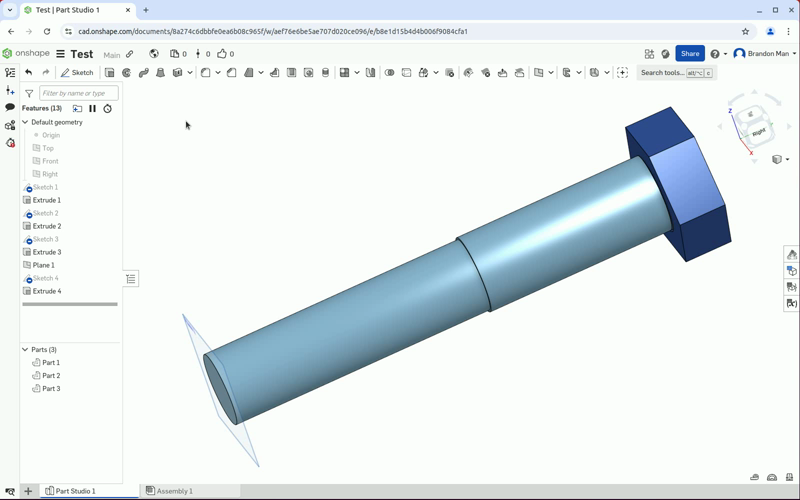
key(right, 2)
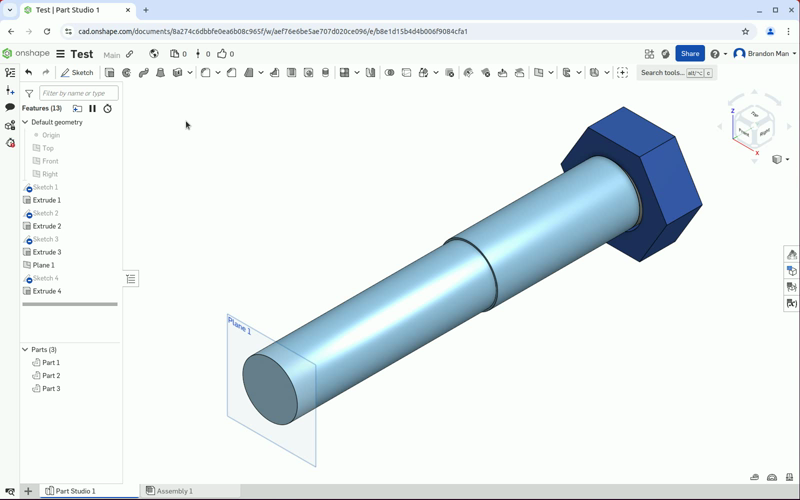
mouse_move(73, 189)
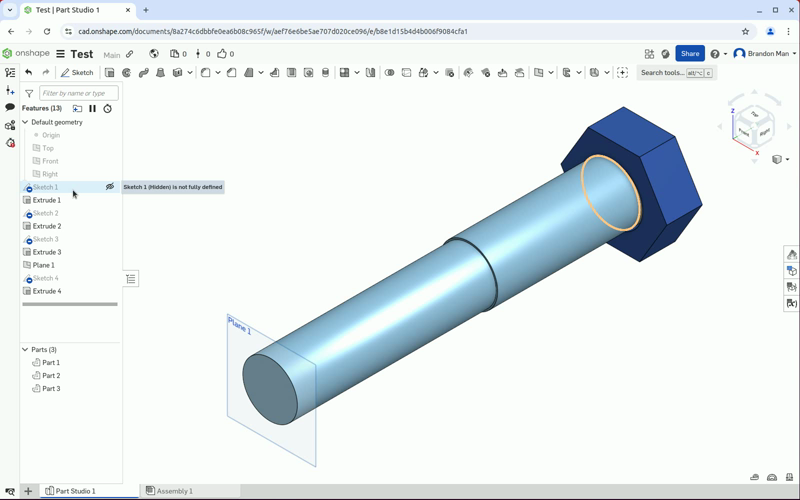
click(73, 189)